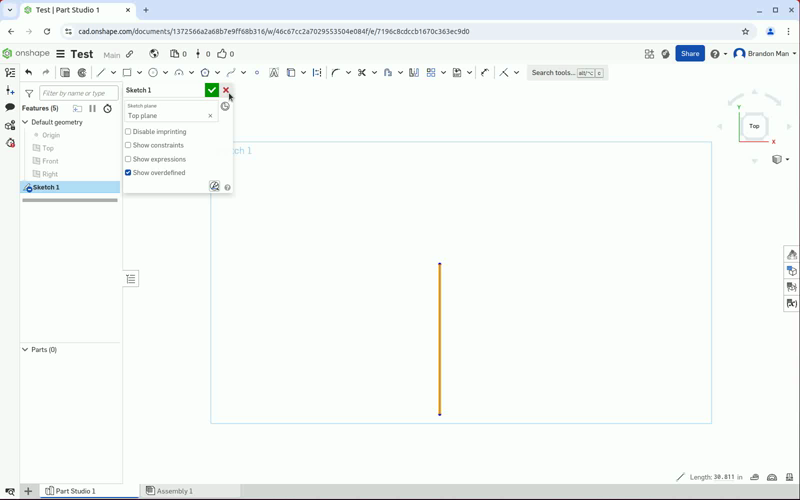
key(shift+h)
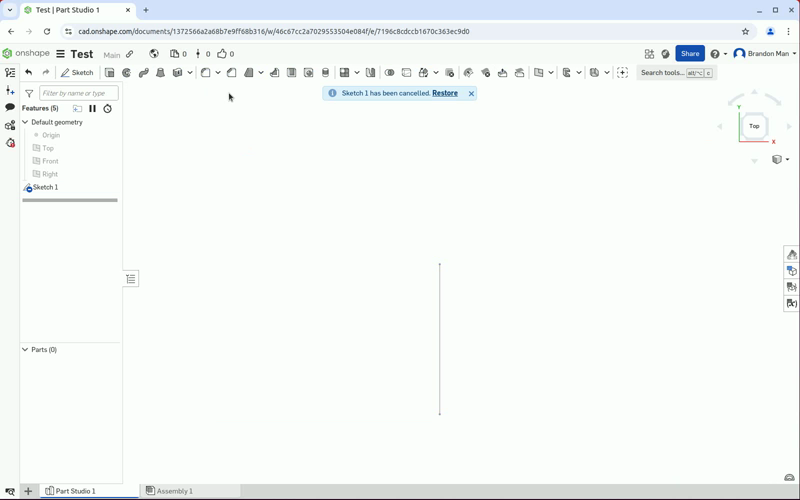
key(shift+s)
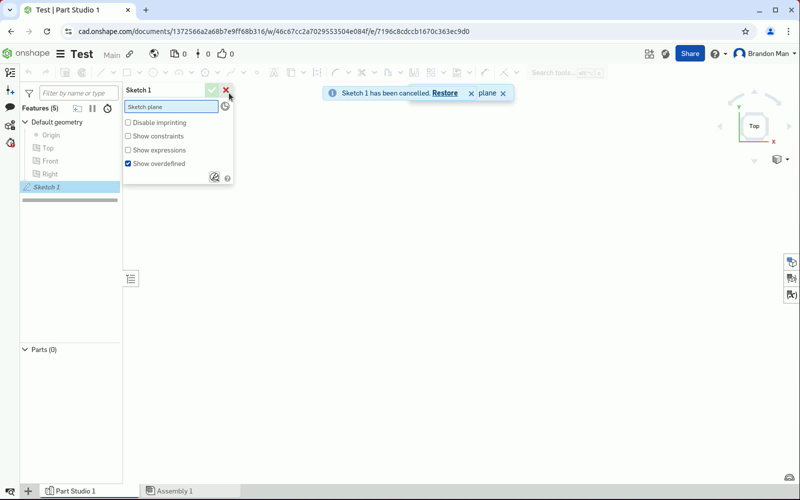
mouse_move(73, 150)
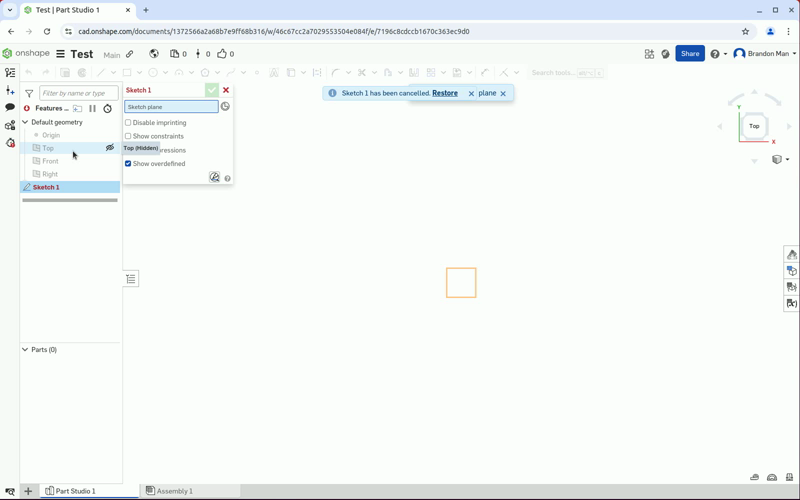
click(73, 150)
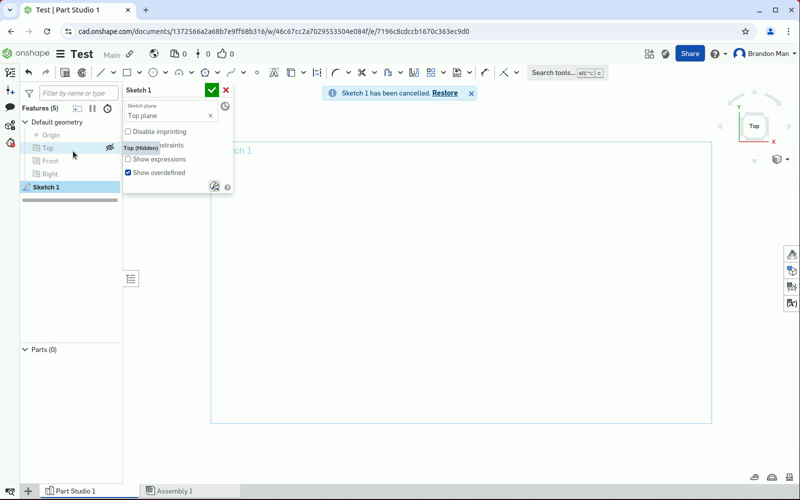
mouse_move(73, 352)
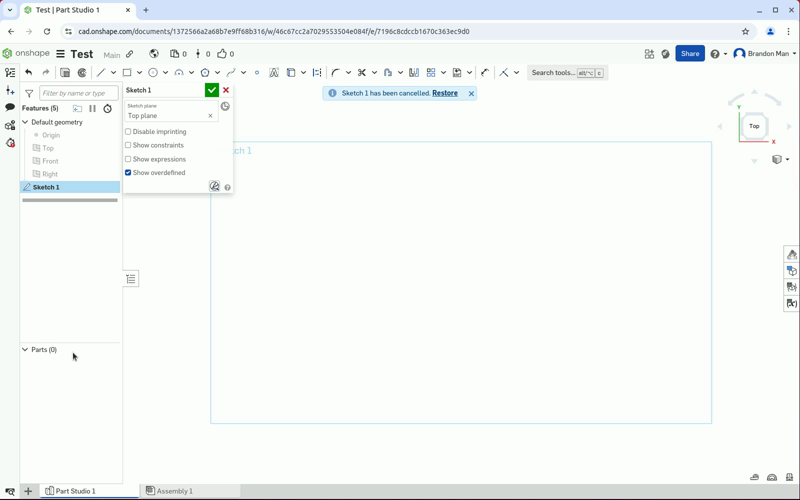
key(y)
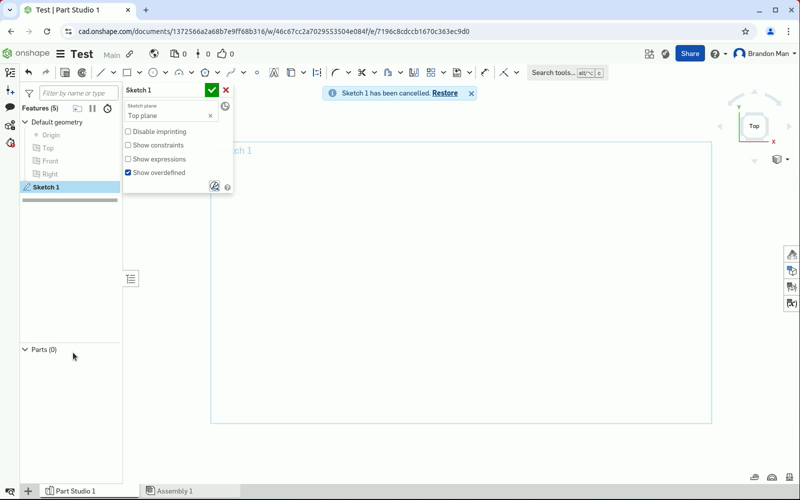
key(l)
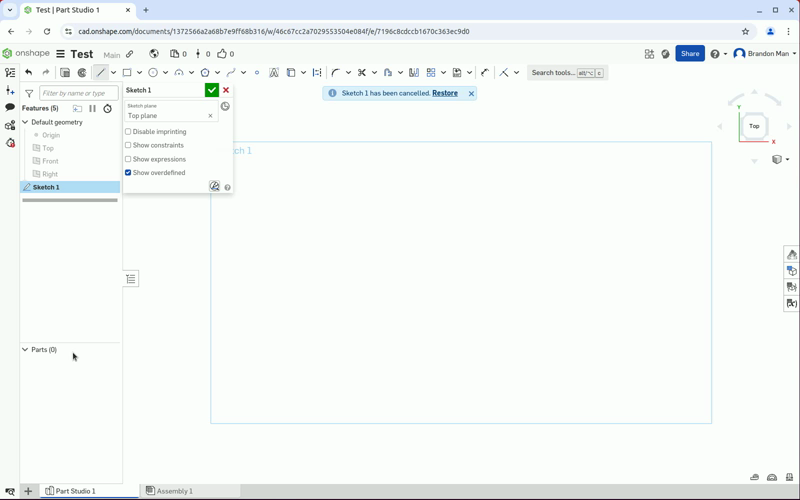
key_down(shift)
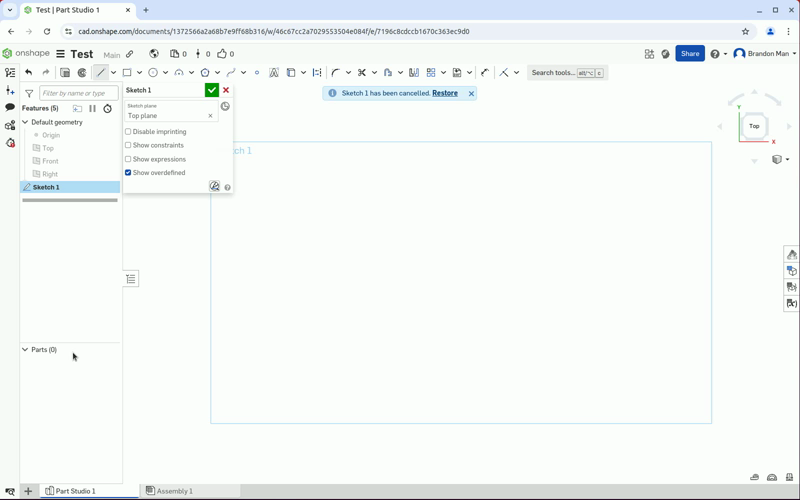
mouse_move(351, 282)
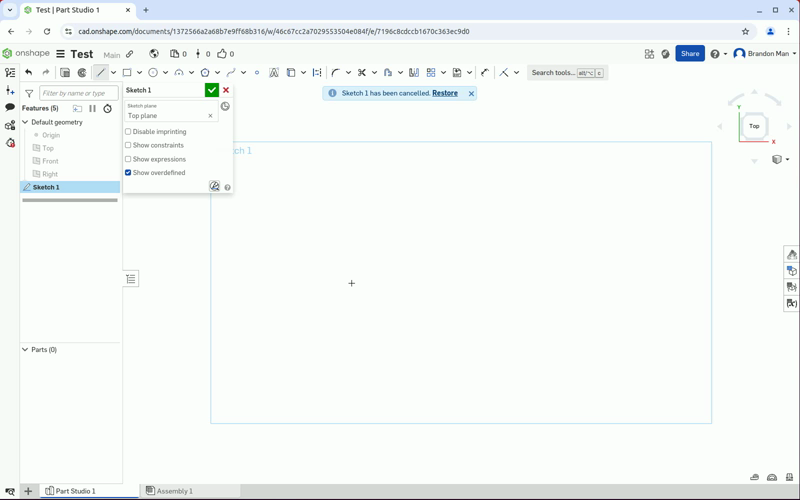
click(351, 282)
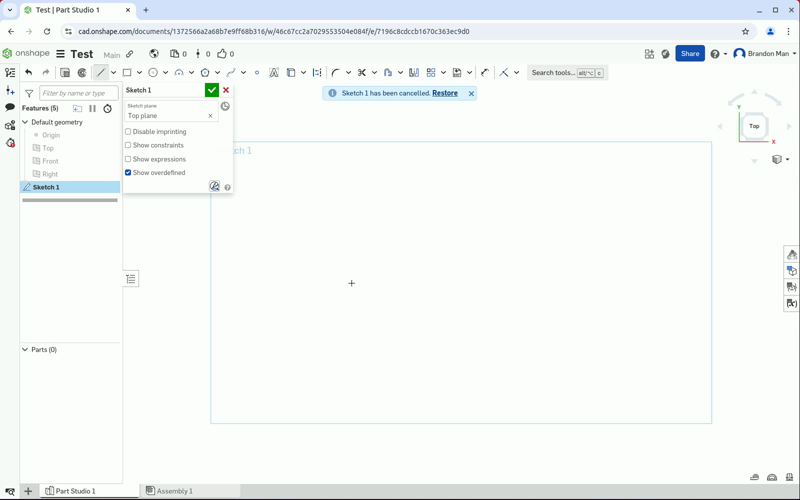
key_up(shift)
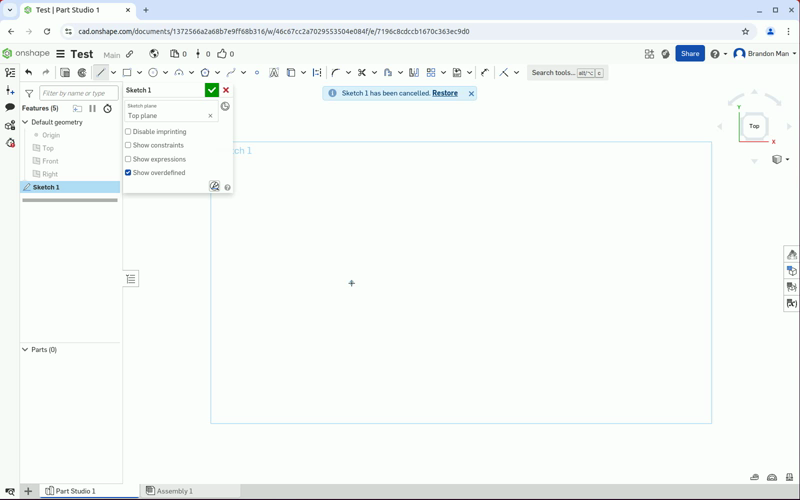
key_down(shift)
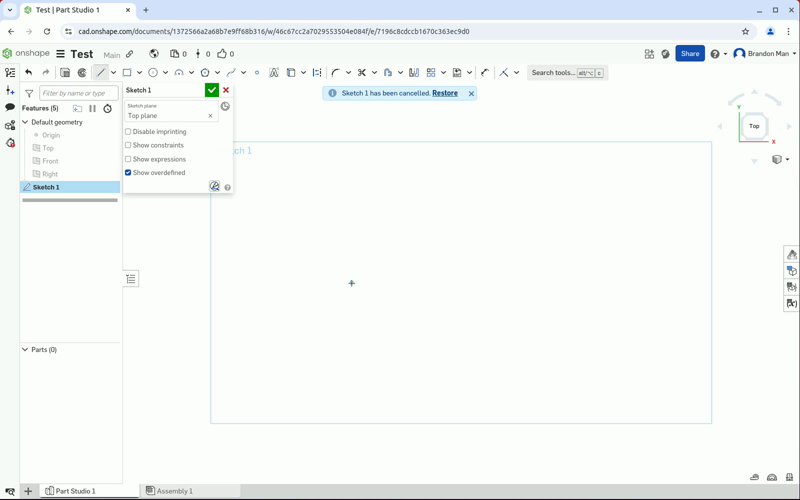
mouse_move(460, 282)
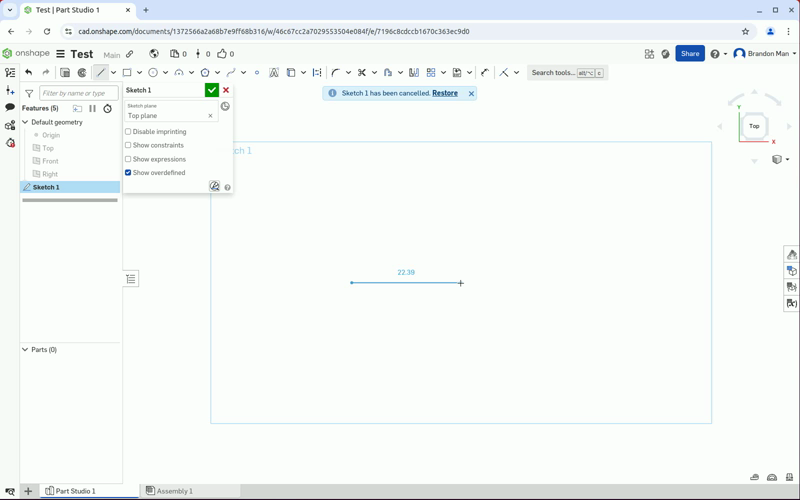
click(460, 282)
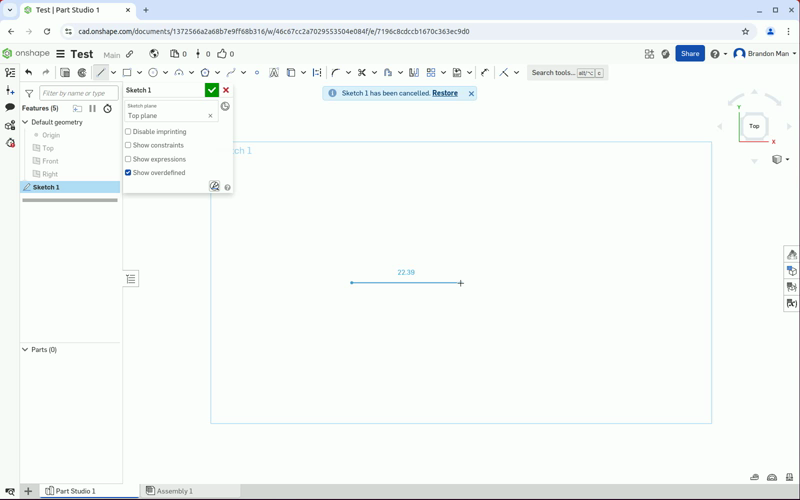
key_up(shift)
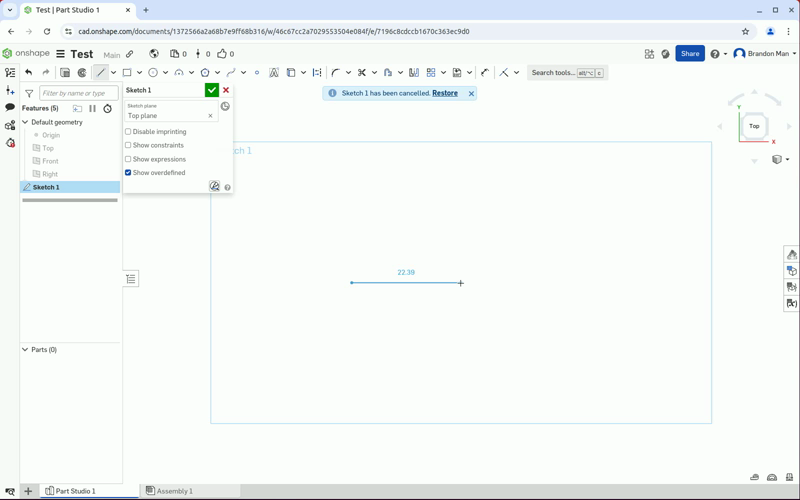
key_down(shift)
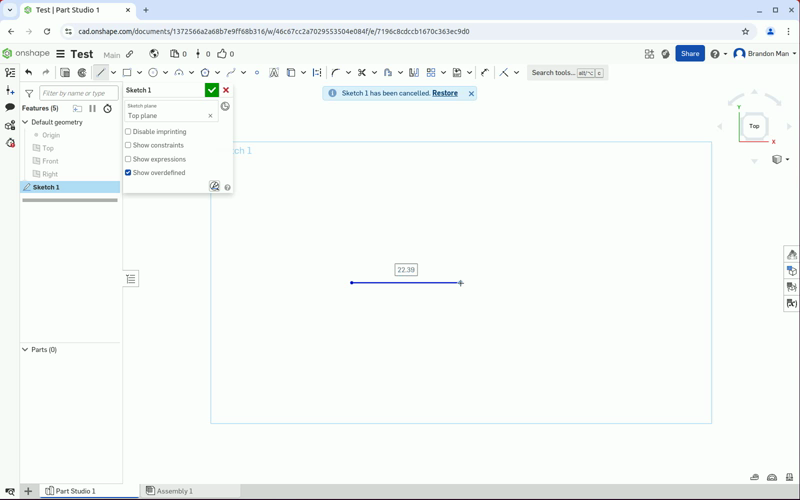
mouse_move(352, 174)
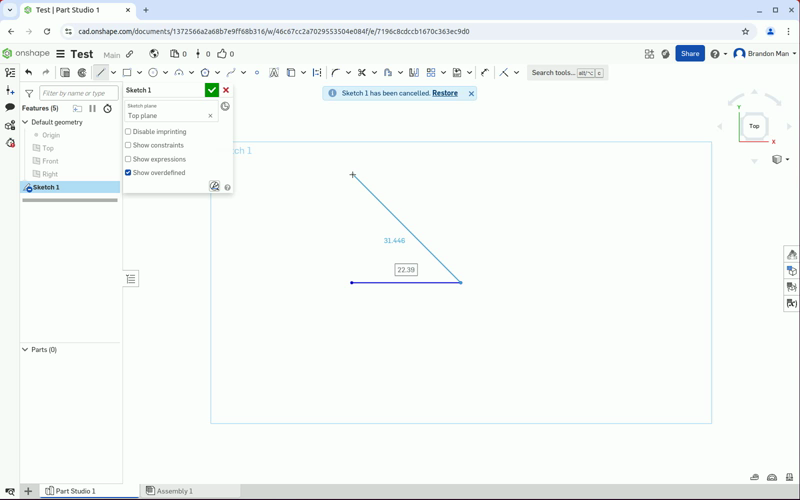
click(352, 174)
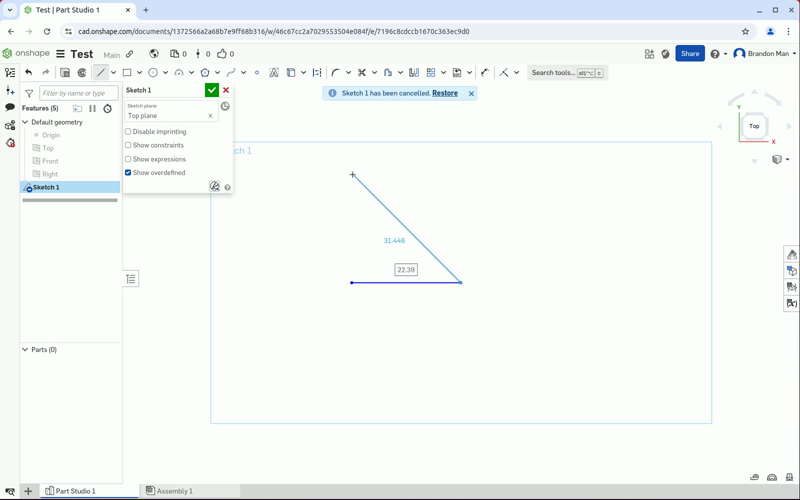
key_up(shift)
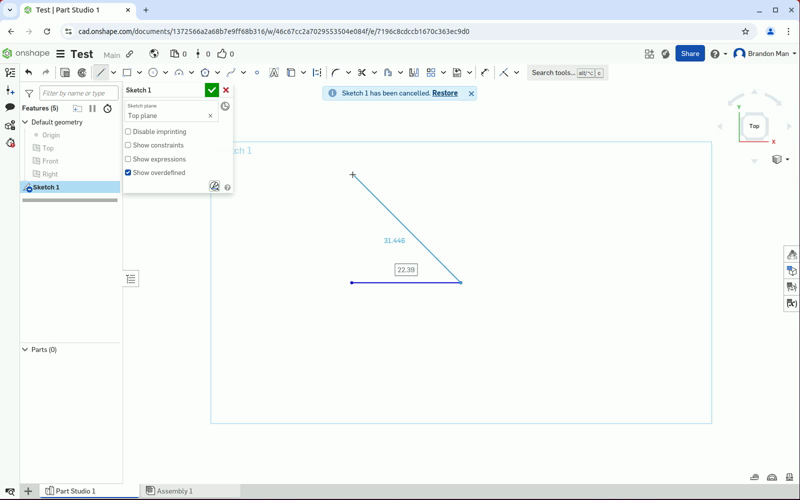
key_down(shift)
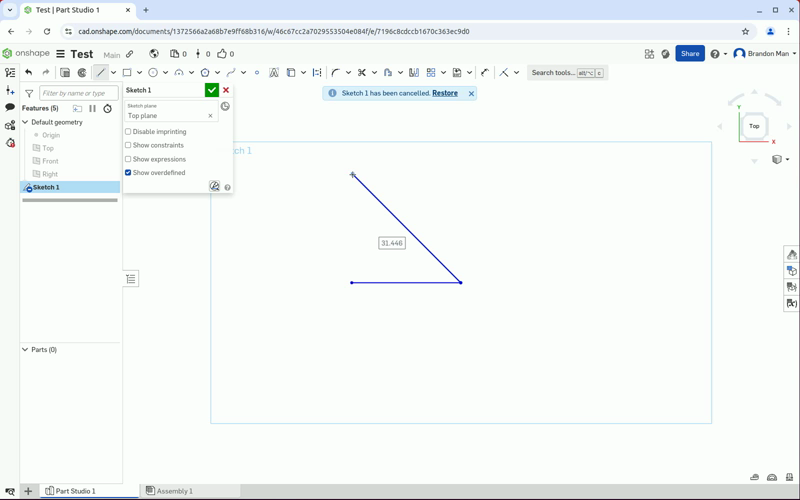
mouse_move(351, 282)
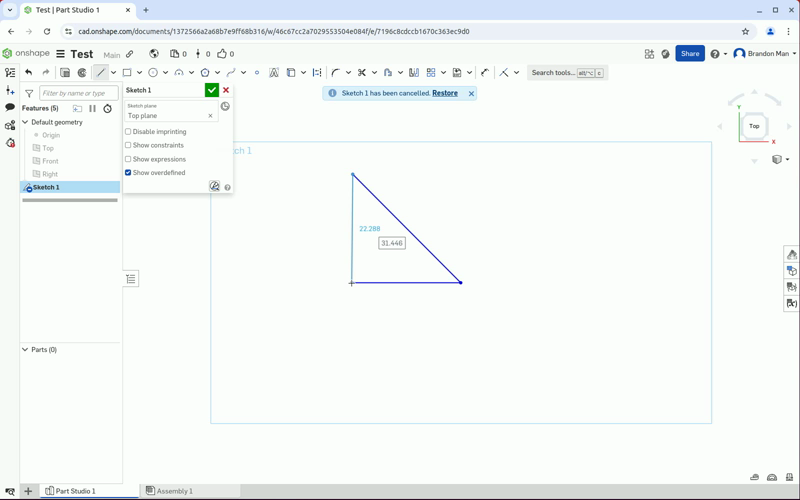
key_up(shift)
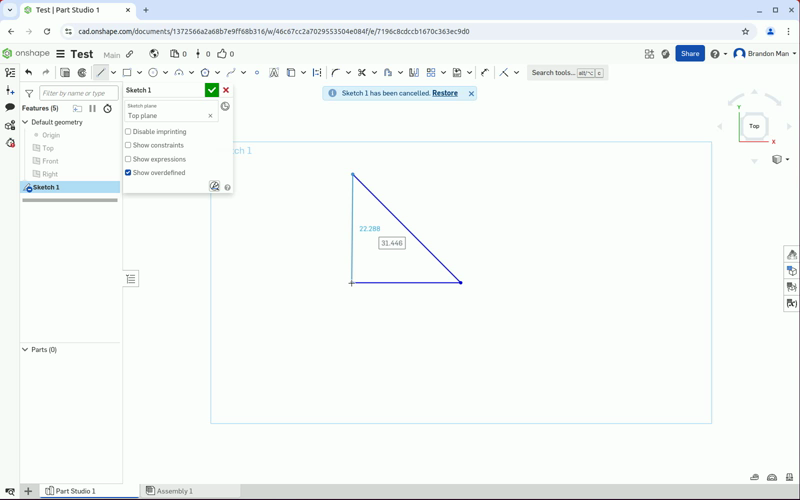
click(351, 282)
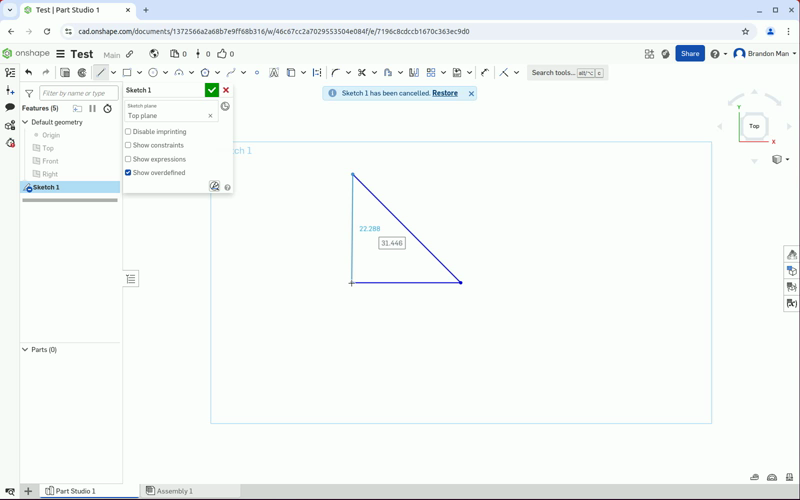
key(esc)
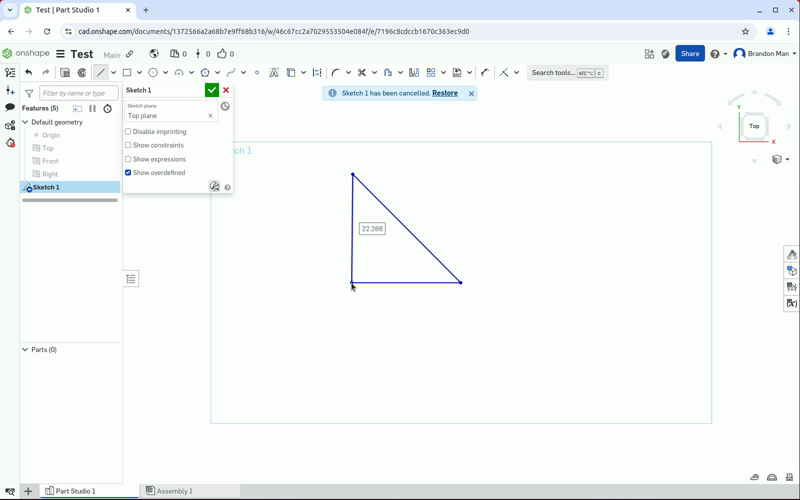
mouse_move(427, 275)
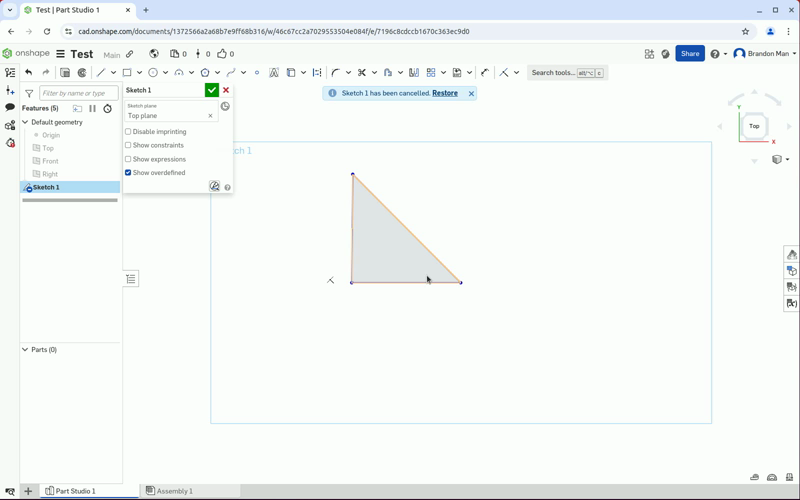
click(427, 275)
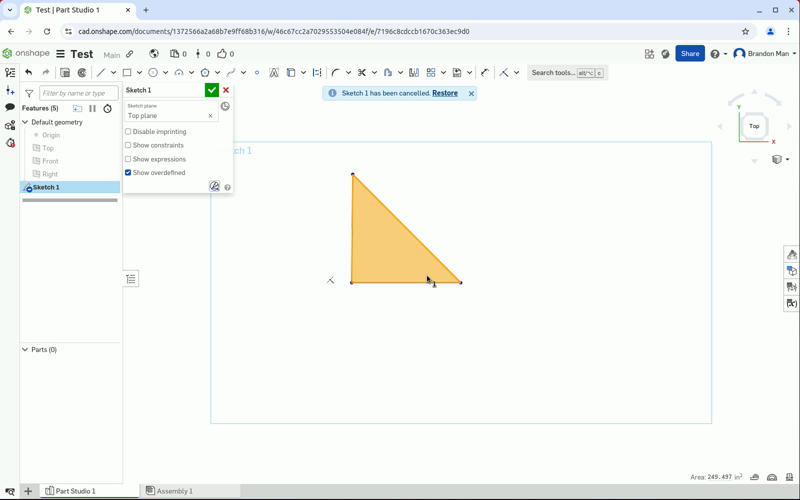
mouse_move(73, 352)
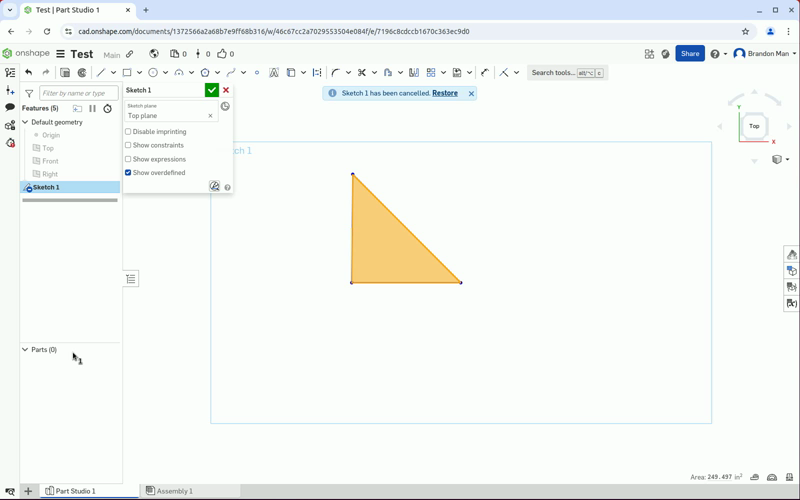
key(shift+y)
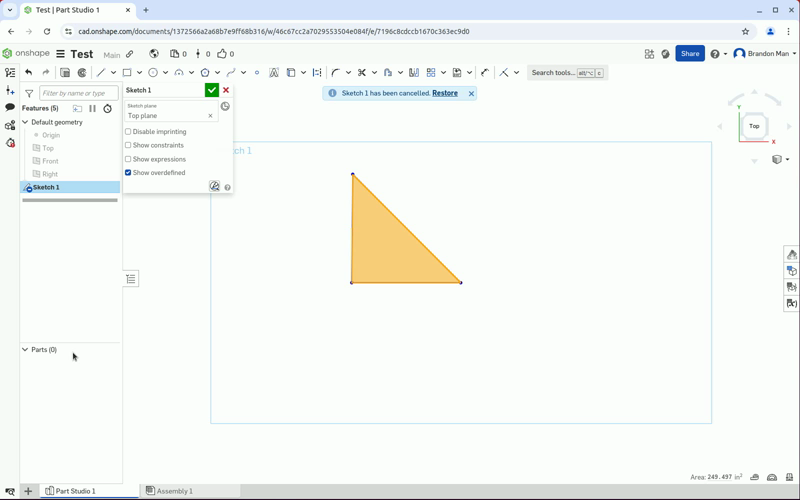
key(shift+e)
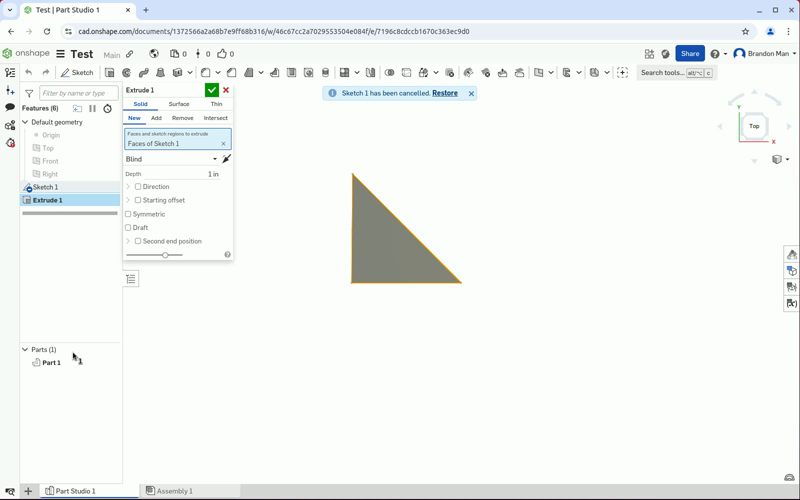
mouse_move(143, 106)
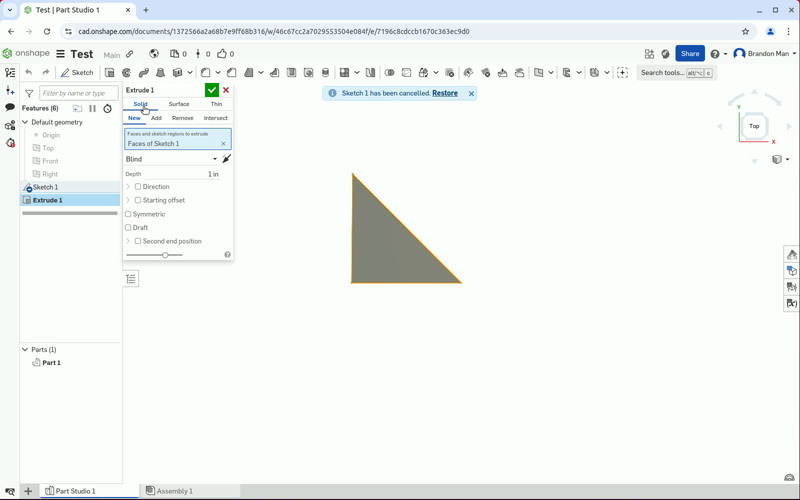
click(143, 106)
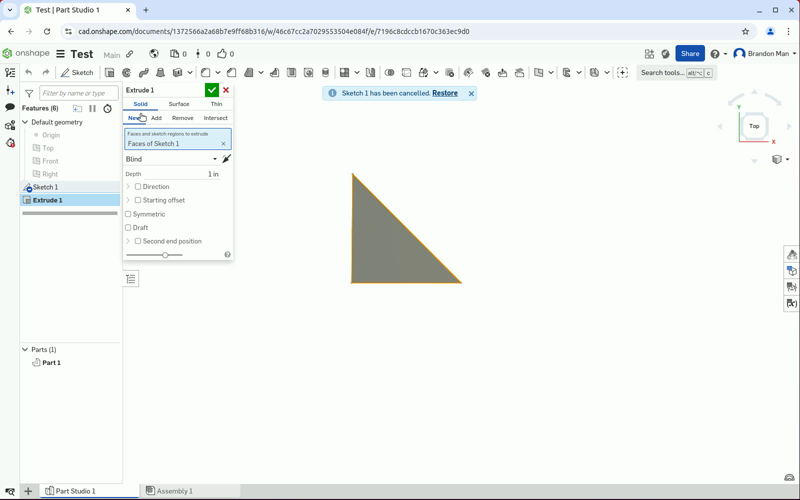
mouse_move(137, 120)
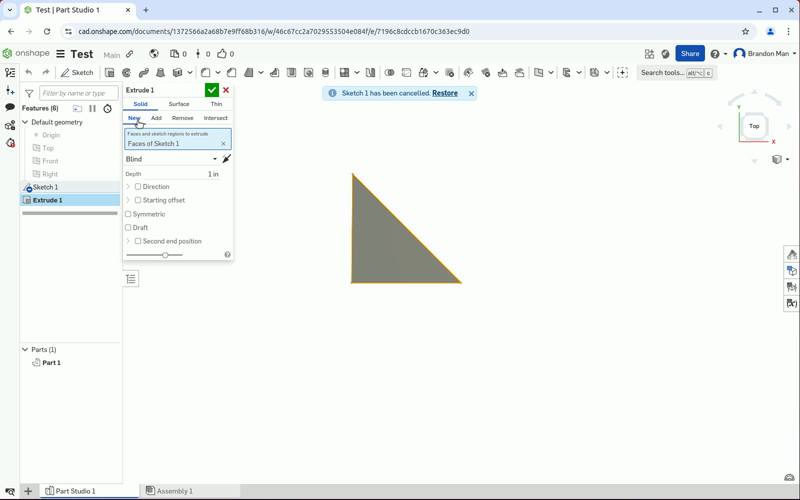
click(137, 120)
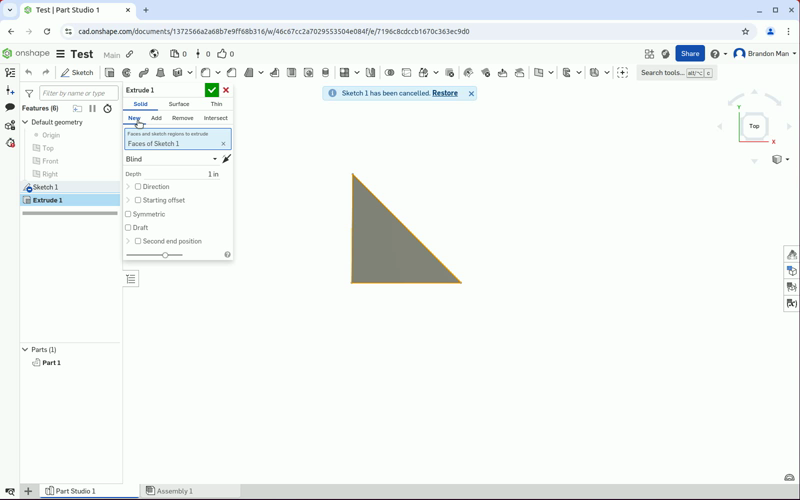
key(tab, 4)
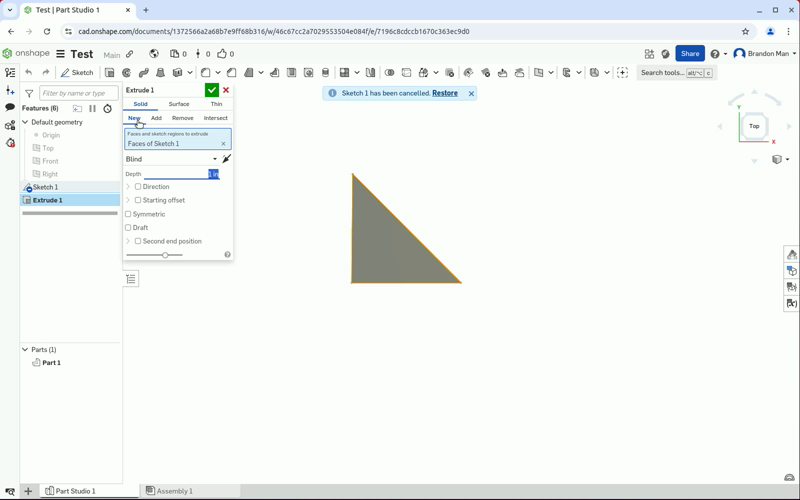
text(22.386)
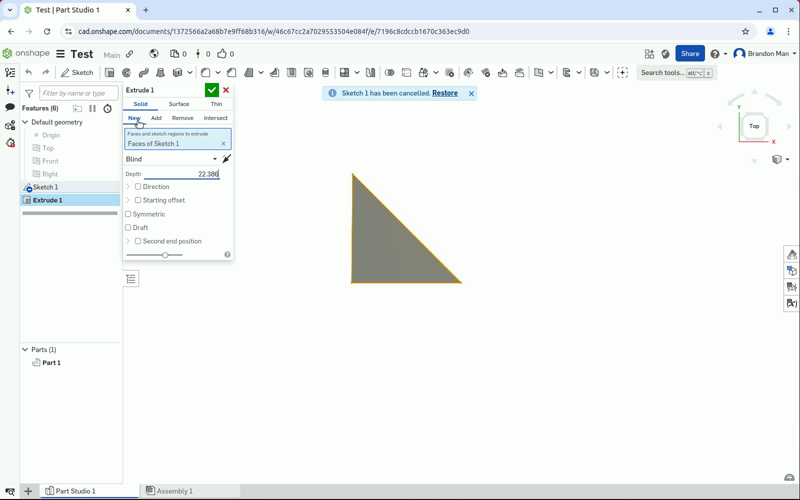
key(enter)
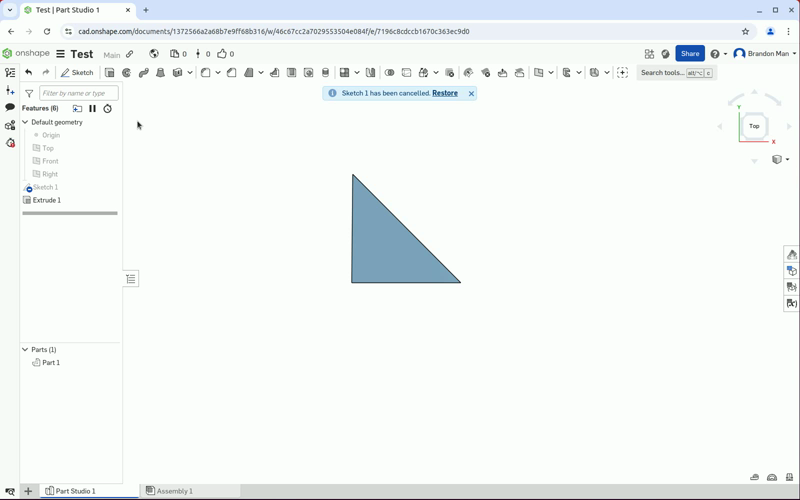
key(shift+h)
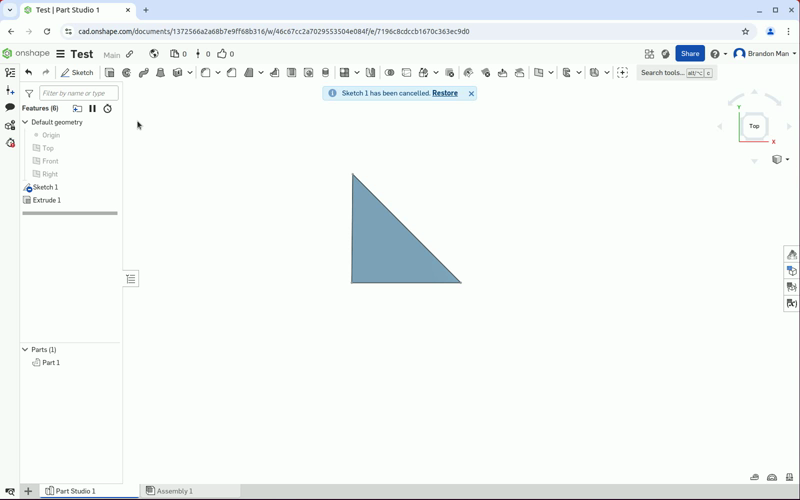
key(shift+h)
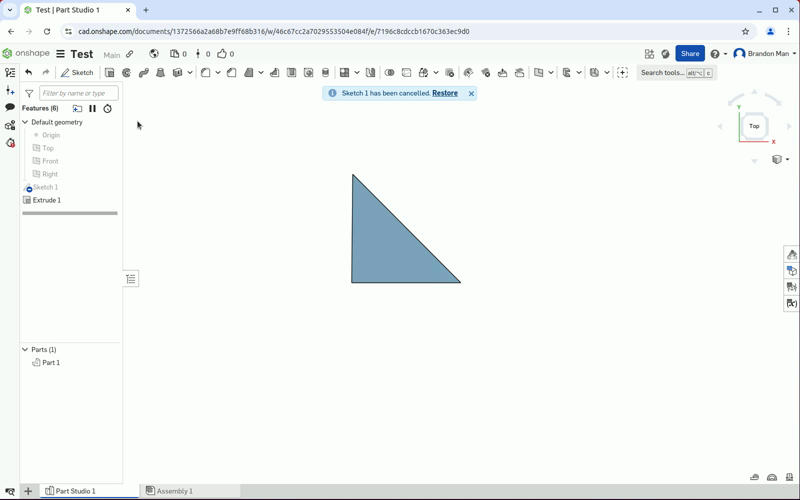
mouse_move(73, 189)
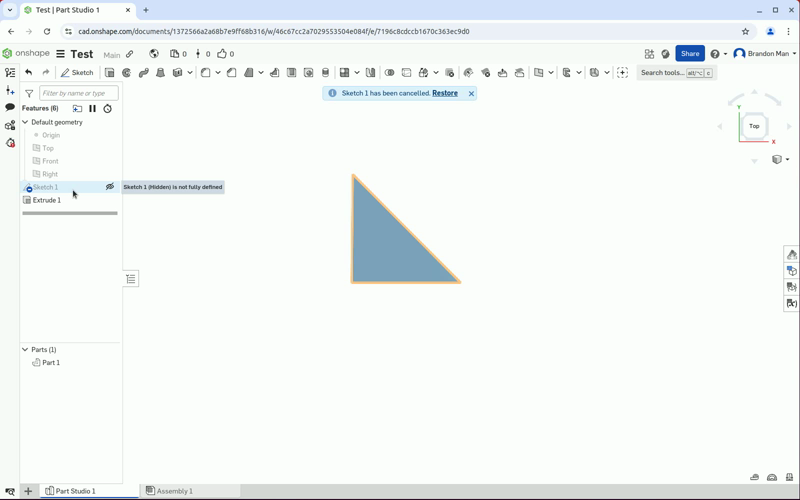
click(73, 189)
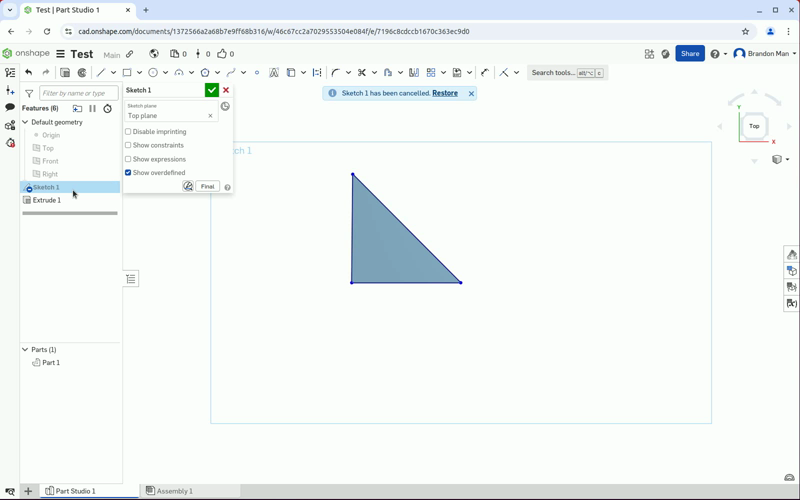
mouse_move(229, 92)
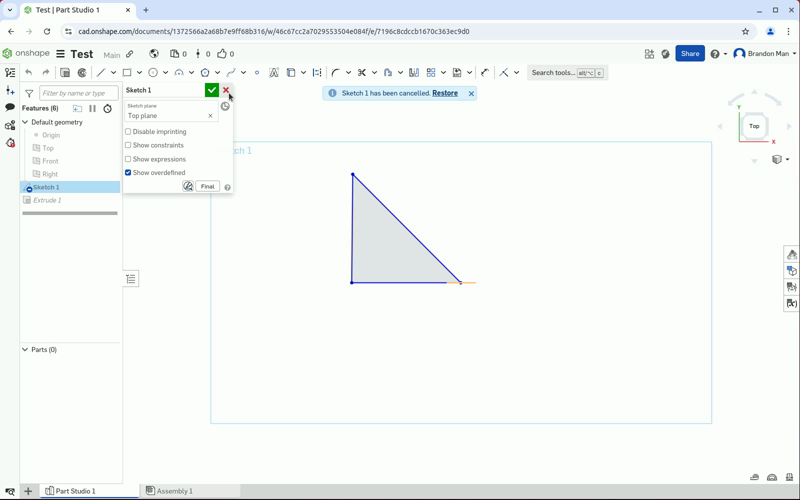
click(229, 92)
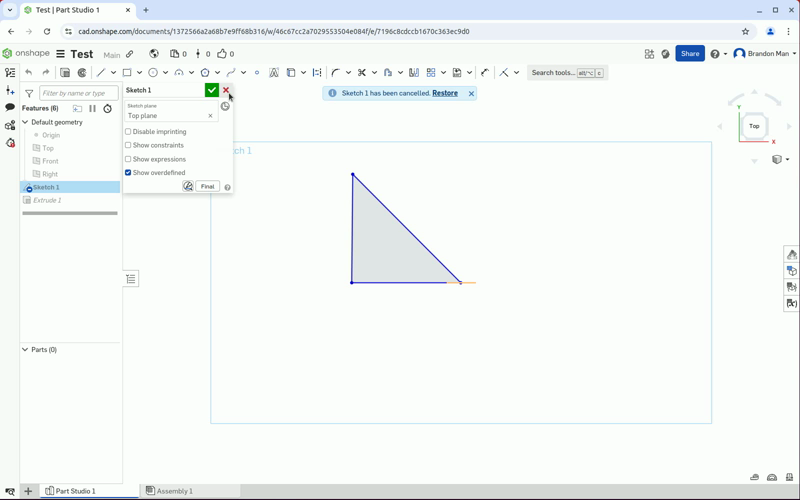
key(shift+s)
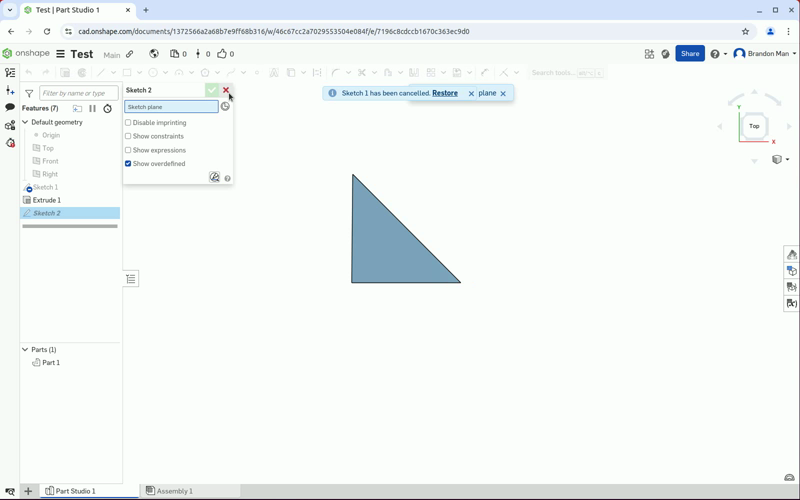
mouse_move(73, 150)
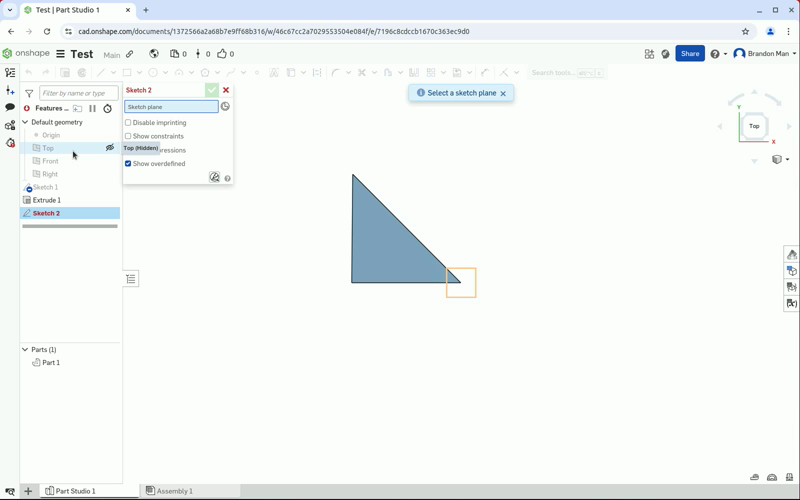
click(73, 150)
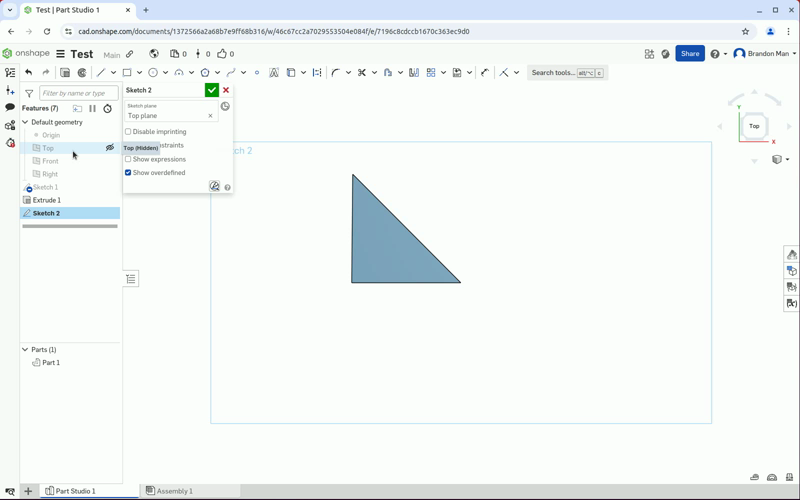
mouse_move(73, 352)
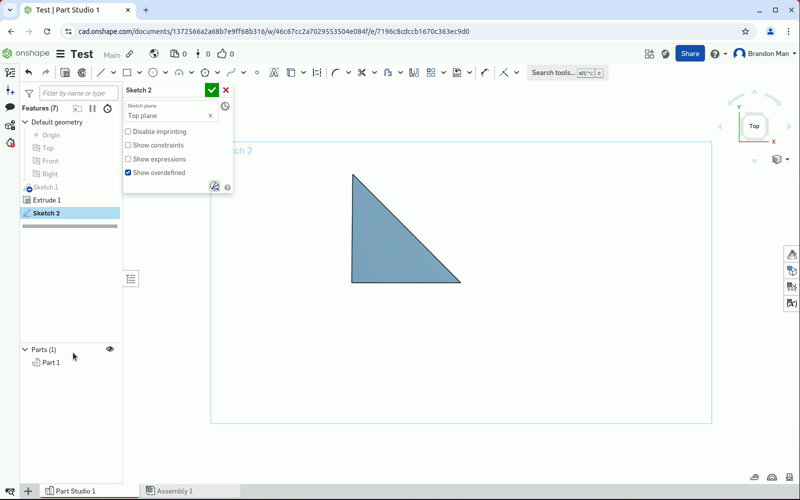
key(y)
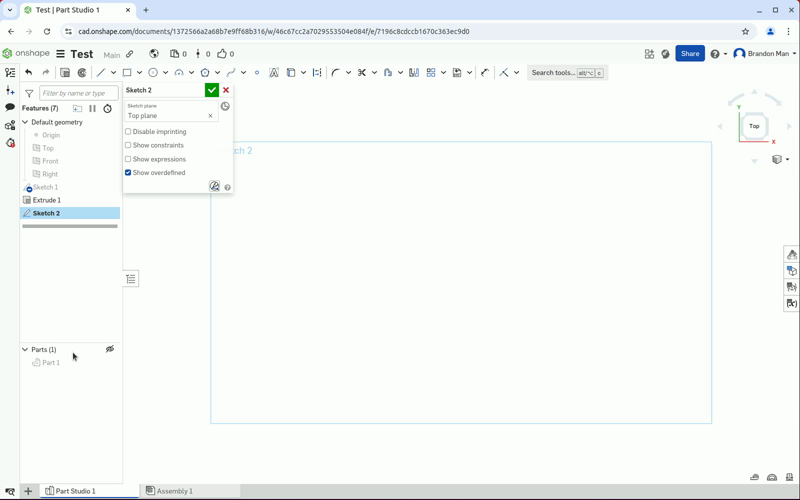
key(l)
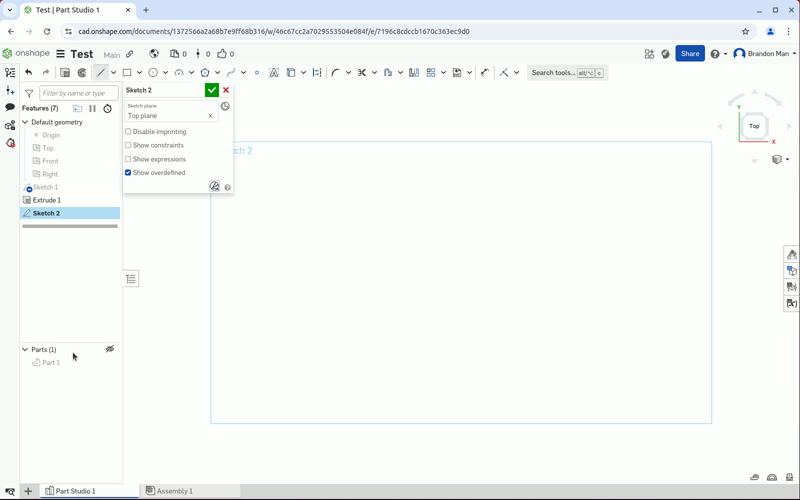
key_down(shift)
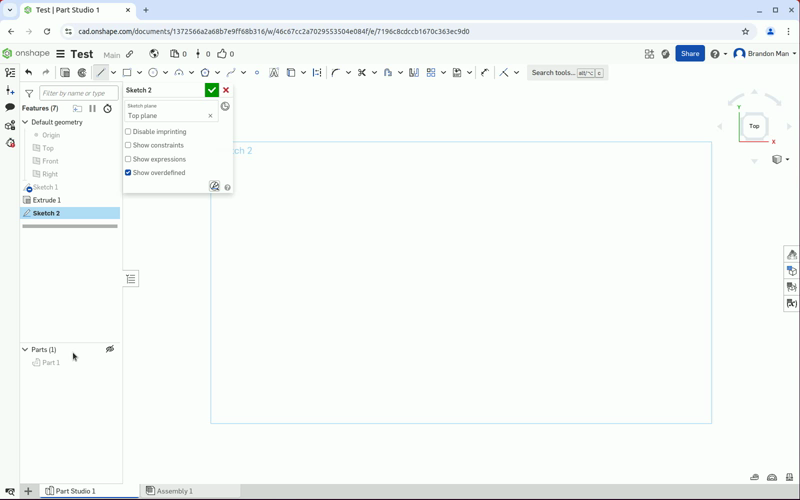
mouse_move(352, 174)
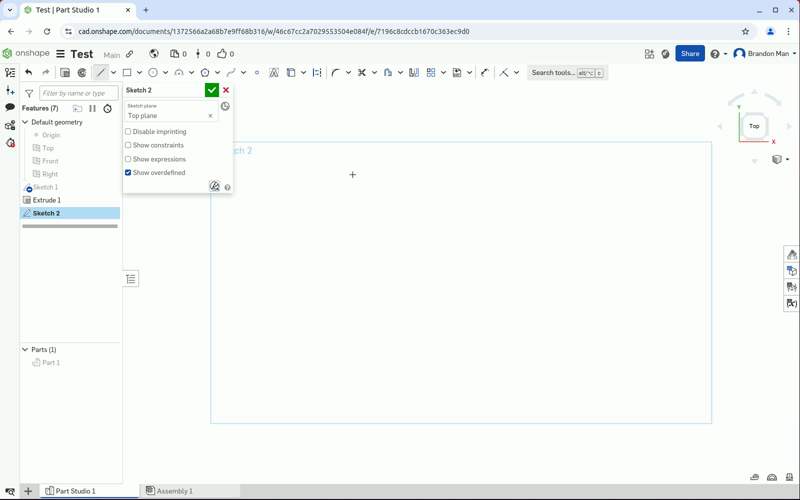
click(352, 174)
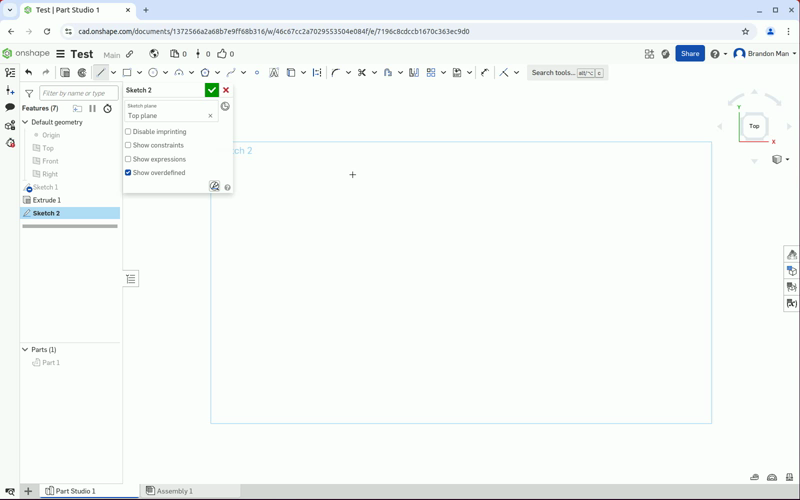
key_up(shift)
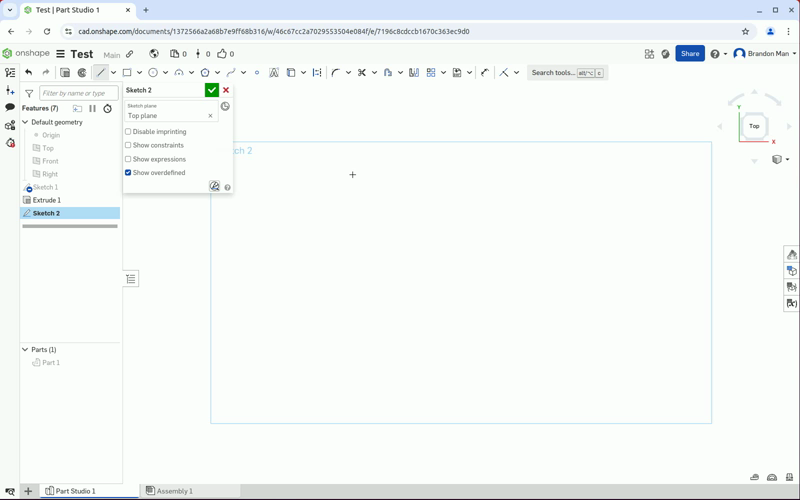
key_down(shift)
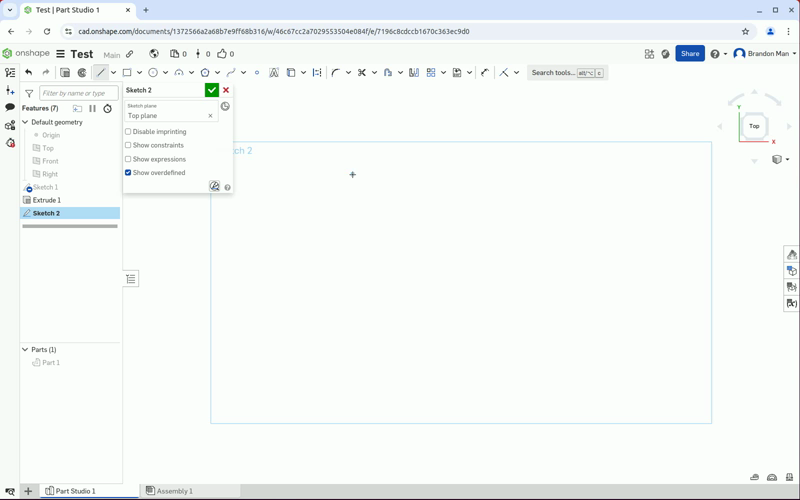
mouse_move(461, 282)
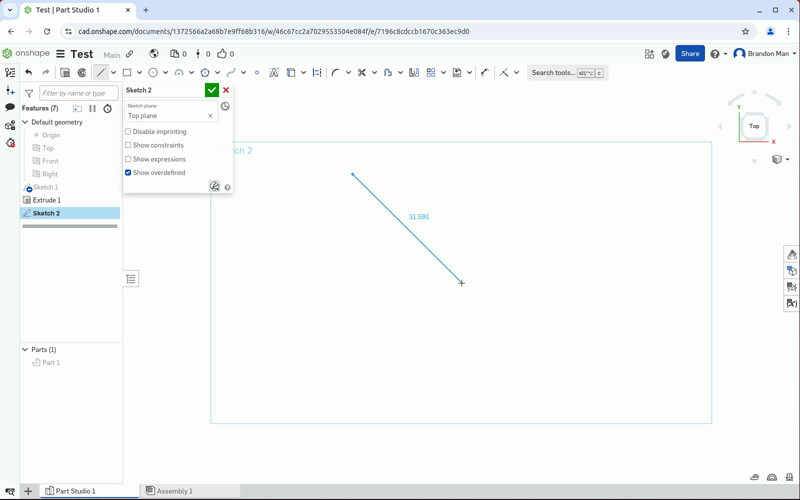
click(461, 282)
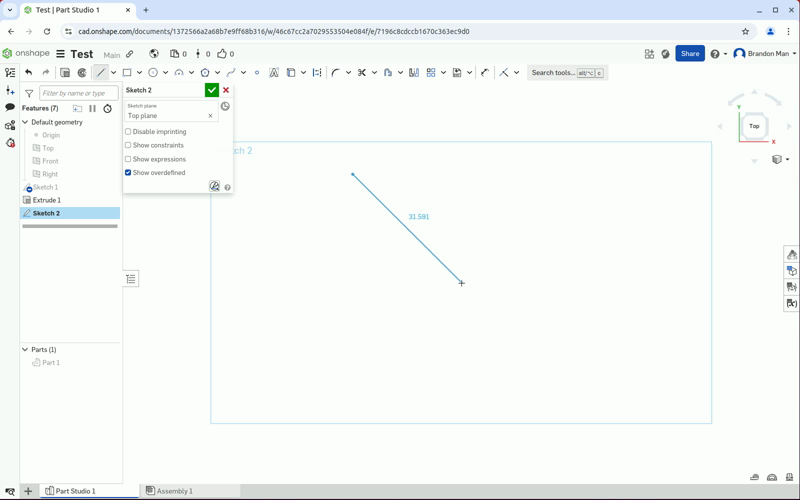
key_up(shift)
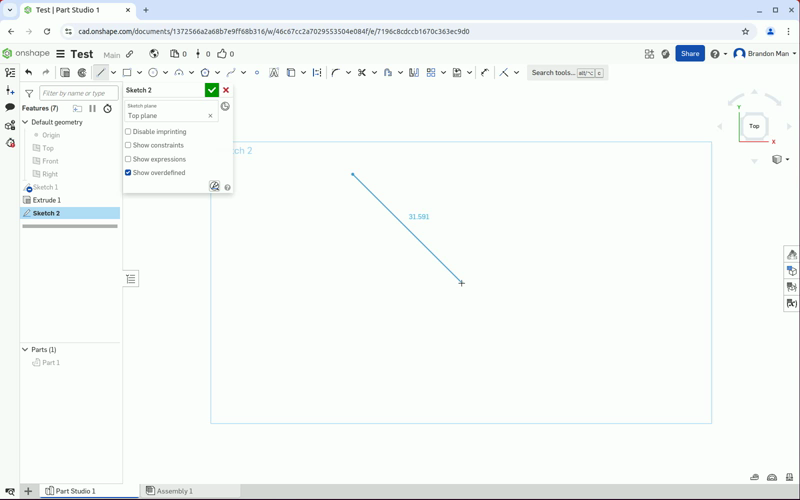
key_down(shift)
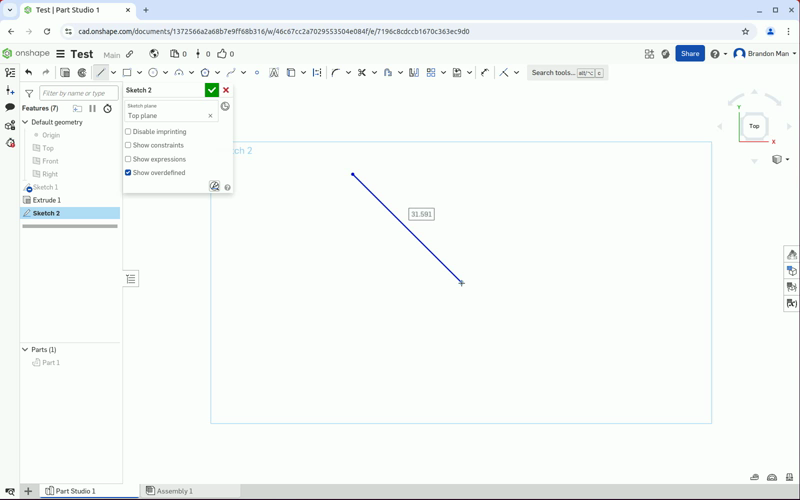
mouse_move(461, 174)
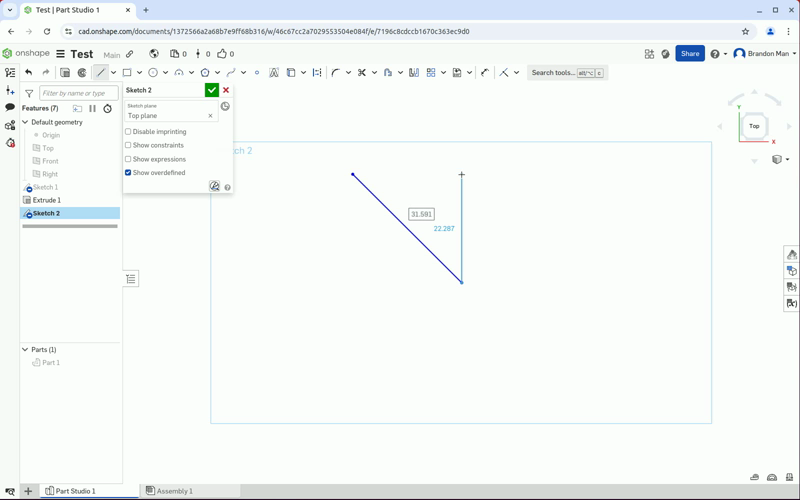
click(461, 174)
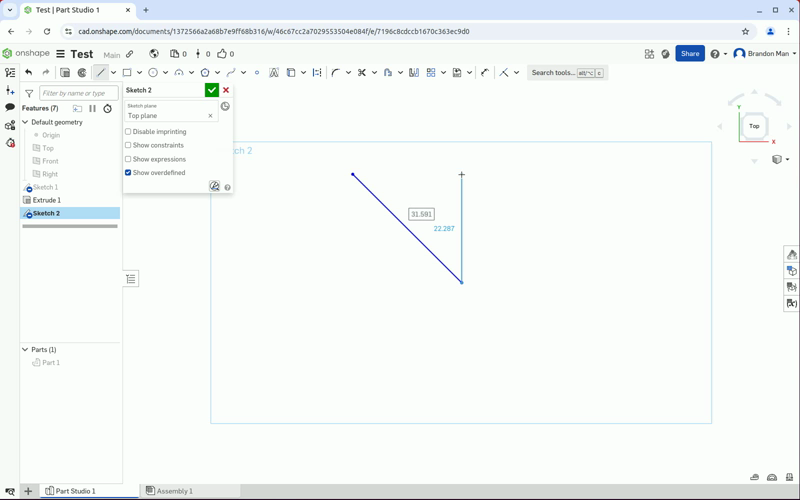
key_up(shift)
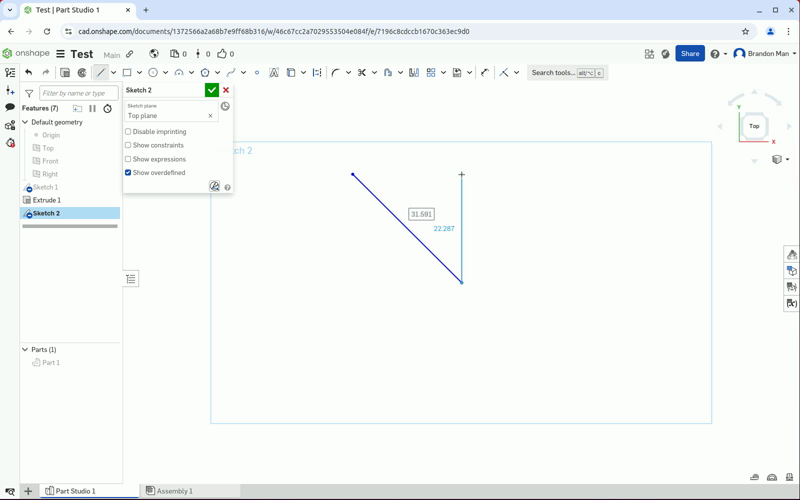
key_down(shift)
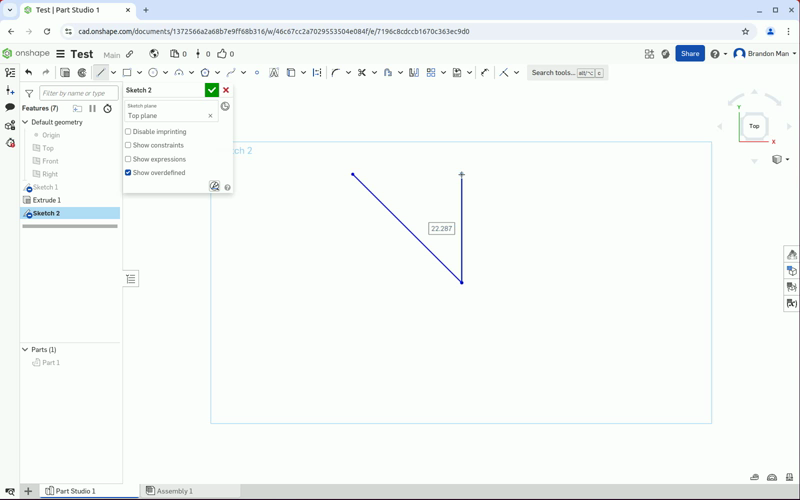
mouse_move(352, 174)
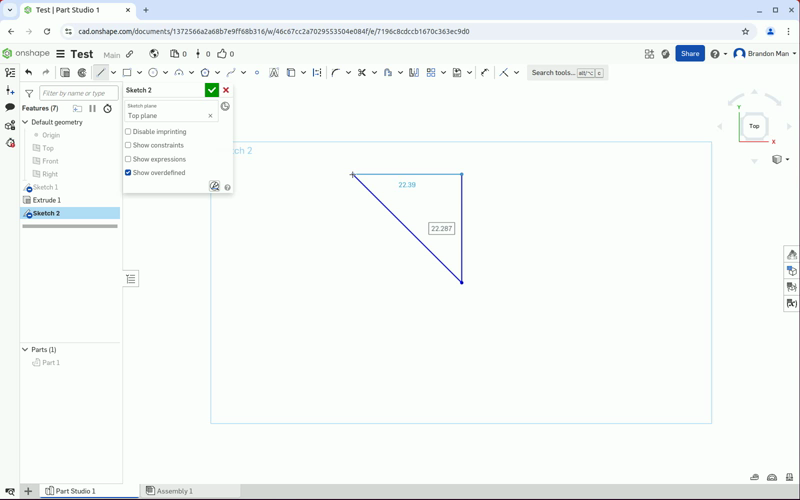
key_up(shift)
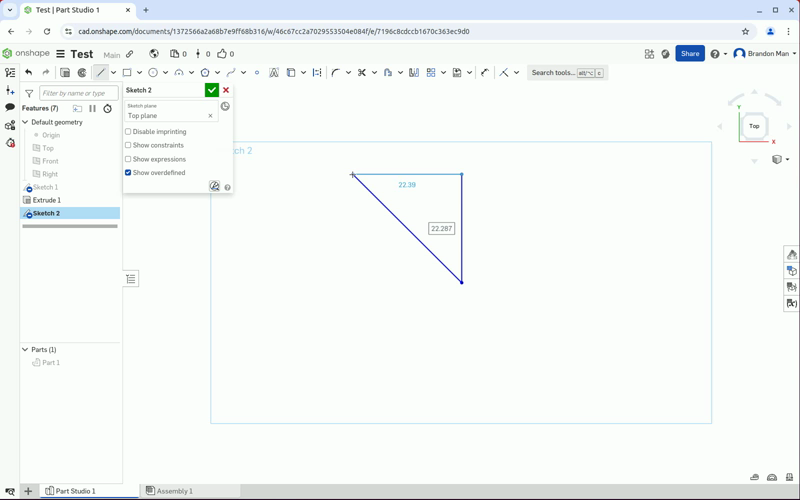
click(352, 174)
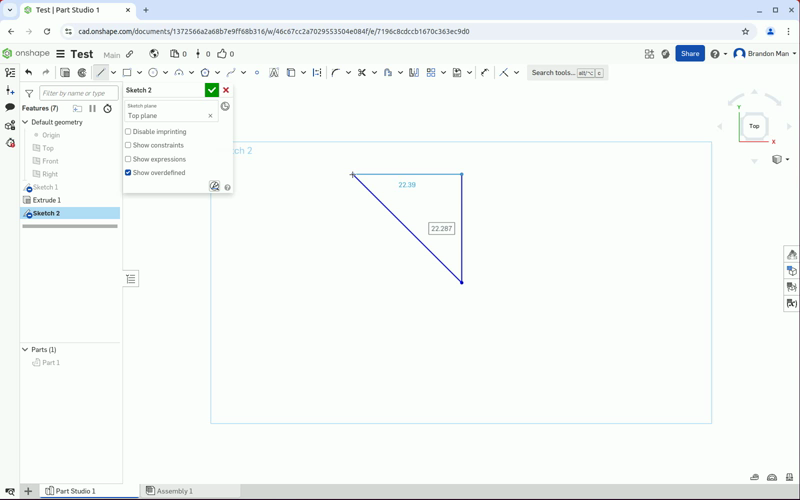
key(esc)
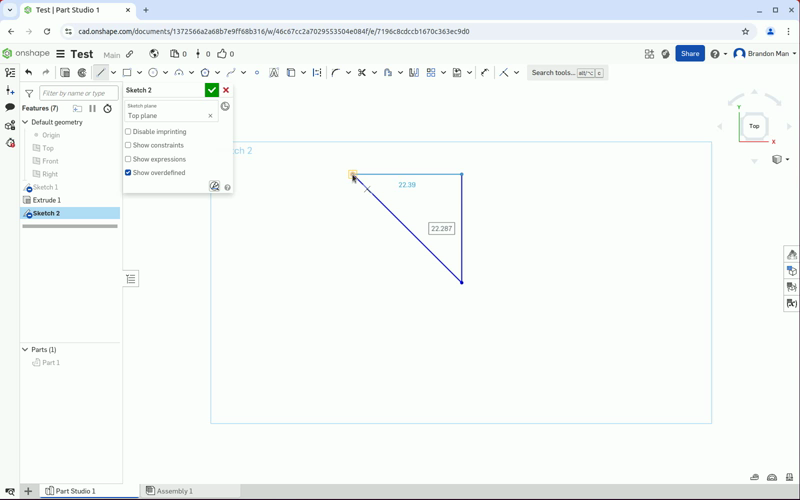
mouse_move(433, 221)
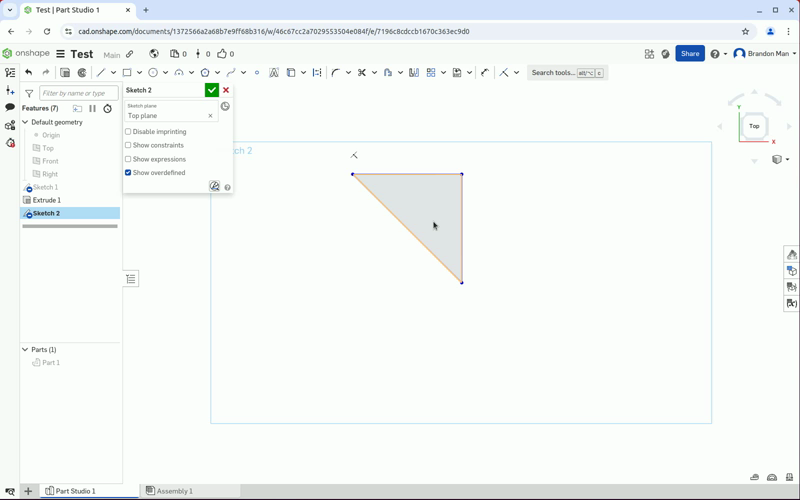
click(433, 221)
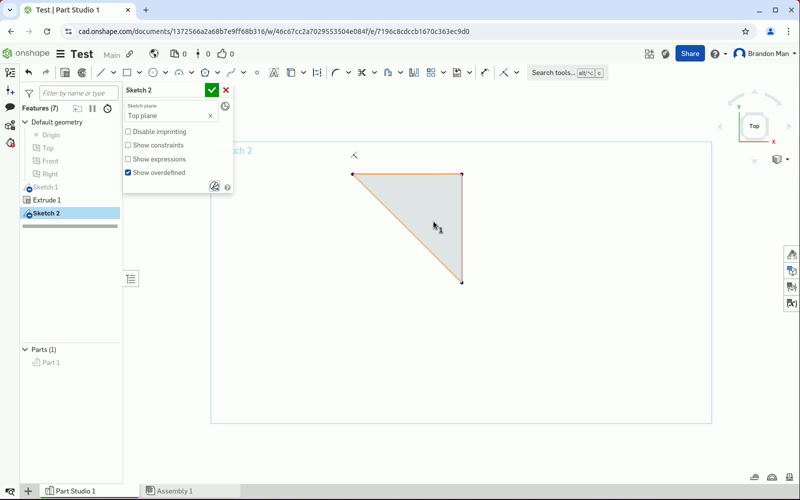
mouse_move(73, 352)
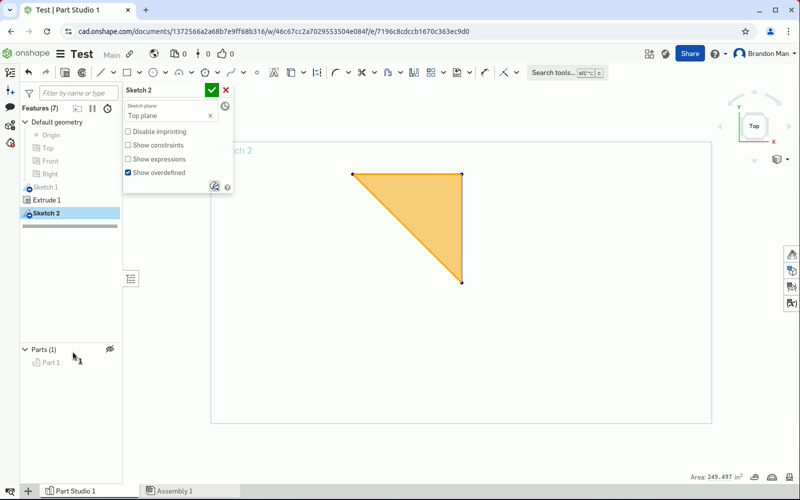
key(shift+y)
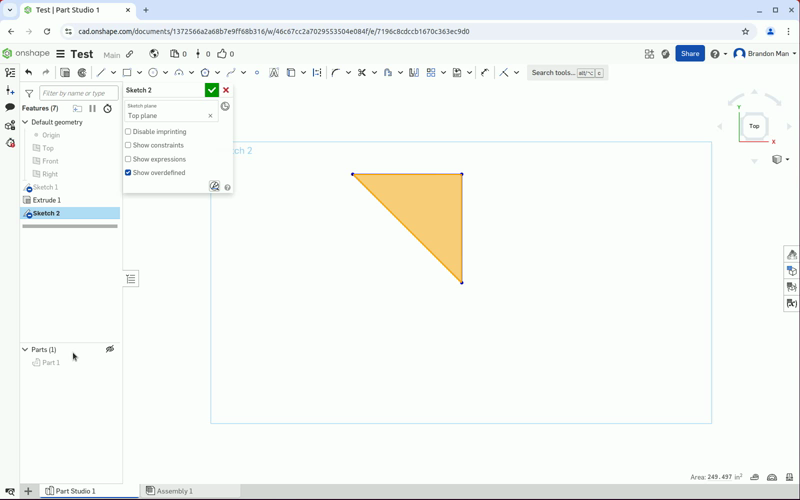
key(shift+e)
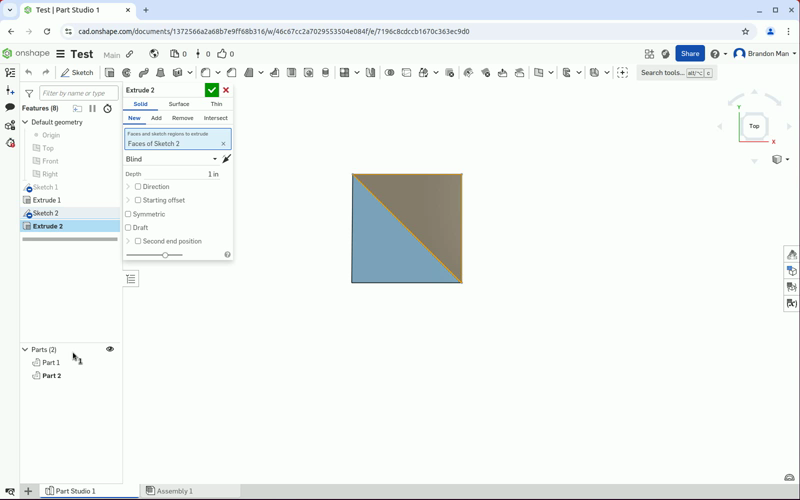
mouse_move(143, 106)
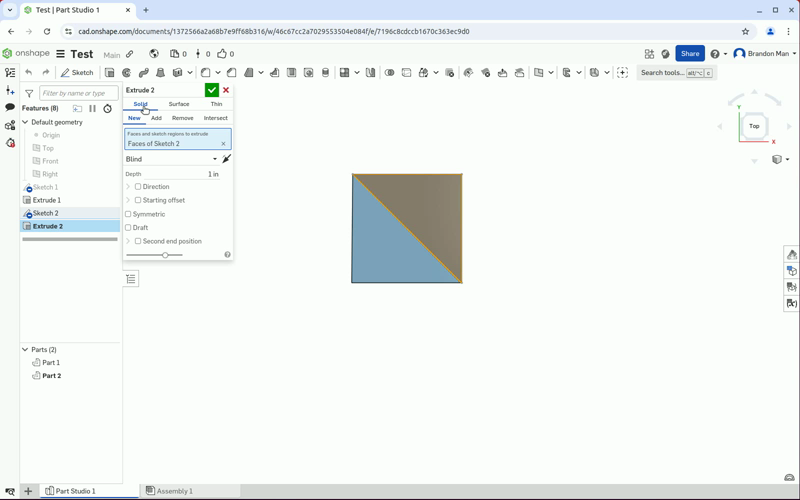
click(143, 106)
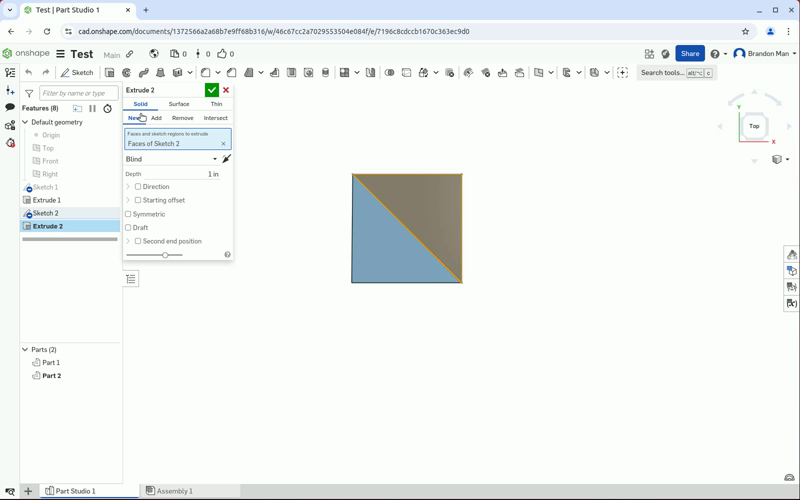
mouse_move(137, 120)
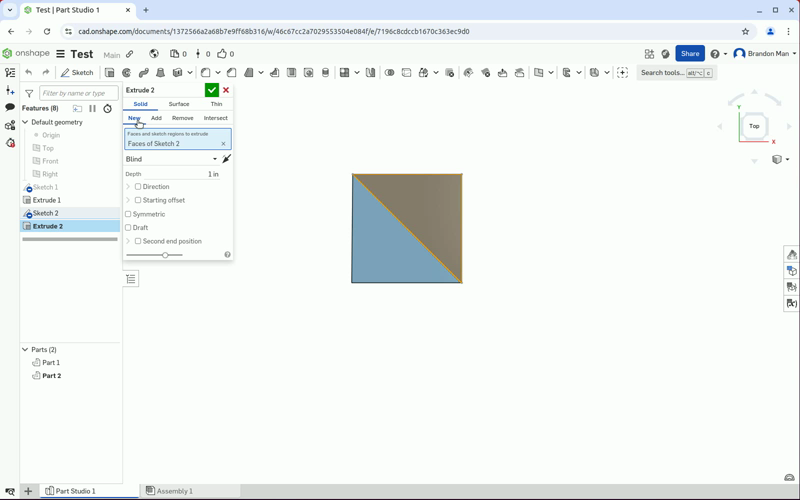
click(137, 120)
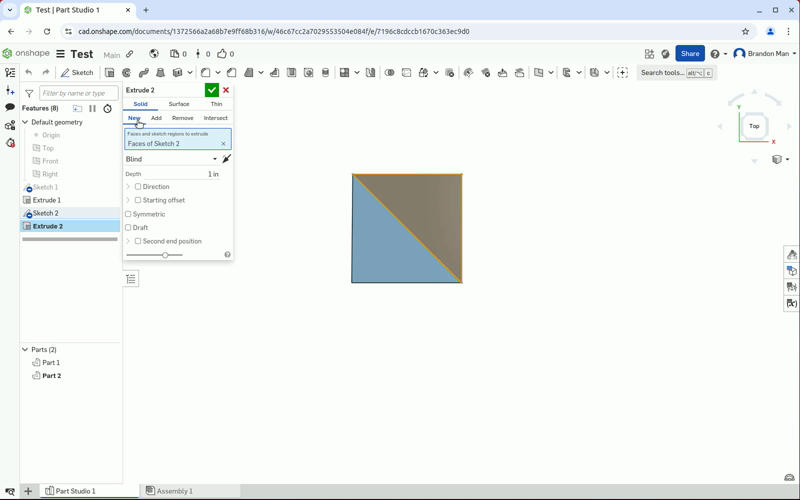
key(tab, 4)
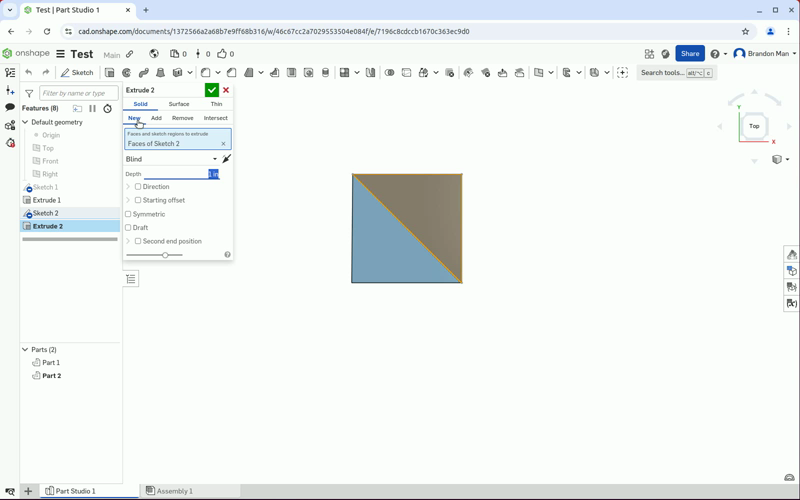
text(22.386)
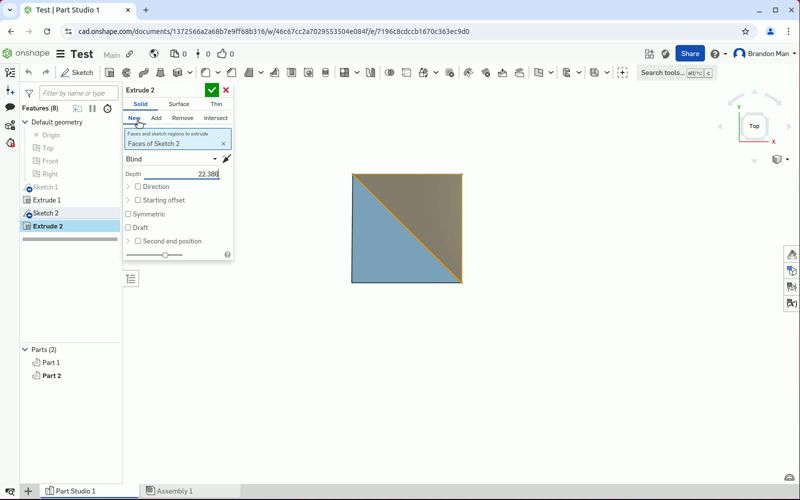
key(enter)
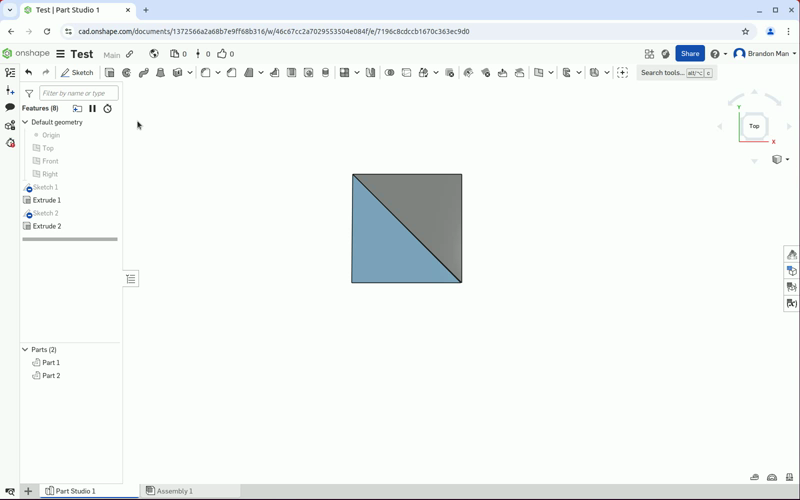
key(shift+h)
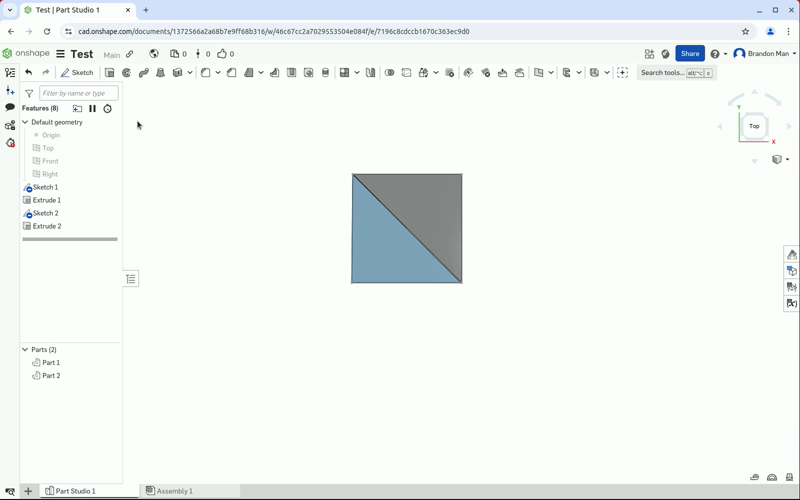
key(shift+h)
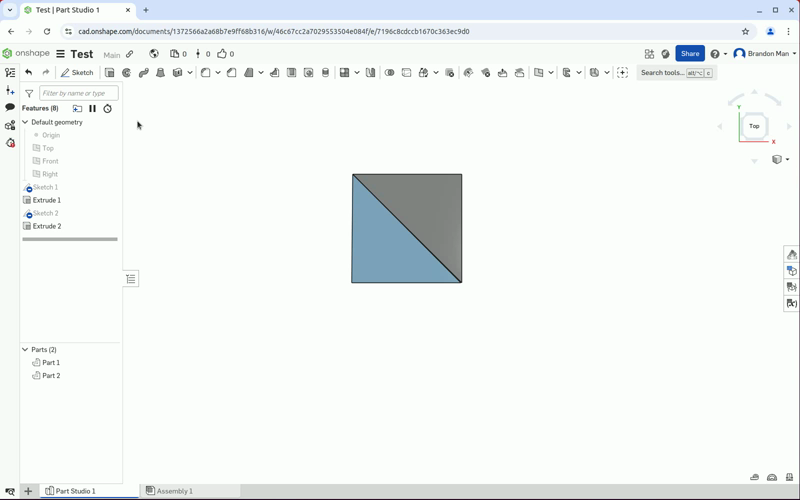
mouse_move(73, 189)
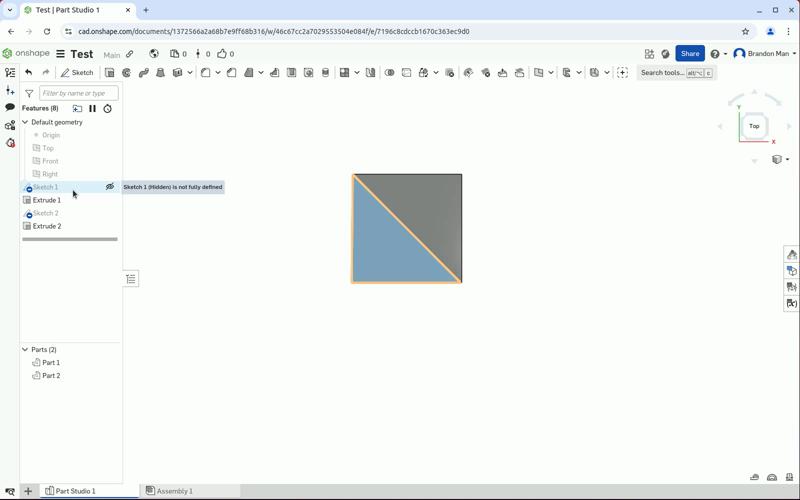
click(73, 189)
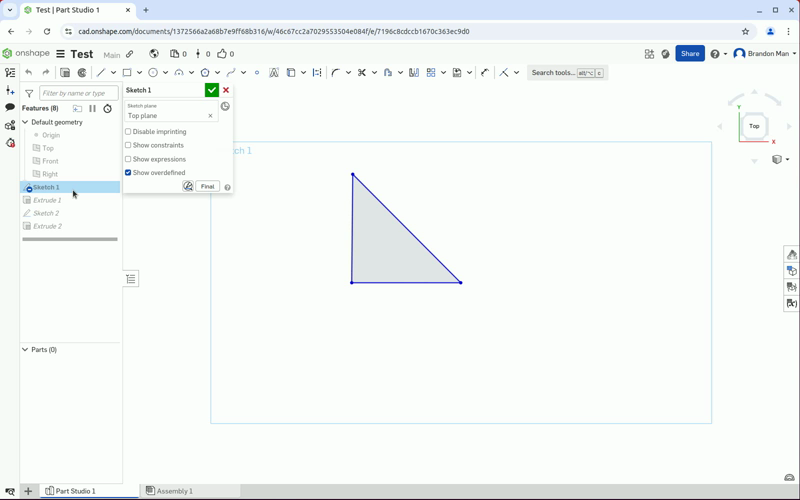
mouse_move(229, 92)
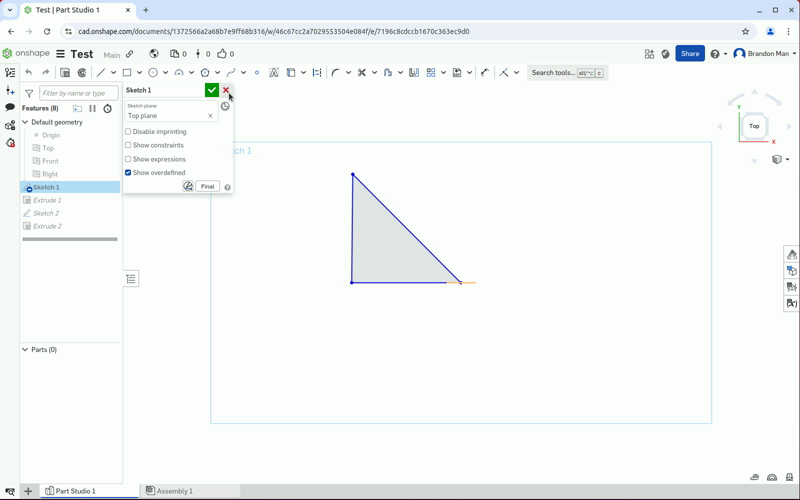
click(229, 92)
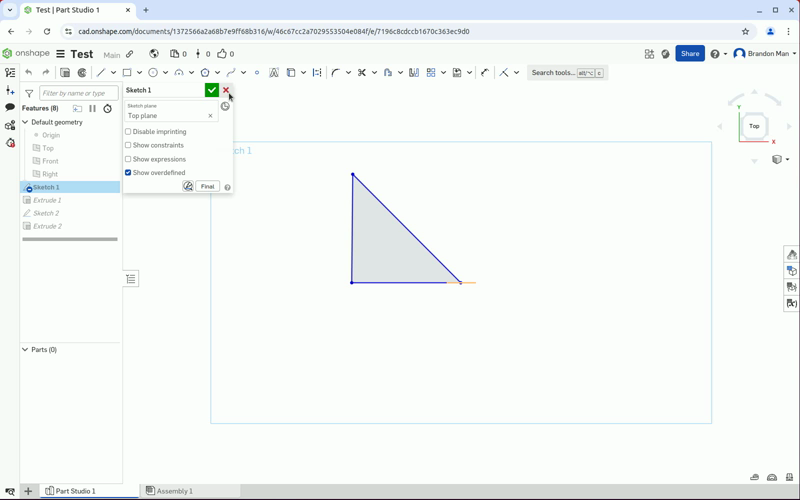
key(shift+s)
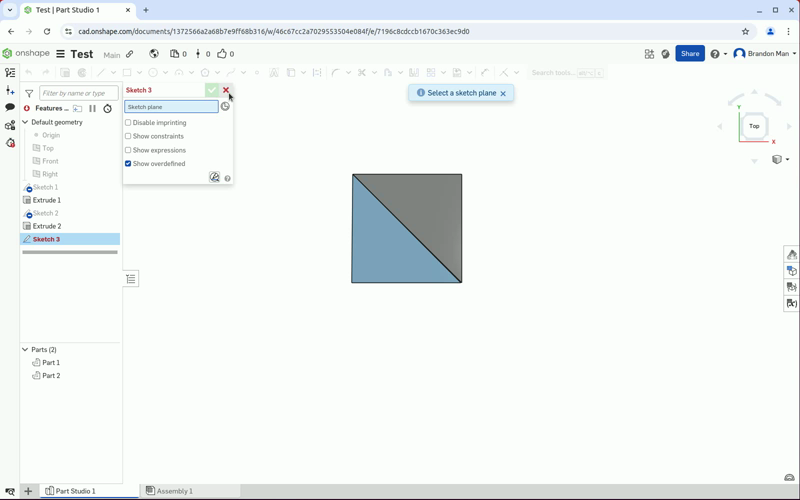
mouse_move(73, 150)
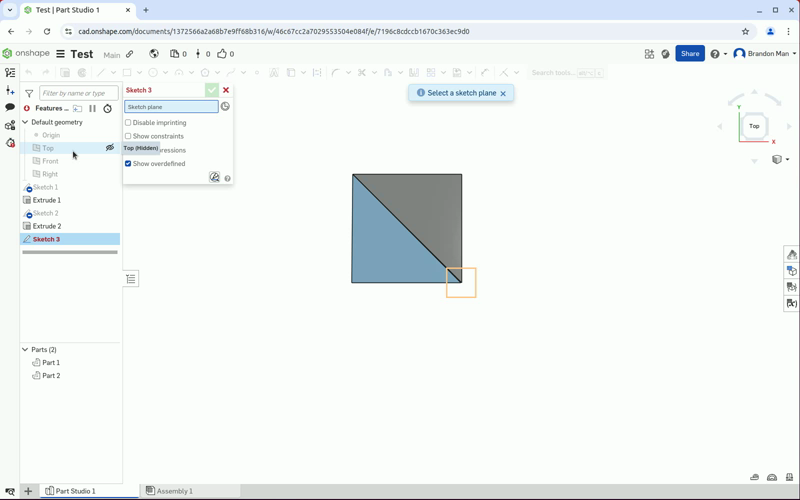
click(73, 150)
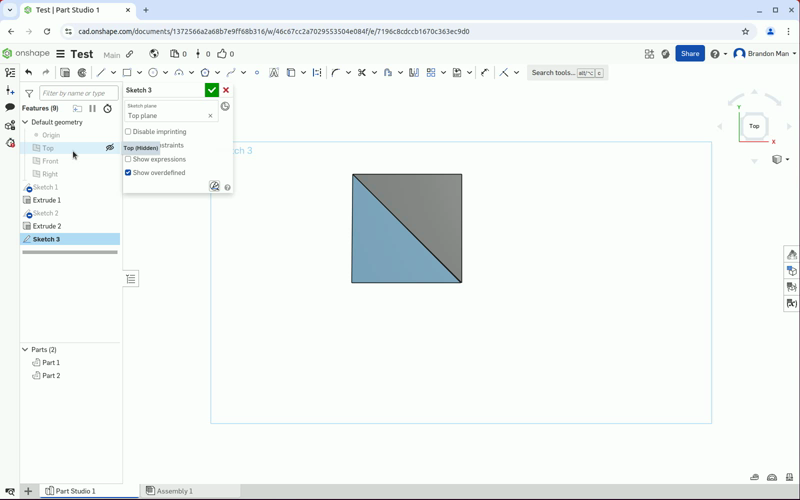
mouse_move(73, 352)
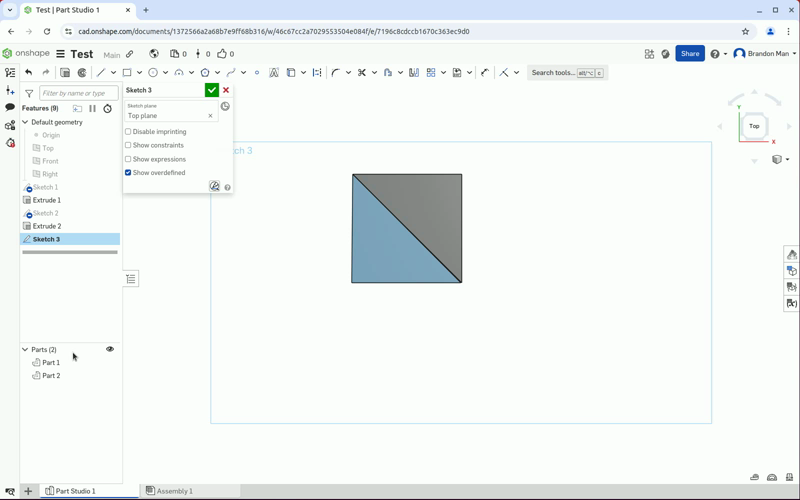
key(y)
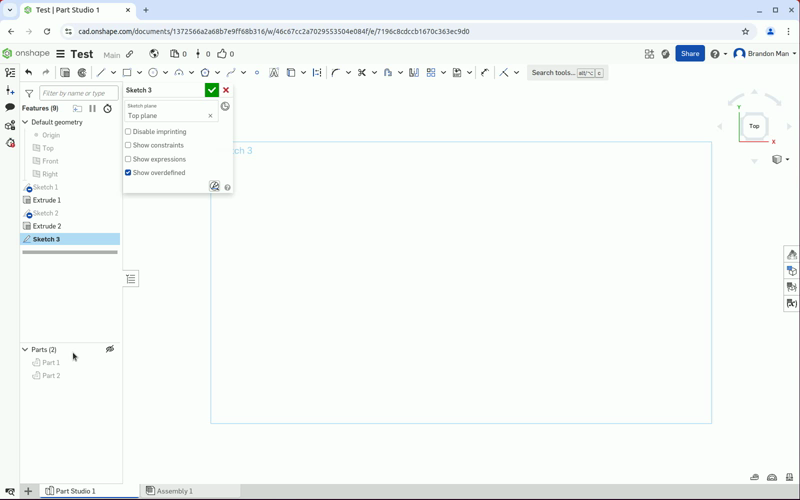
key(l)
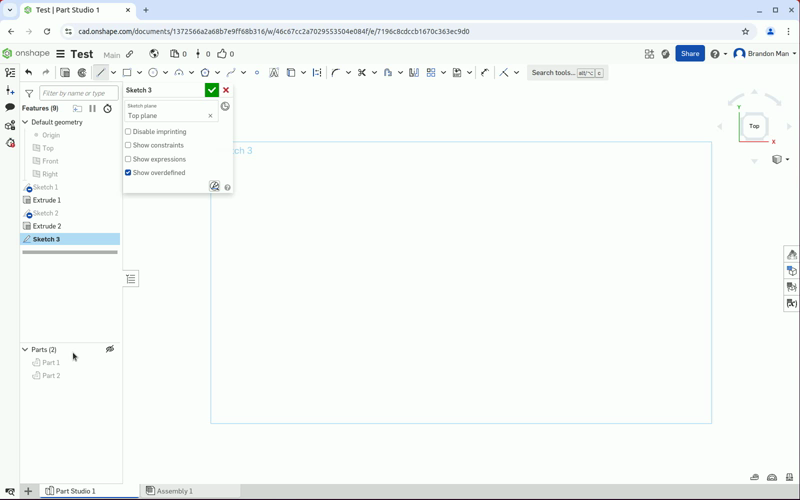
key_down(shift)
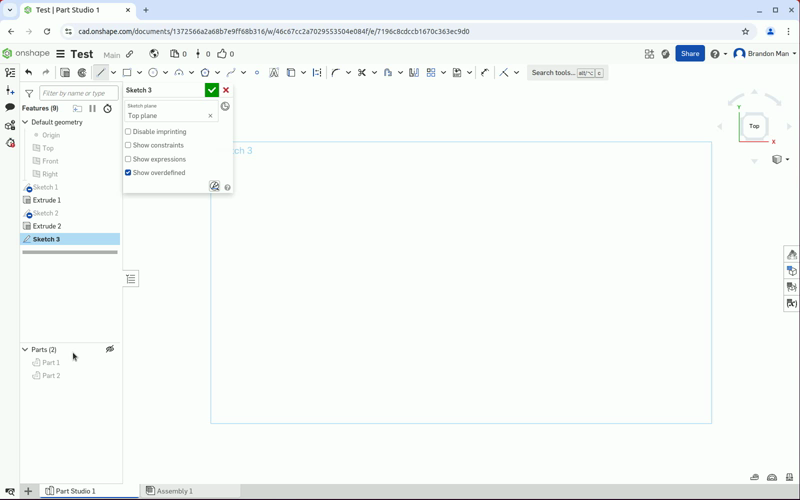
mouse_move(460, 282)
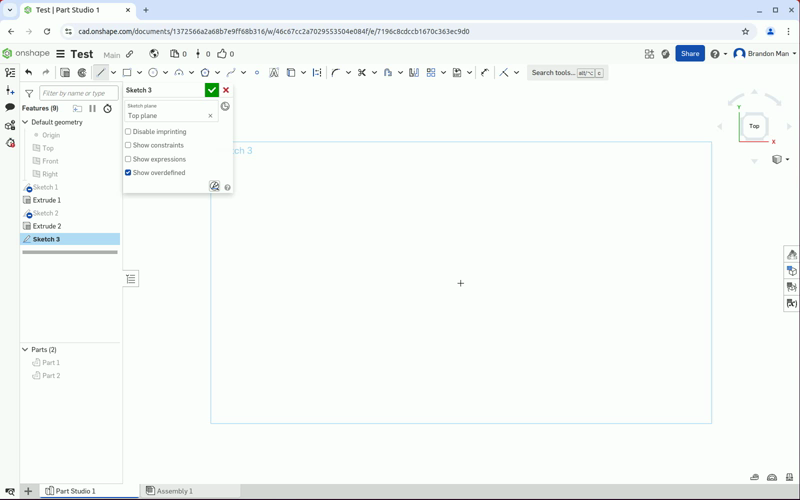
click(460, 282)
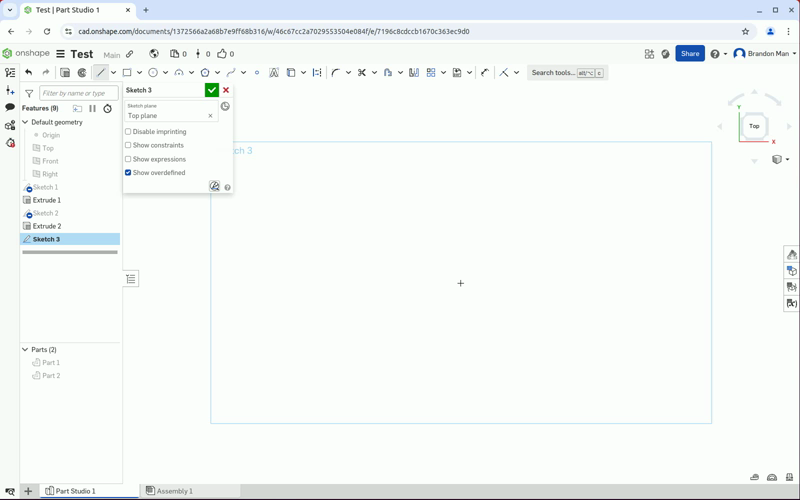
key_up(shift)
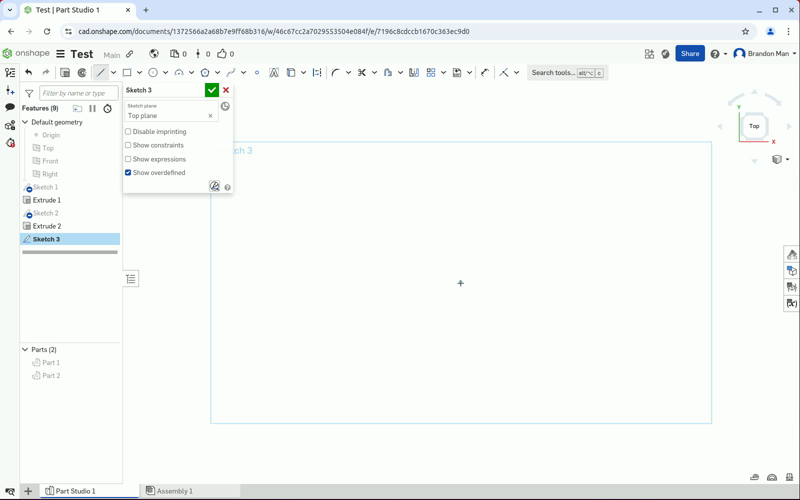
key_down(shift)
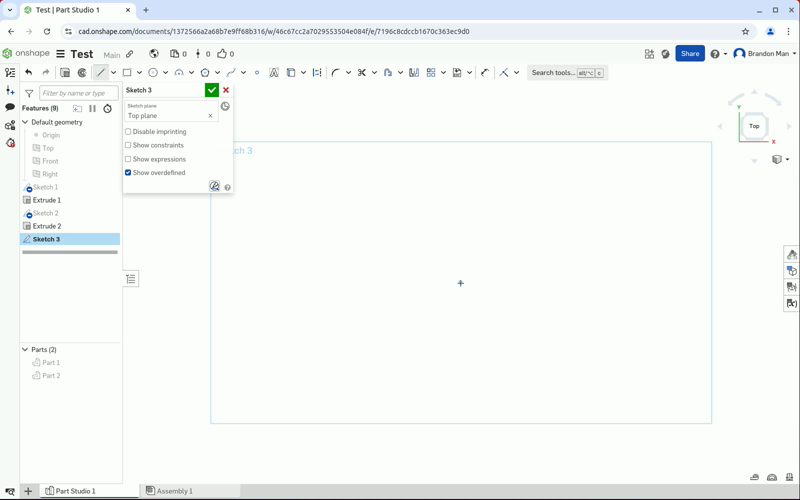
mouse_move(570, 393)
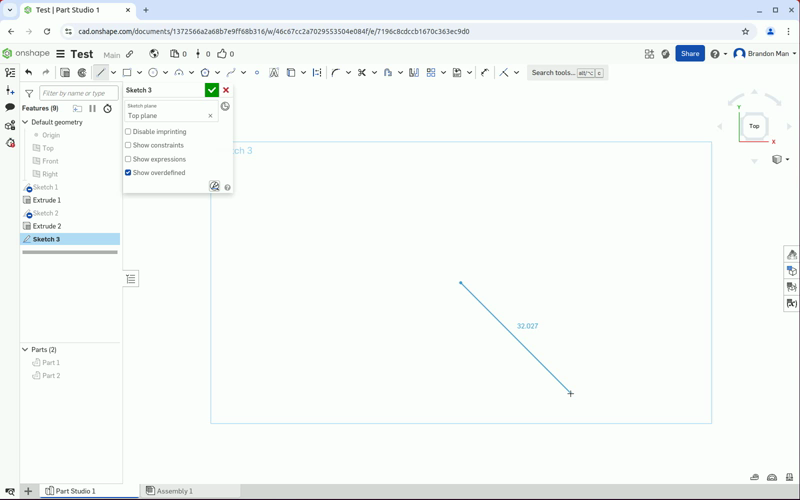
click(570, 393)
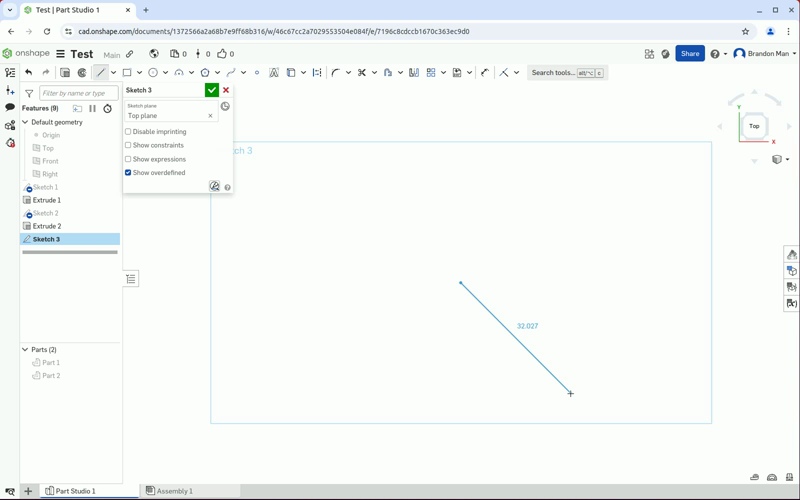
key_up(shift)
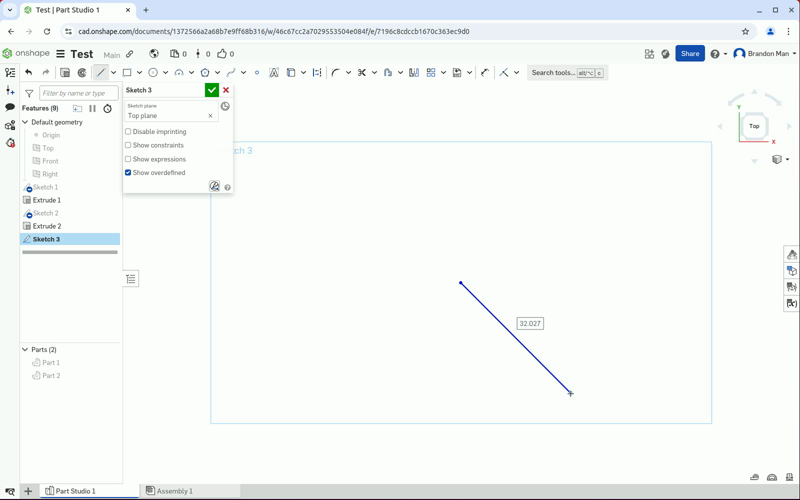
key_down(shift)
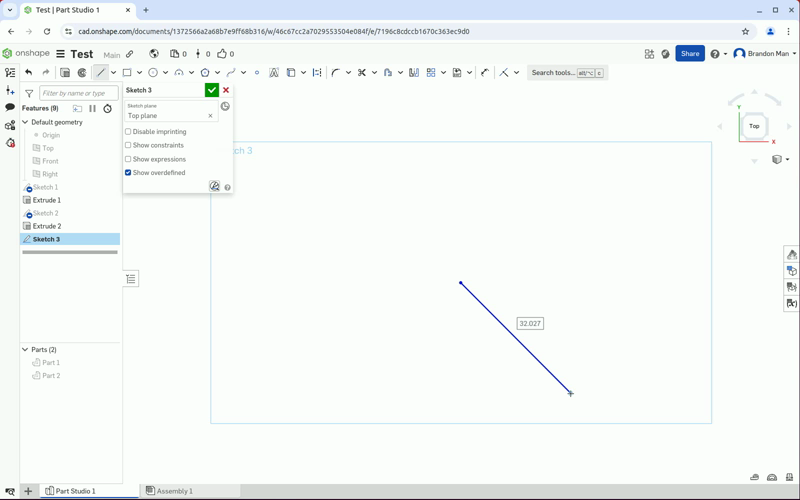
mouse_move(570, 282)
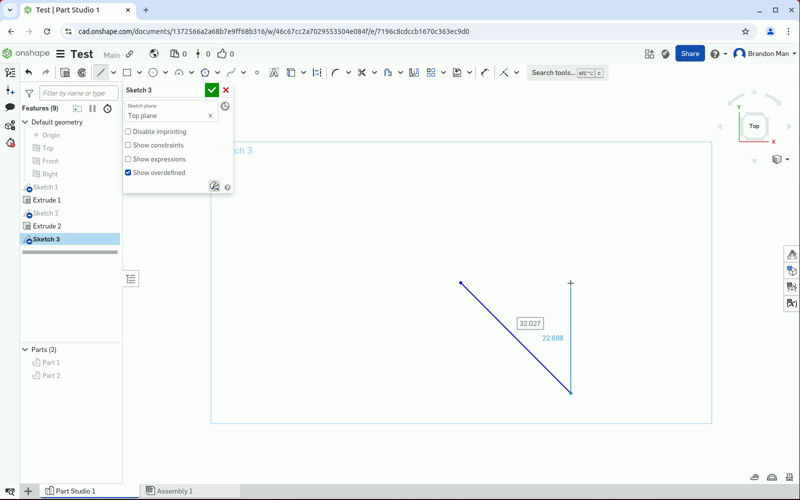
click(570, 282)
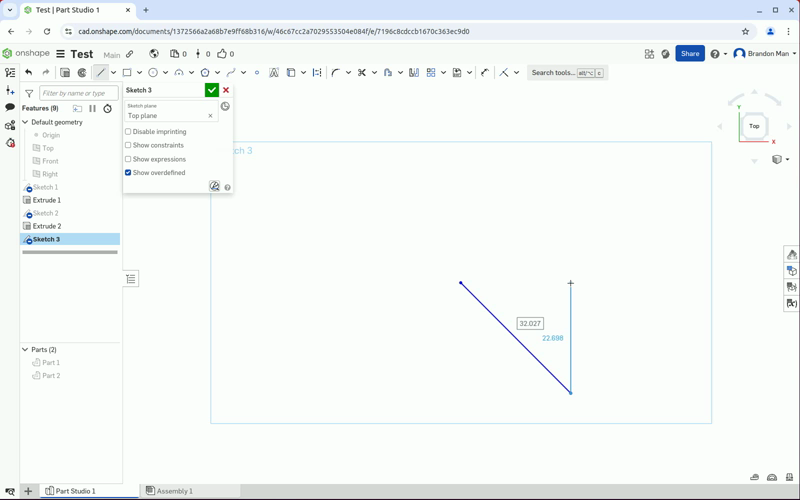
key_up(shift)
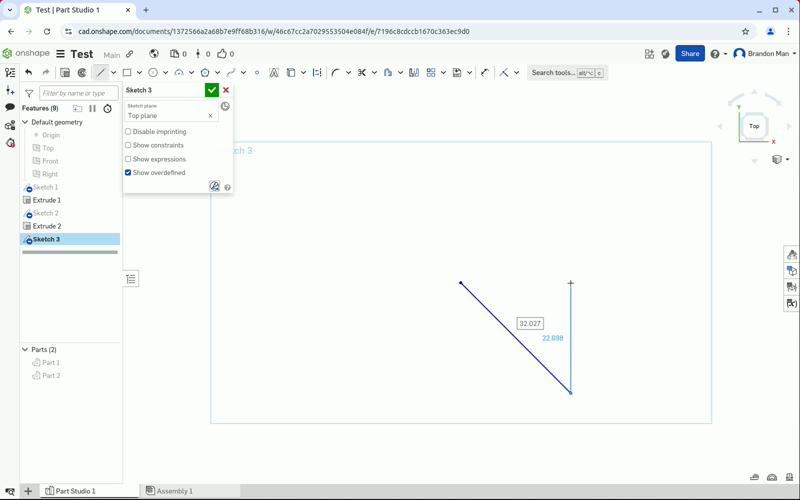
key_down(shift)
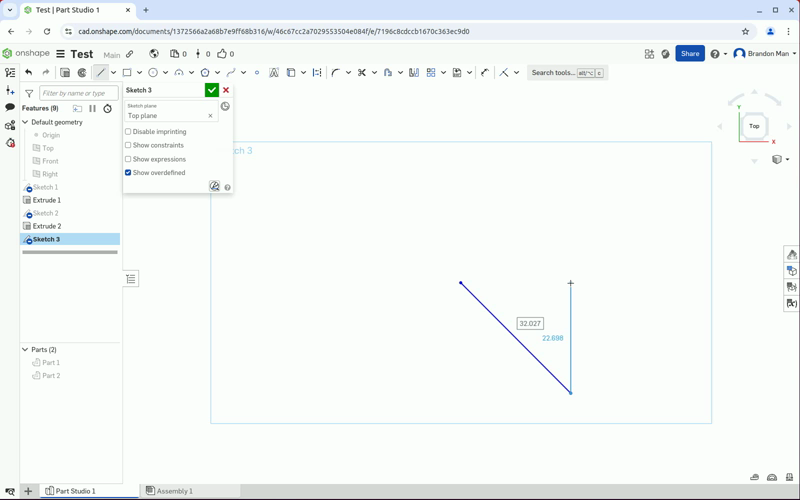
mouse_move(460, 282)
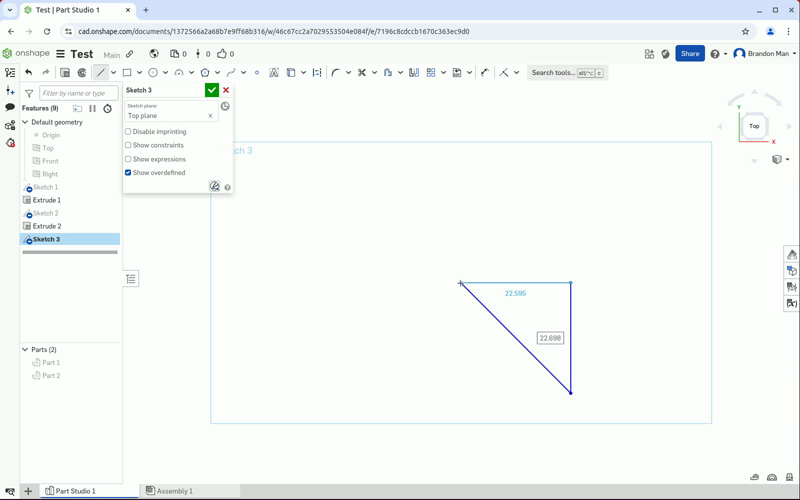
key_up(shift)
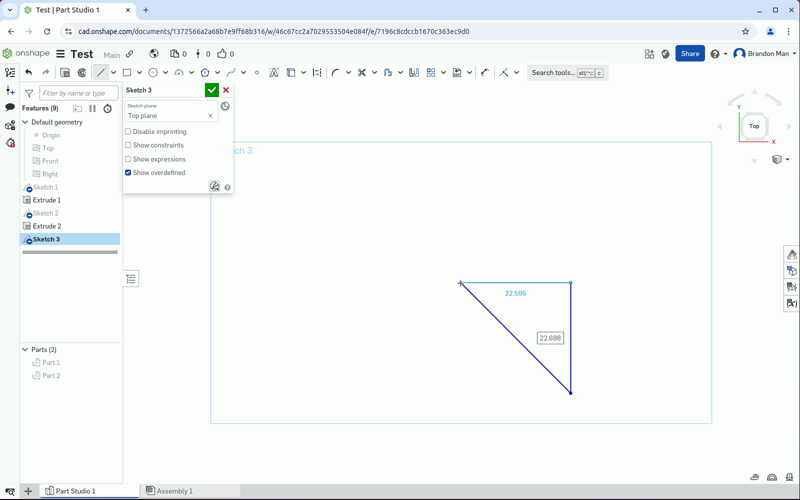
click(460, 282)
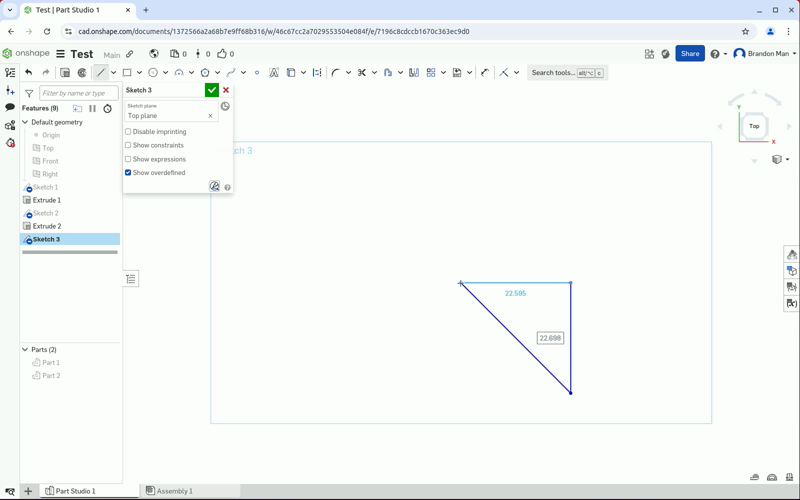
key(esc)
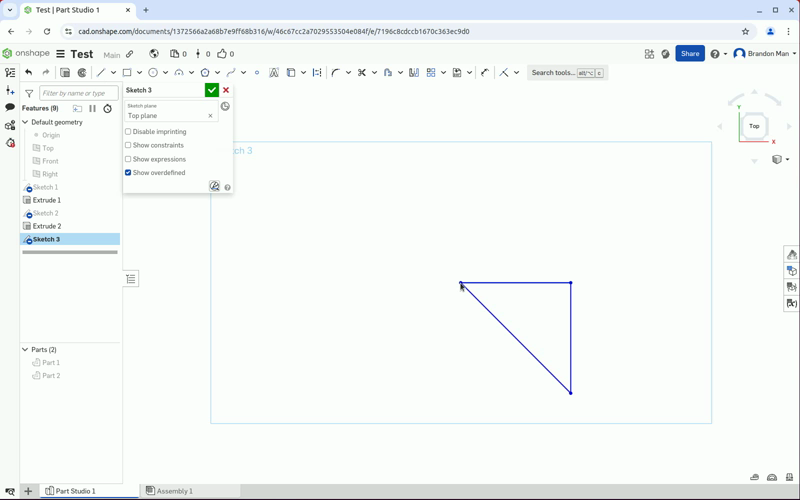
mouse_move(564, 326)
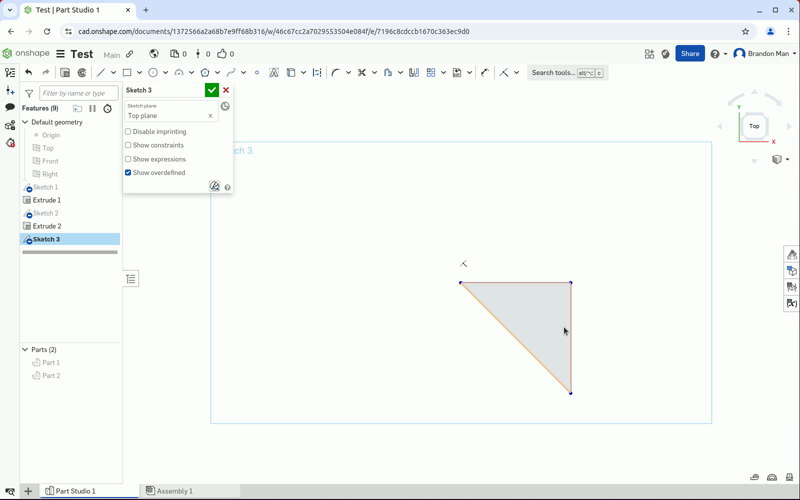
click(564, 326)
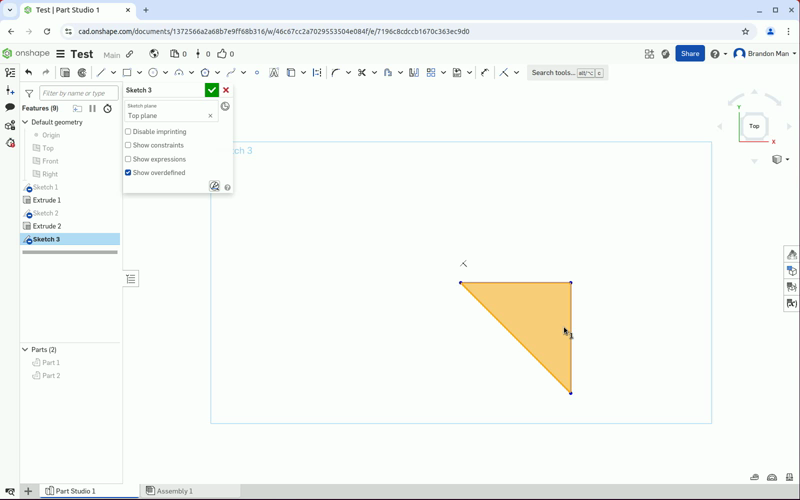
mouse_move(73, 352)
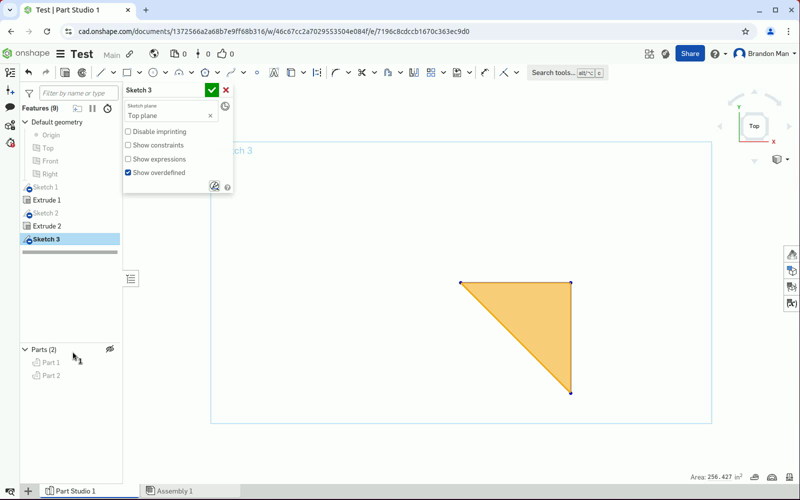
key(shift+y)
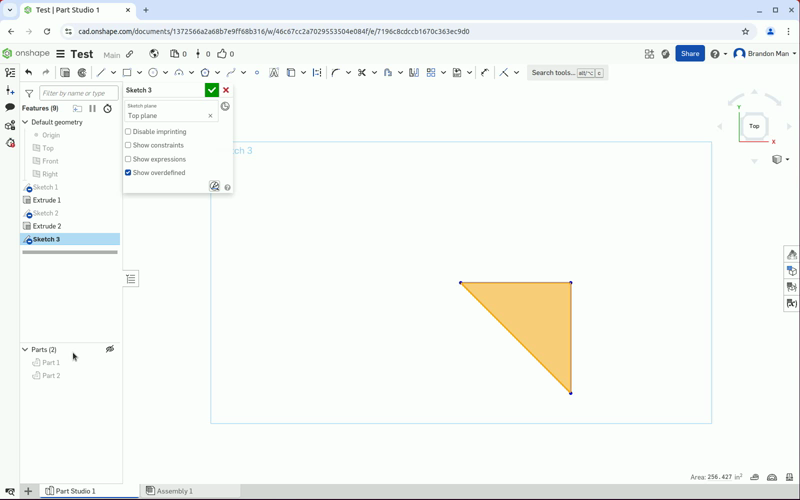
key(shift+e)
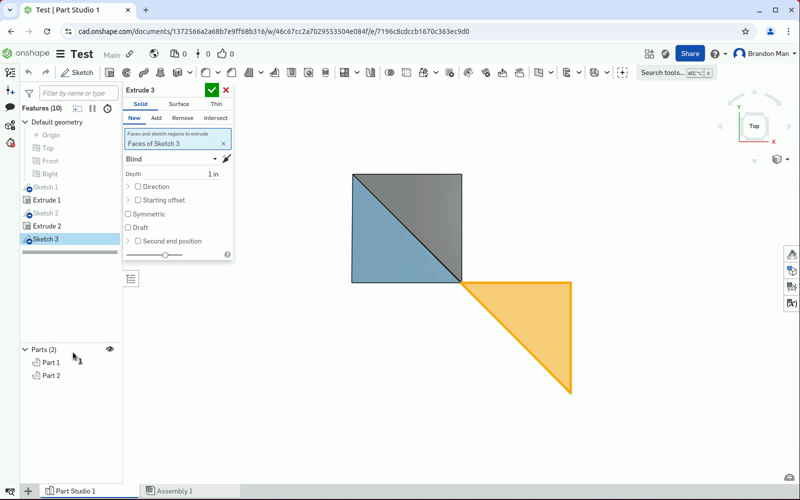
mouse_move(143, 106)
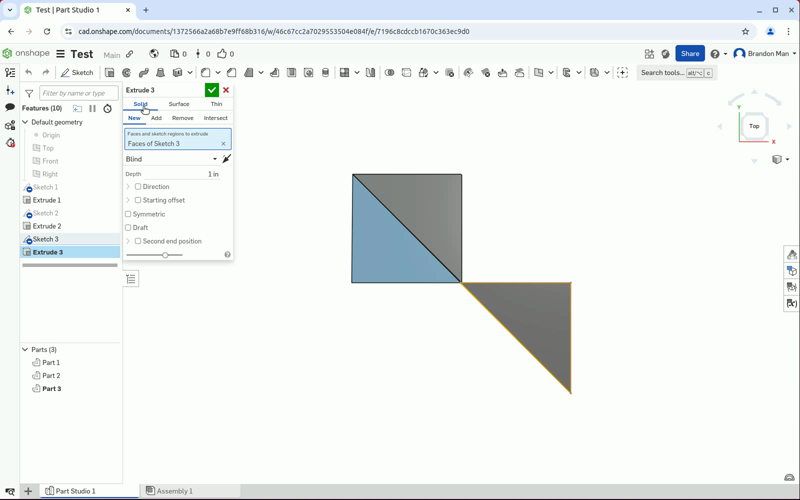
click(143, 106)
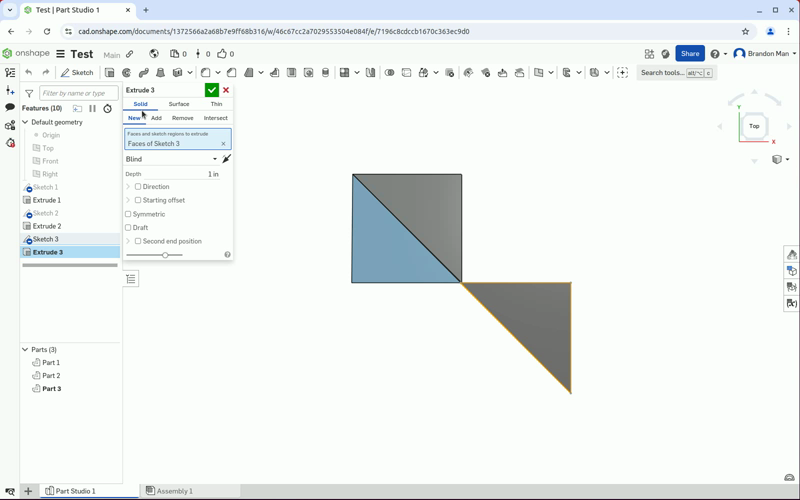
mouse_move(137, 120)
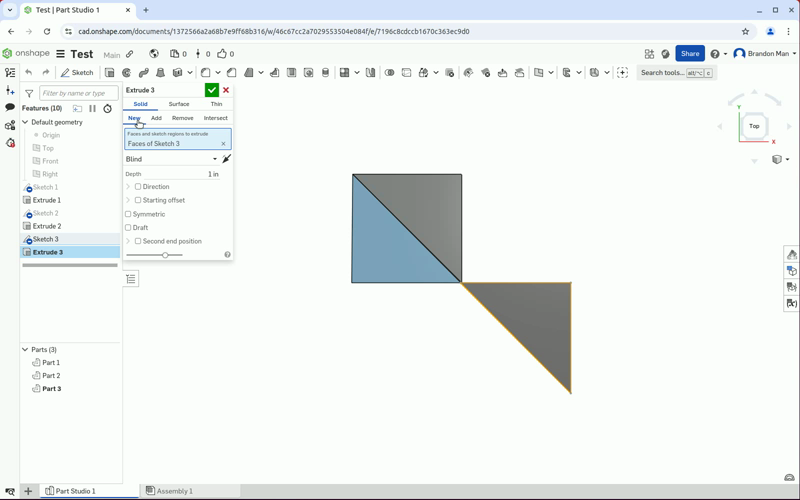
click(137, 120)
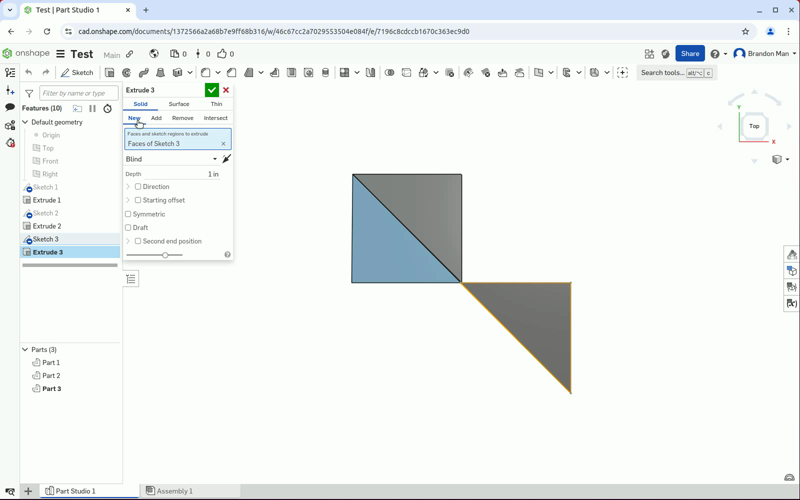
key(tab, 4)
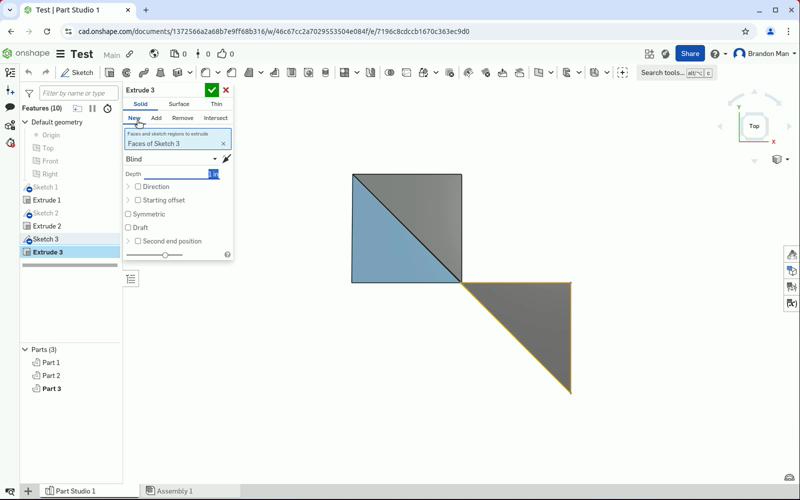
text(22.386)
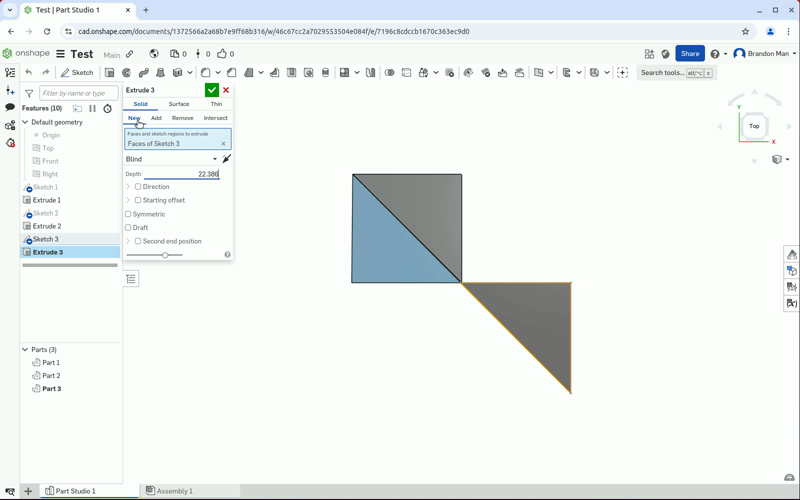
key(enter)
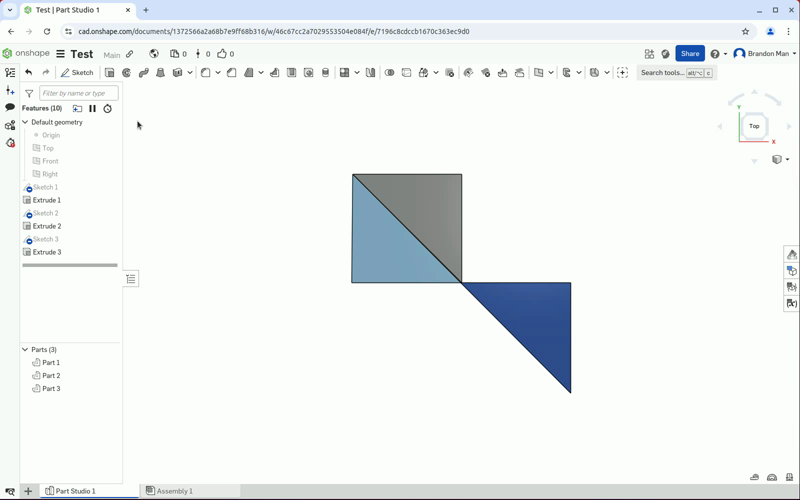
key(shift+h)
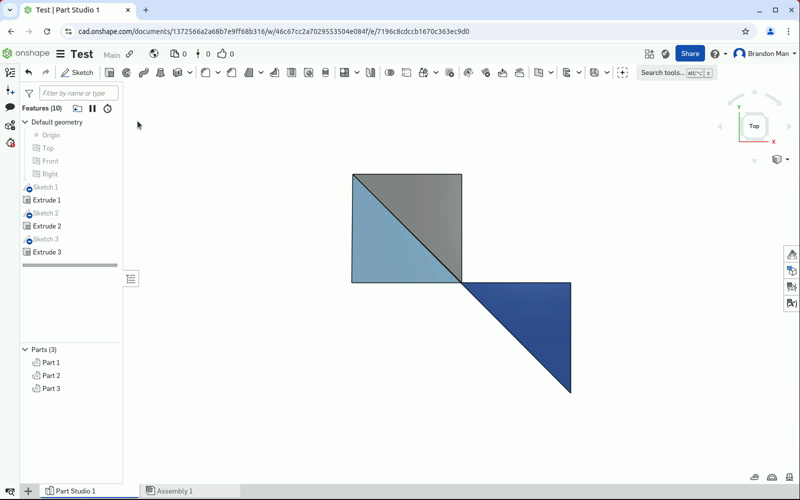
key(shift+h)
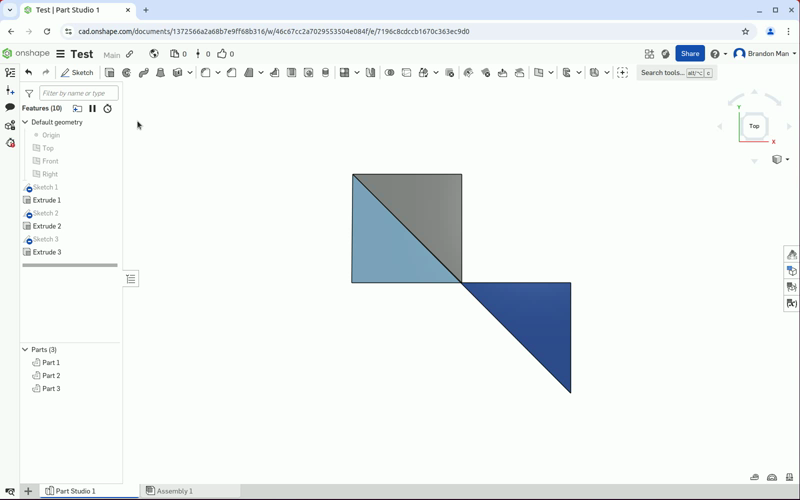
mouse_move(73, 189)
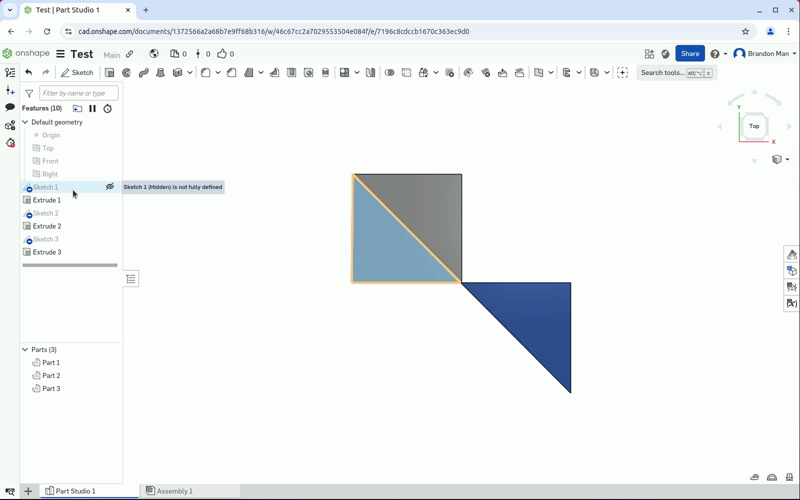
click(73, 189)
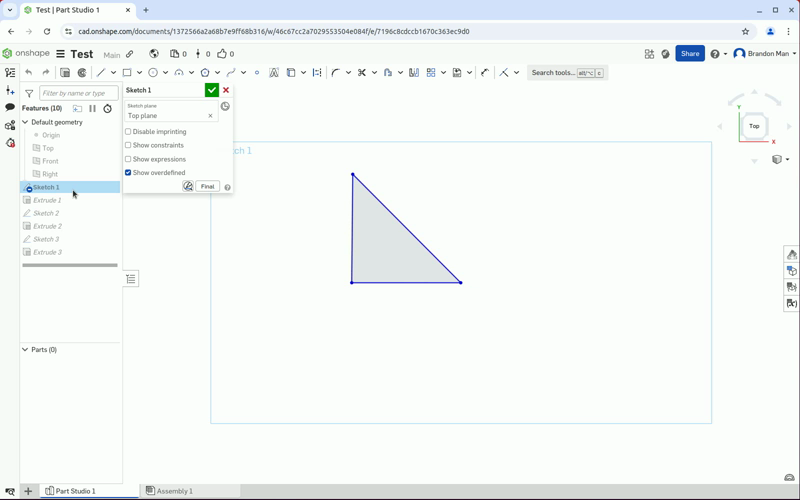
mouse_move(229, 92)
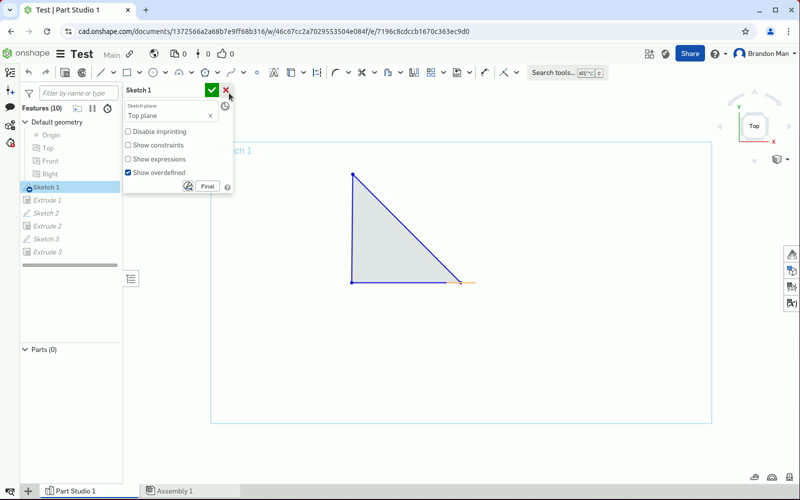
click(229, 92)
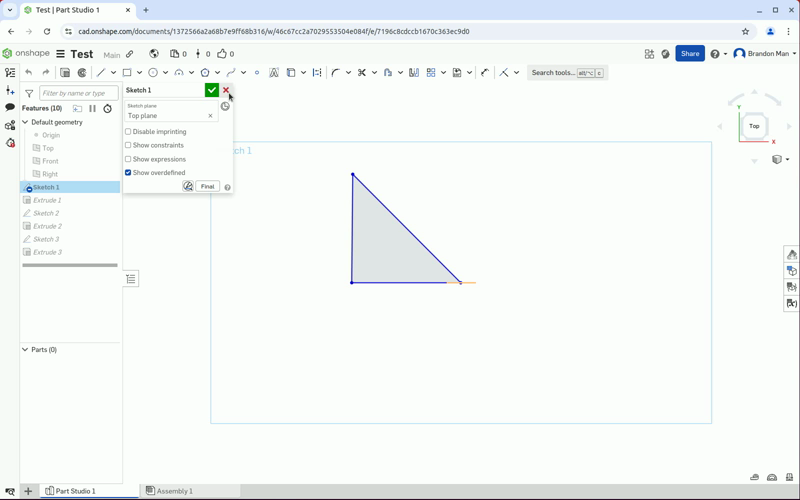
key(shift+s)
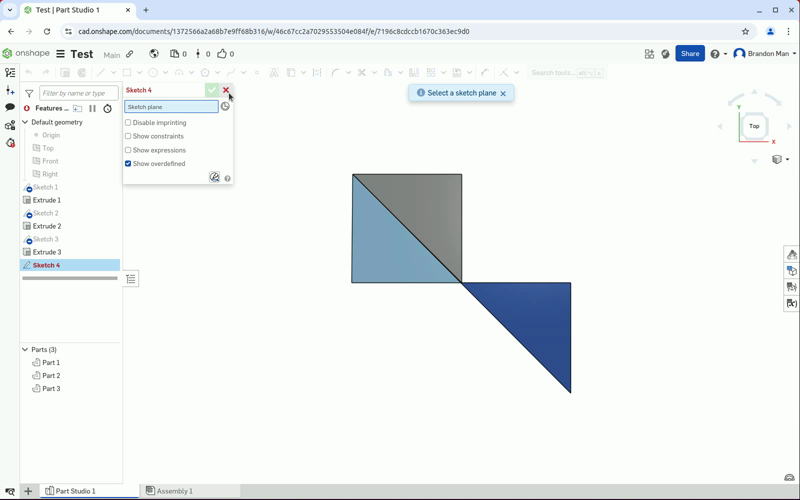
mouse_move(73, 150)
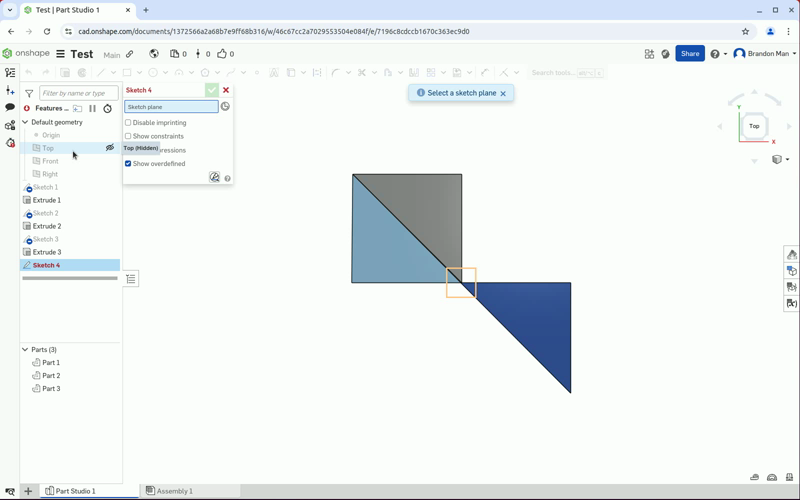
click(73, 150)
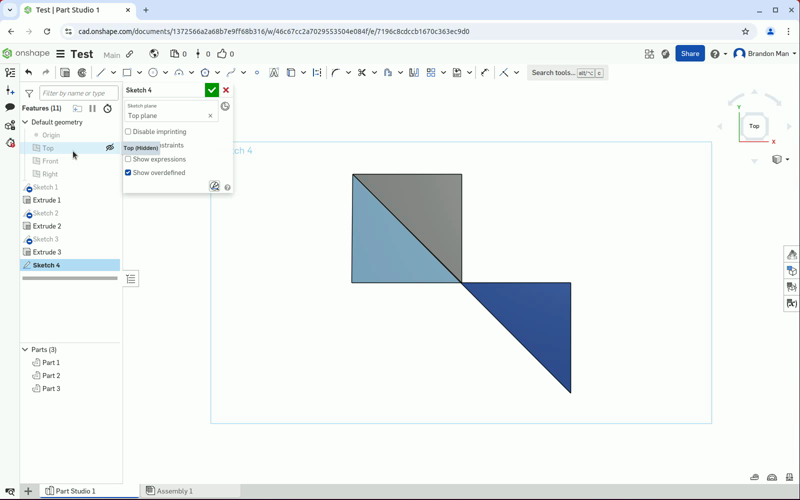
mouse_move(73, 352)
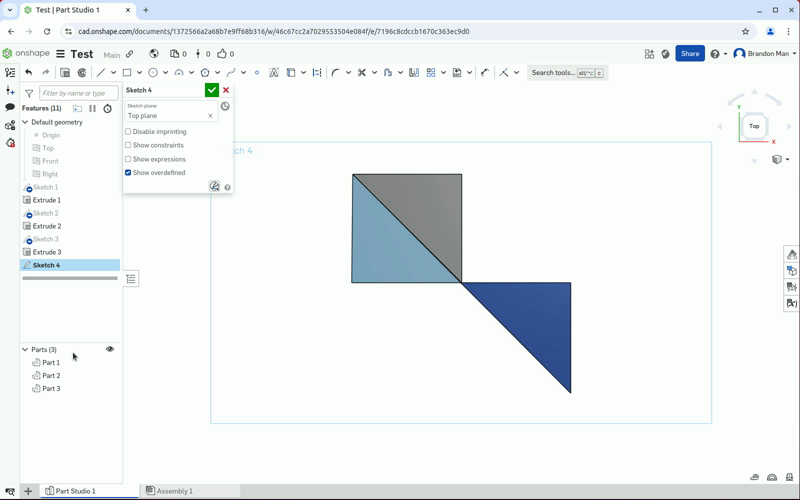
key(y)
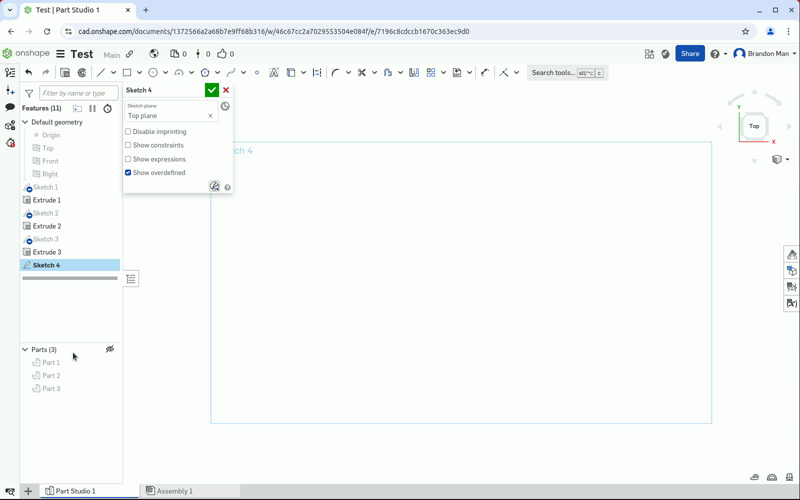
key(l)
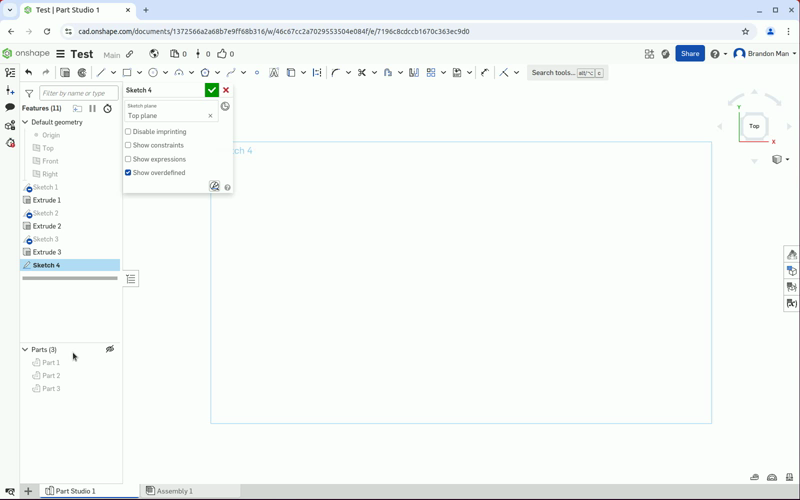
key_down(shift)
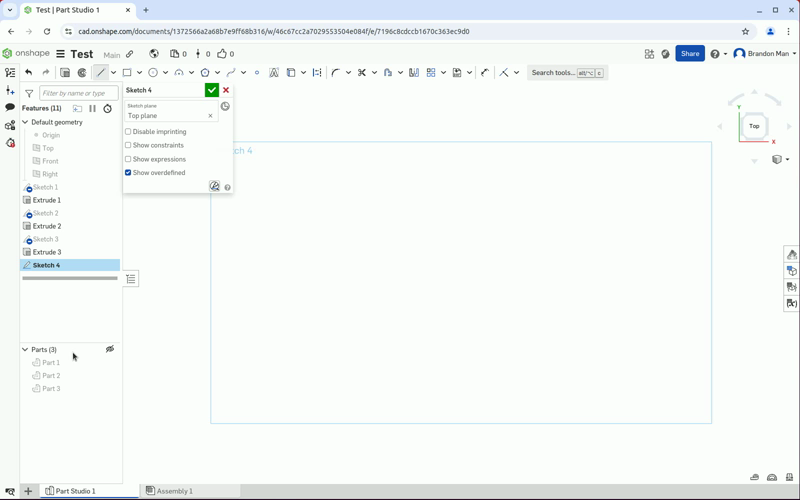
mouse_move(460, 394)
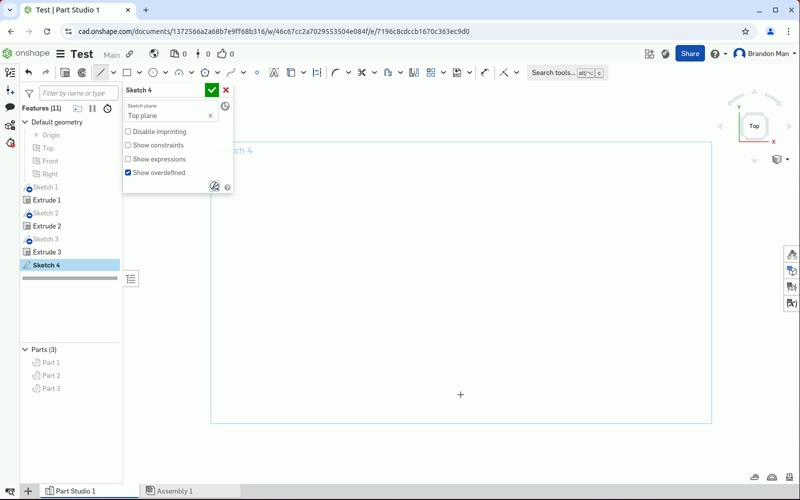
click(460, 394)
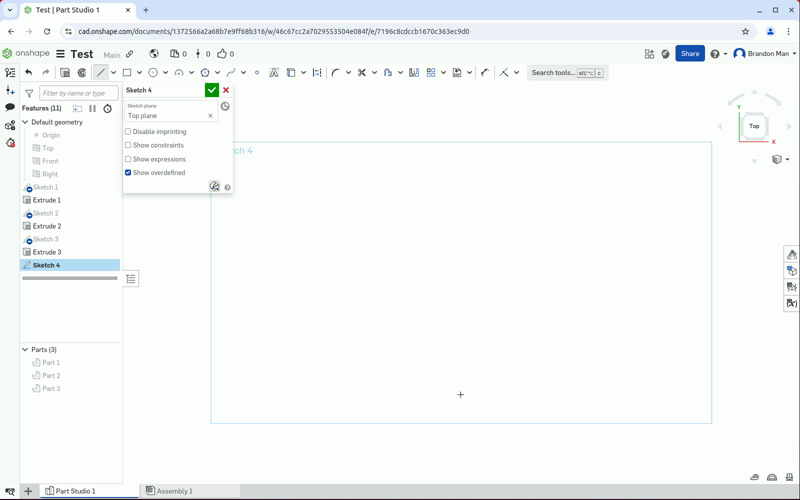
key_up(shift)
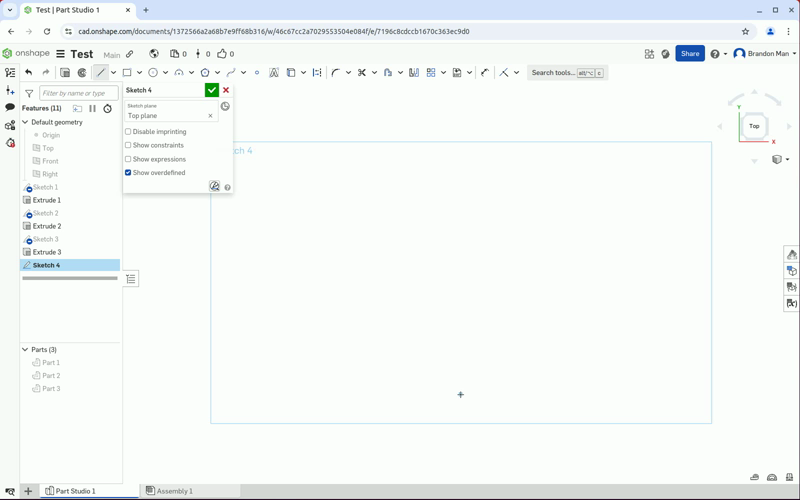
key_down(shift)
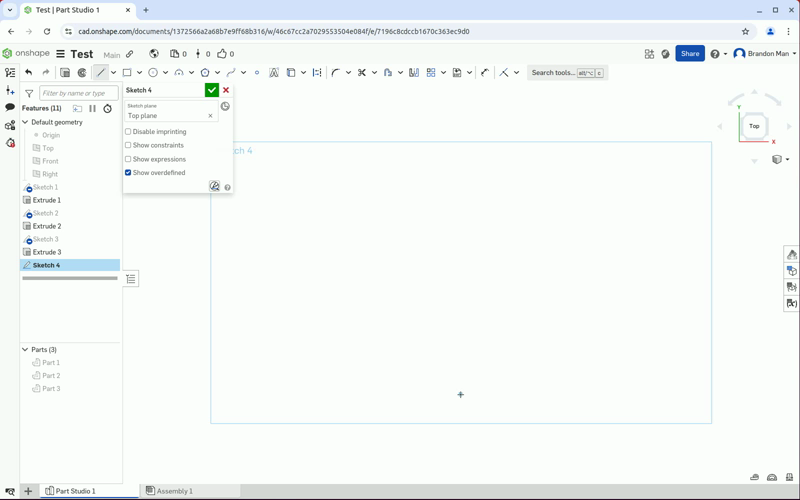
mouse_move(569, 393)
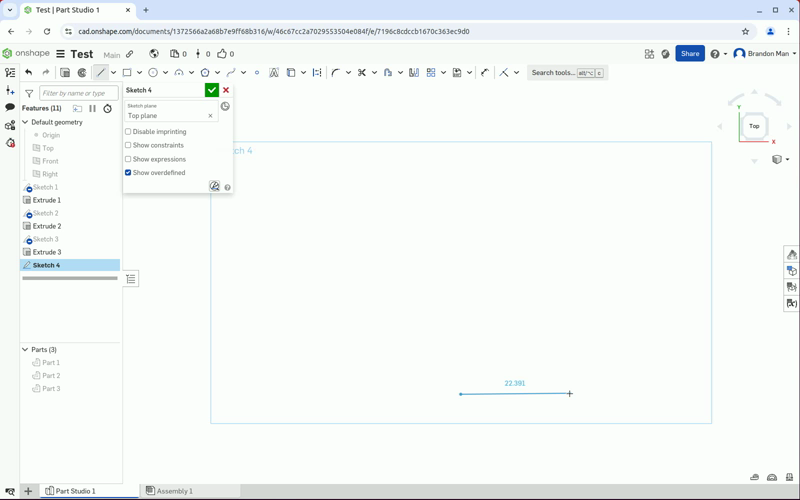
click(569, 393)
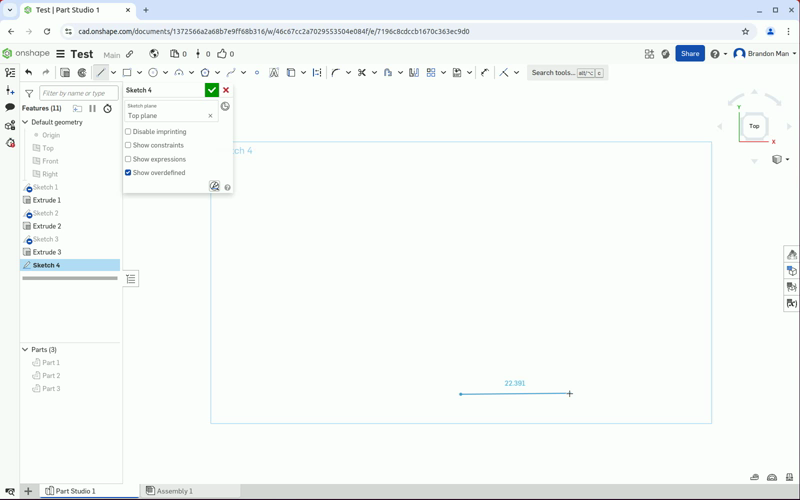
key_up(shift)
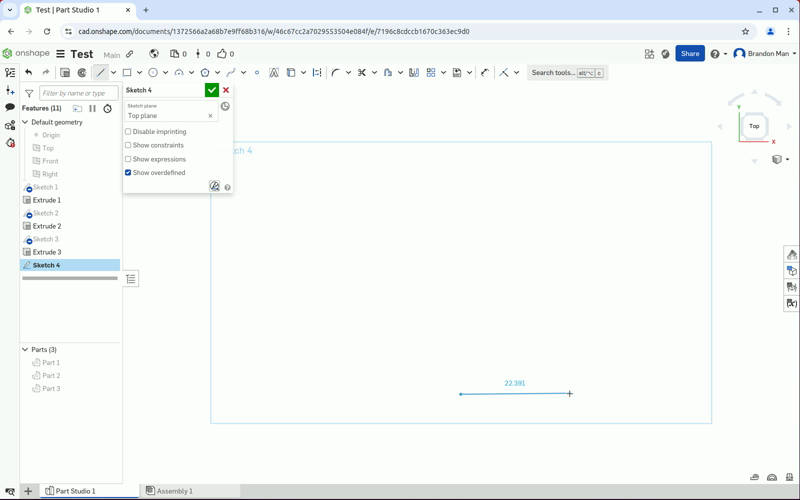
key_down(shift)
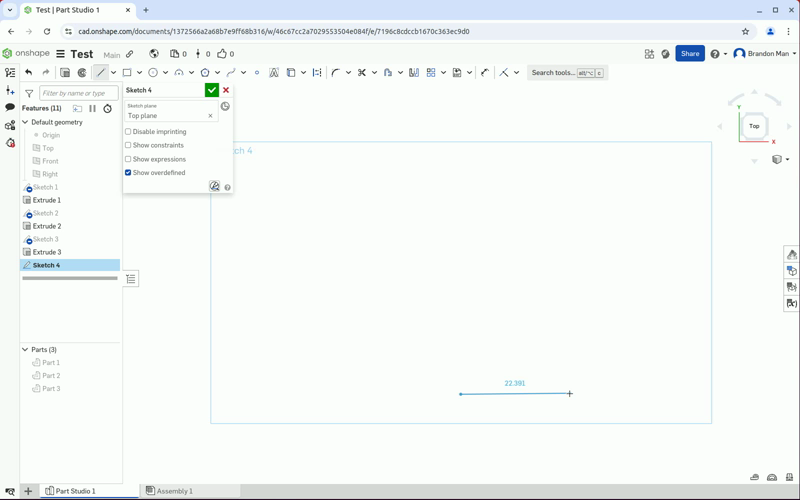
mouse_move(460, 282)
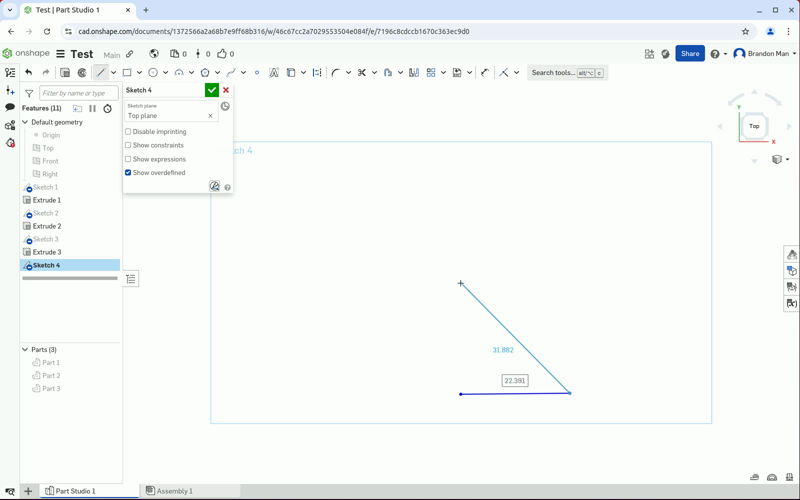
click(460, 282)
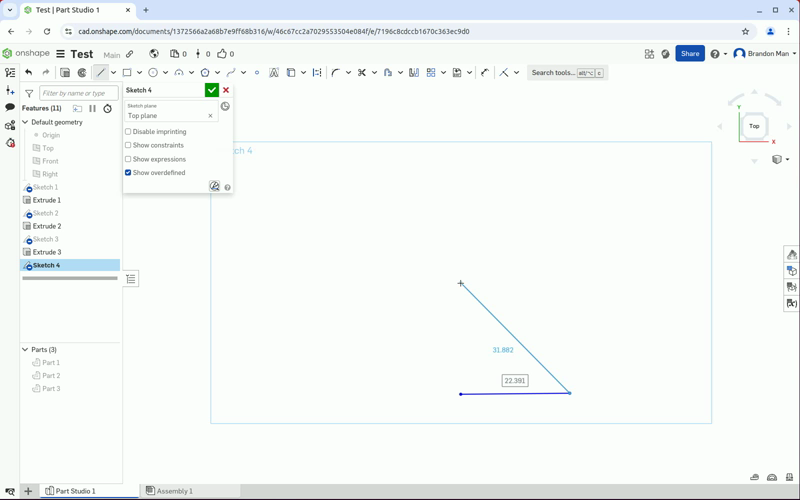
key_up(shift)
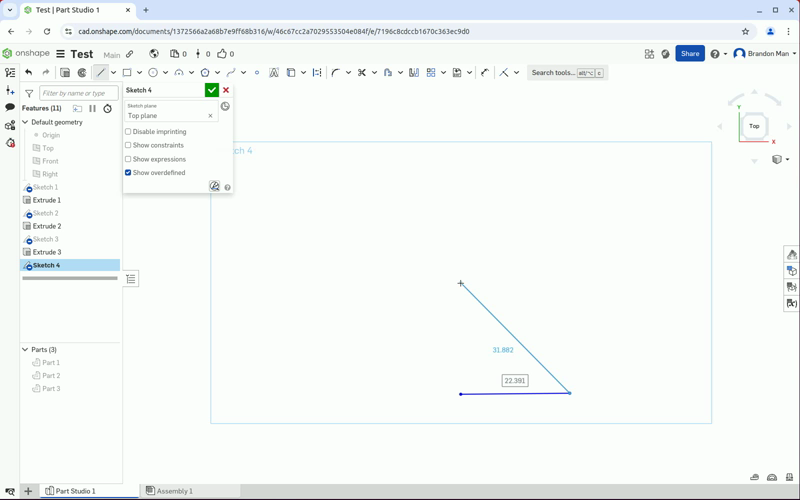
key_down(shift)
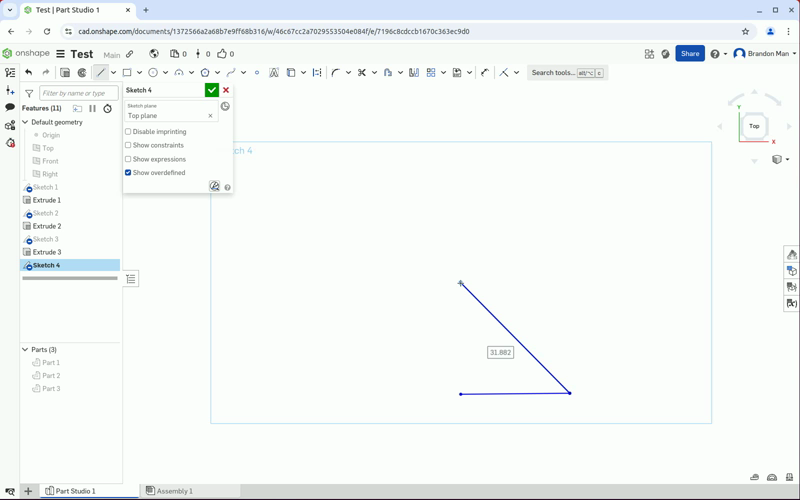
mouse_move(460, 394)
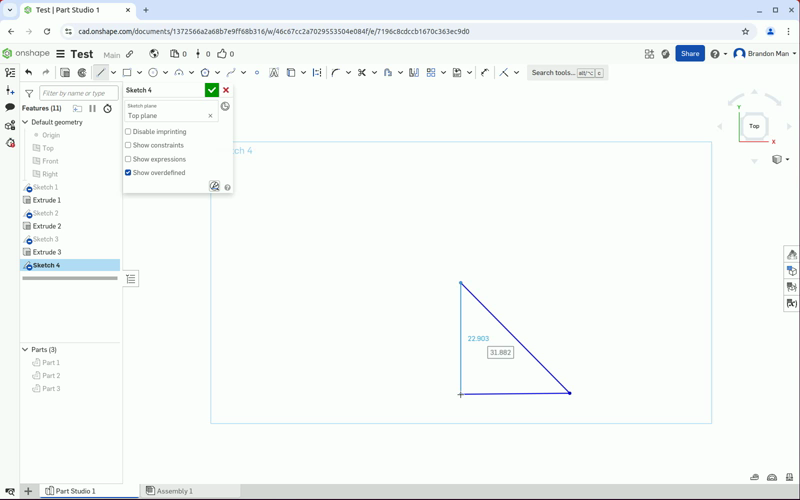
key_up(shift)
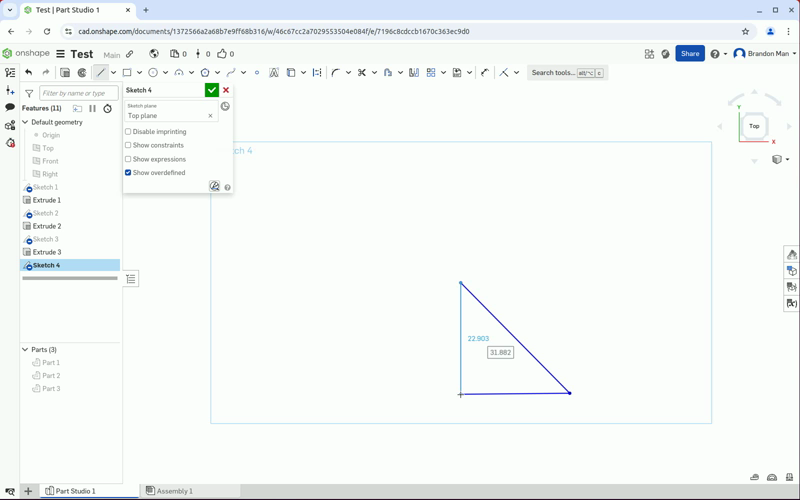
click(460, 394)
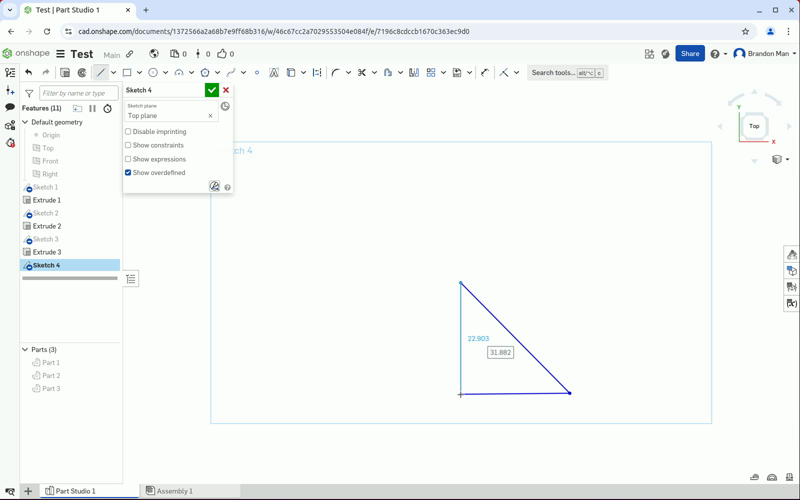
key(esc)
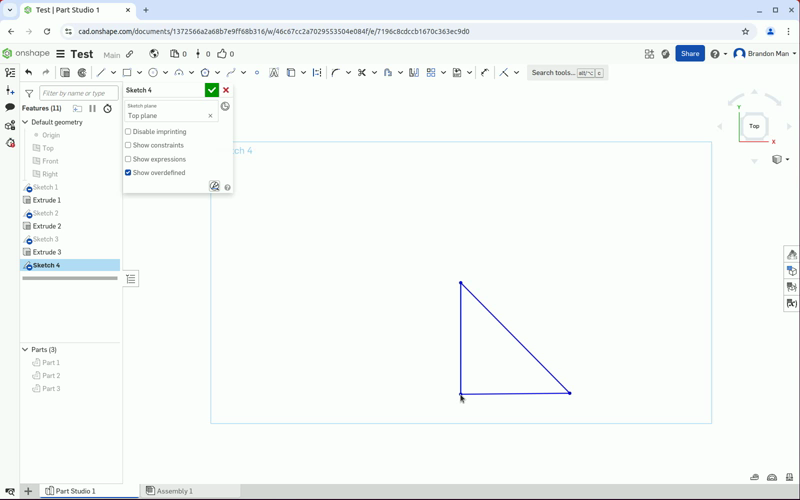
mouse_move(499, 360)
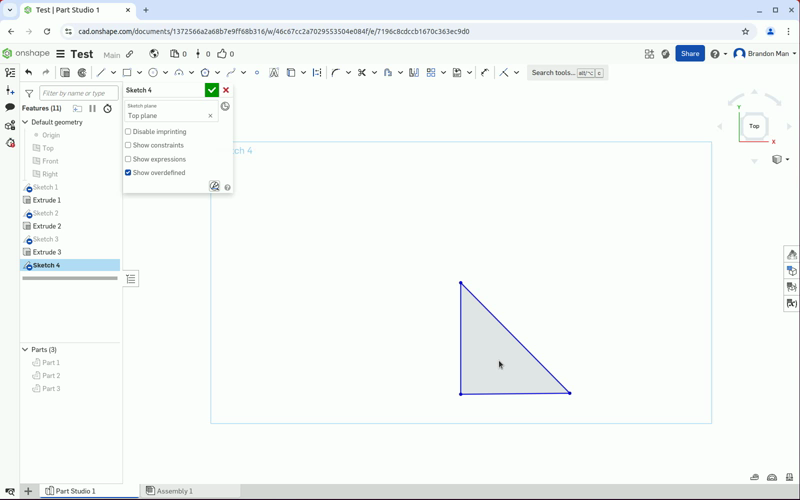
click(499, 360)
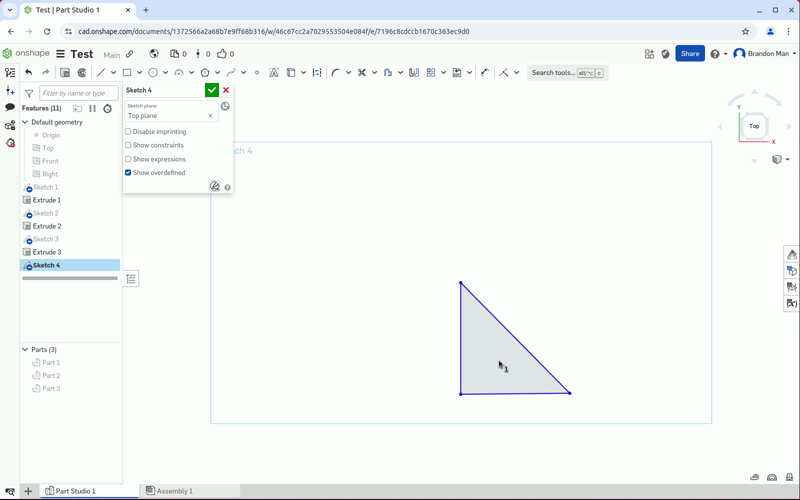
mouse_move(73, 352)
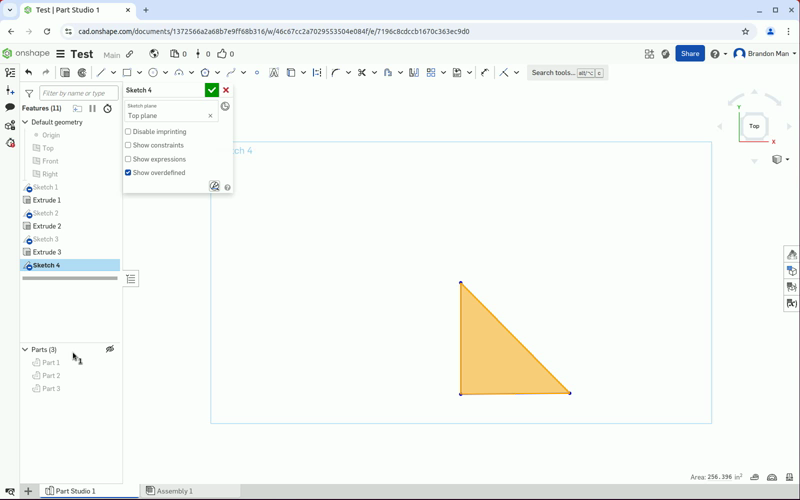
key(shift+y)
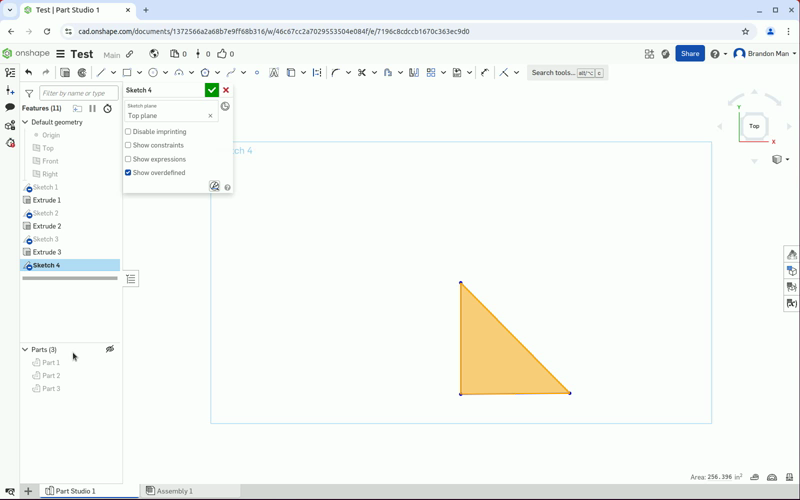
key(shift+e)
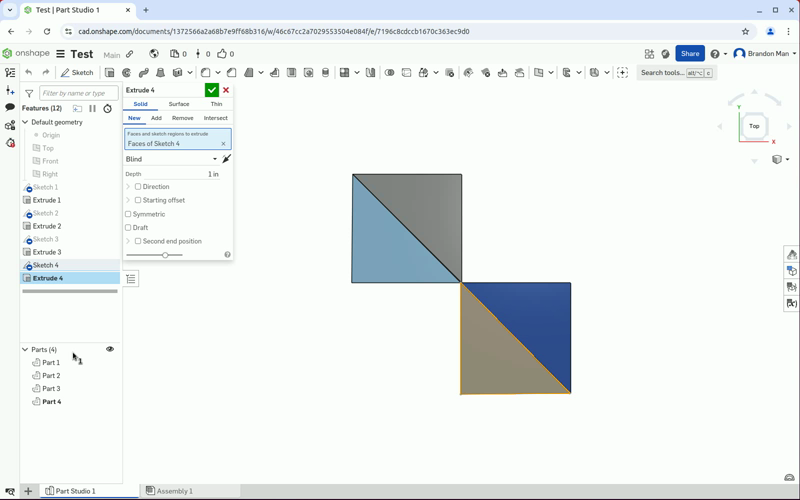
mouse_move(143, 106)
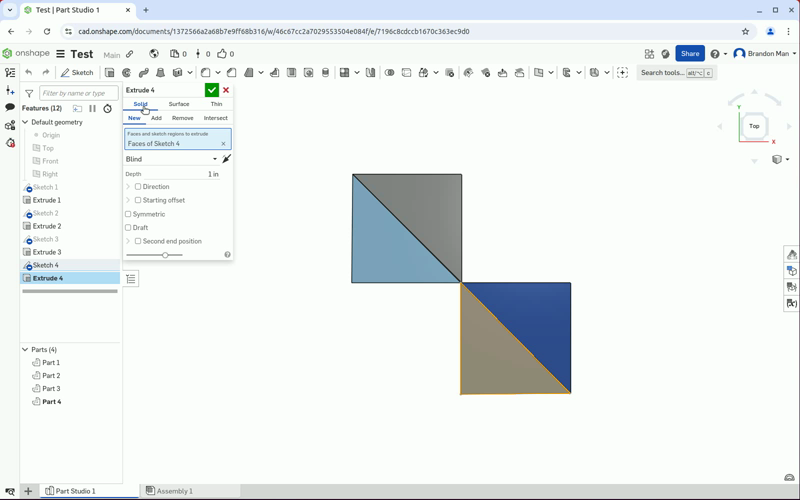
click(143, 106)
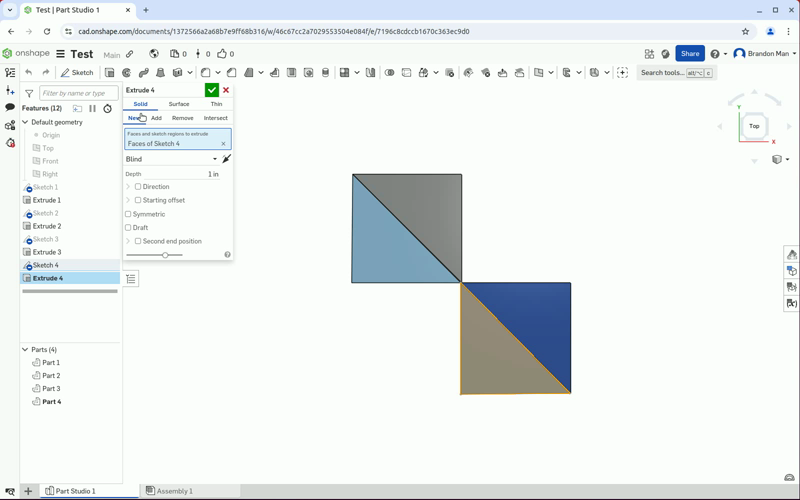
mouse_move(137, 120)
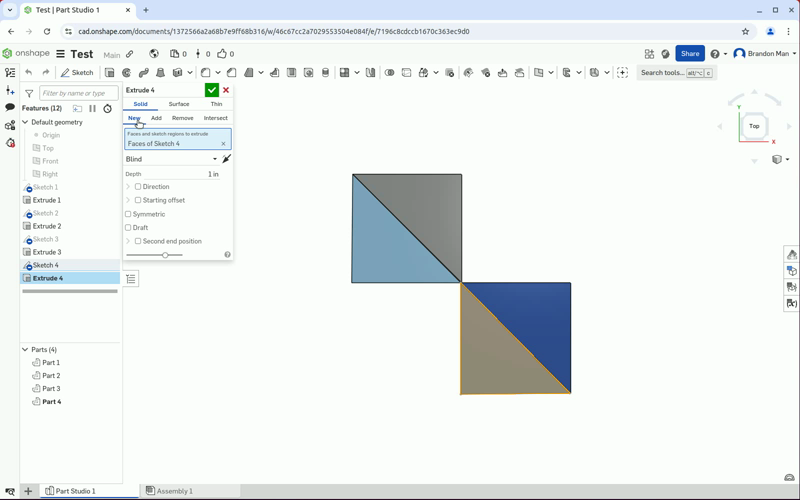
click(137, 120)
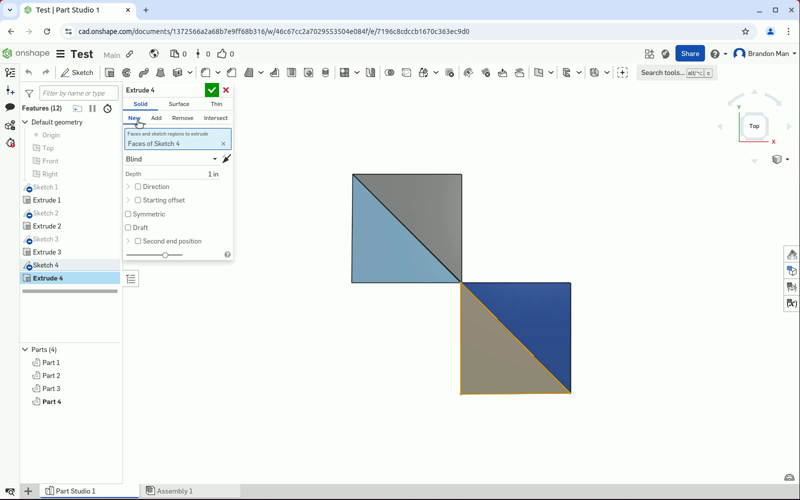
key(tab, 4)
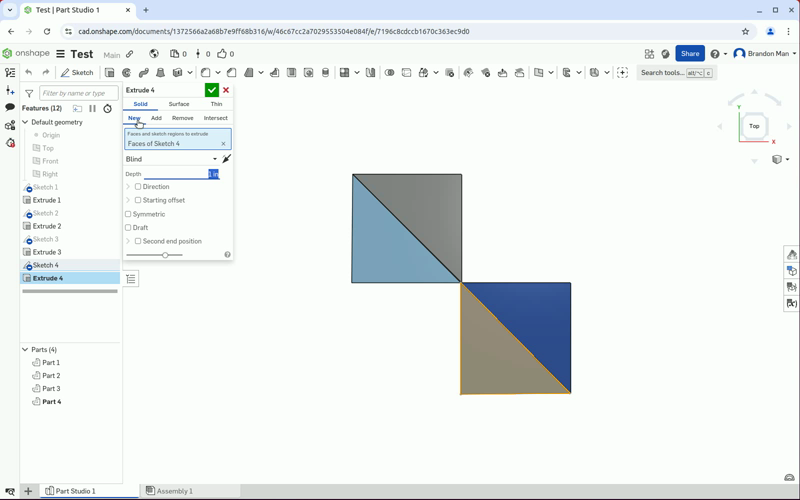
text(22.386)
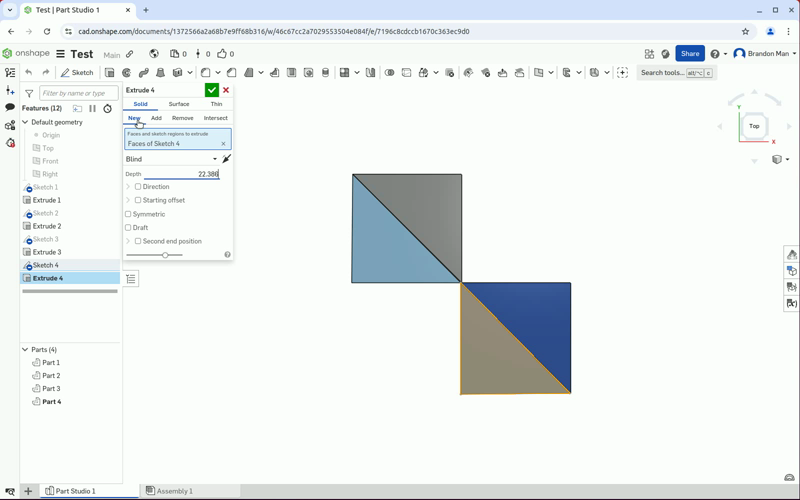
key(enter)
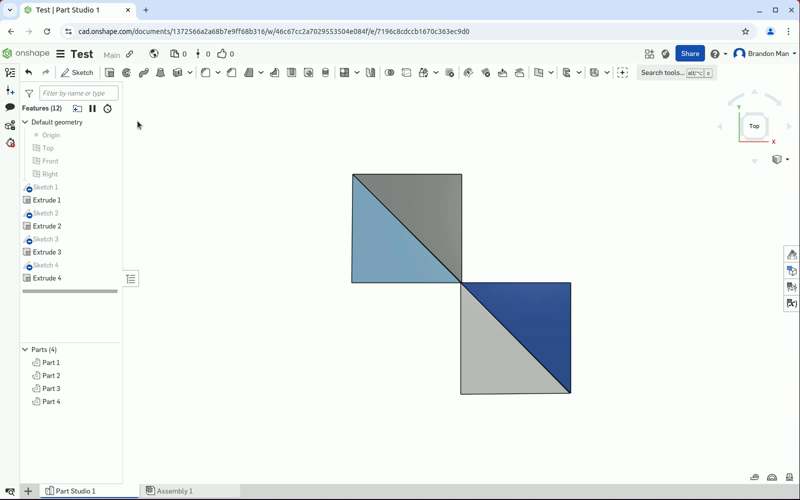
key(shift+h)
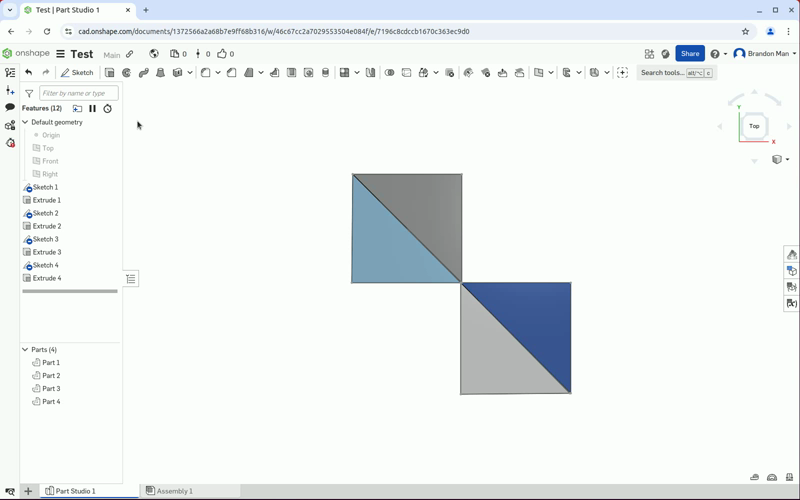
key(shift+h)
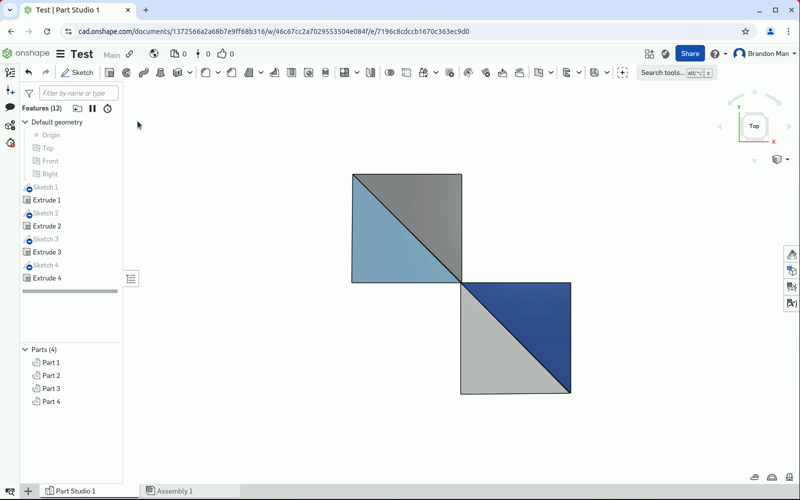
mouse_move(73, 189)
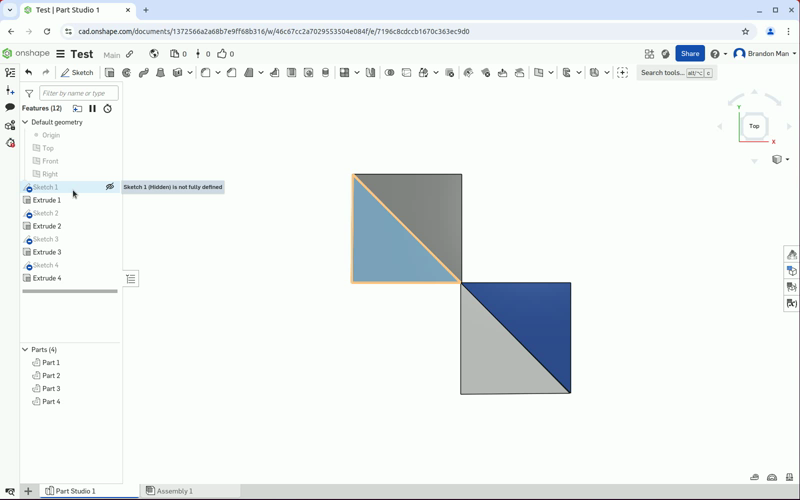
click(73, 189)
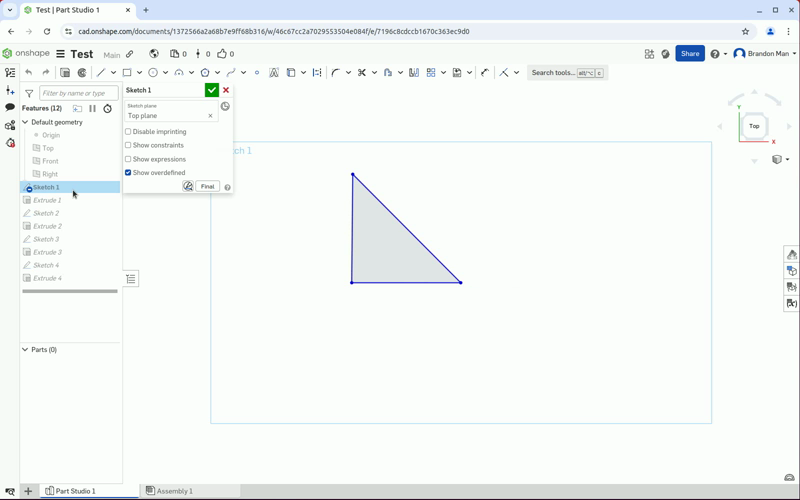
mouse_move(229, 92)
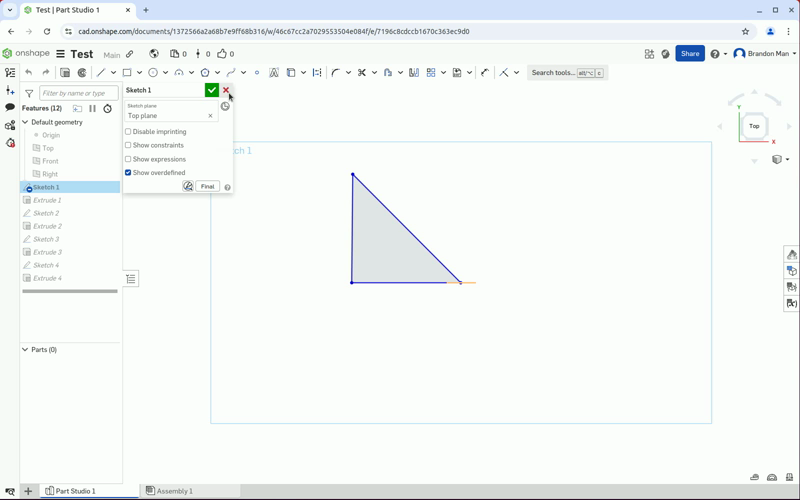
click(229, 92)
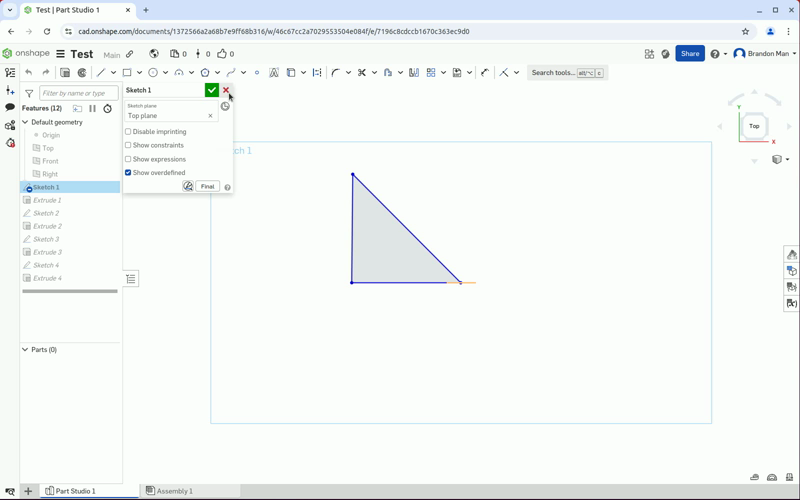
key(shift+s)
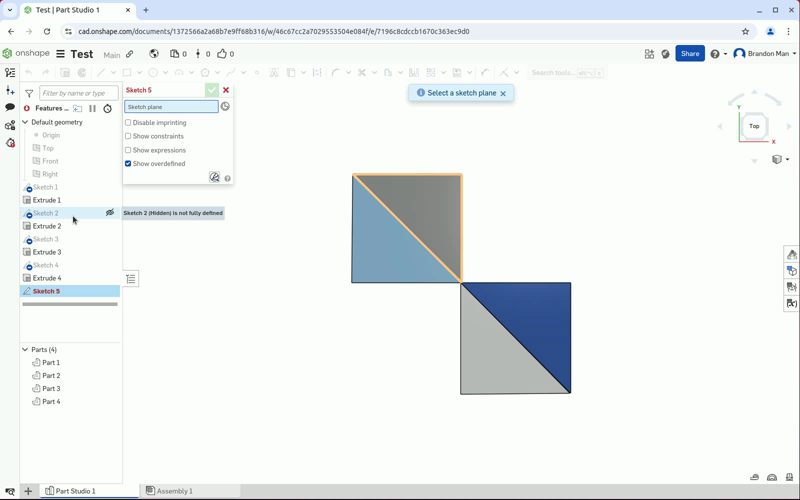
scroll(3)
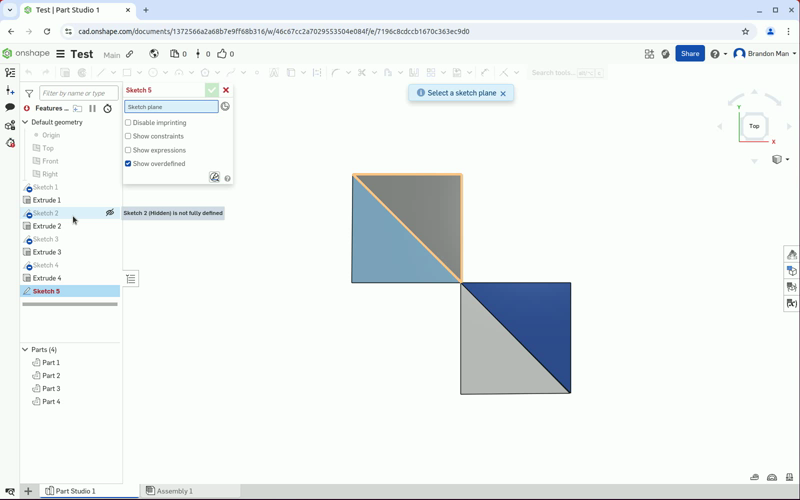
mouse_move(73, 150)
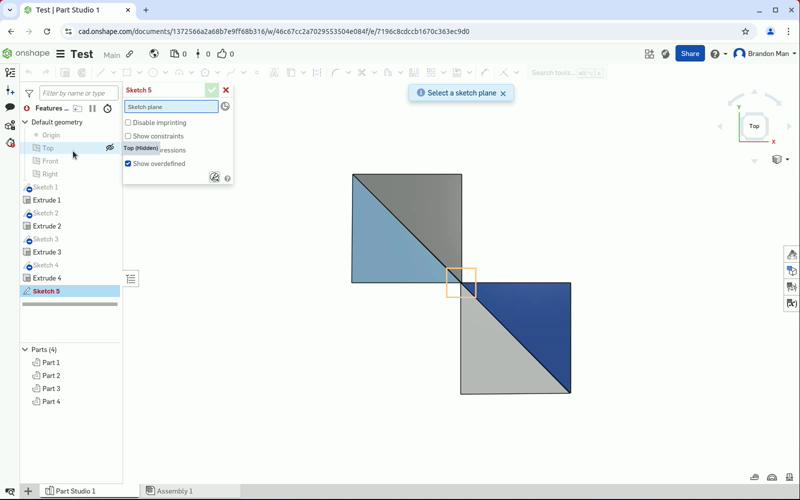
click(73, 150)
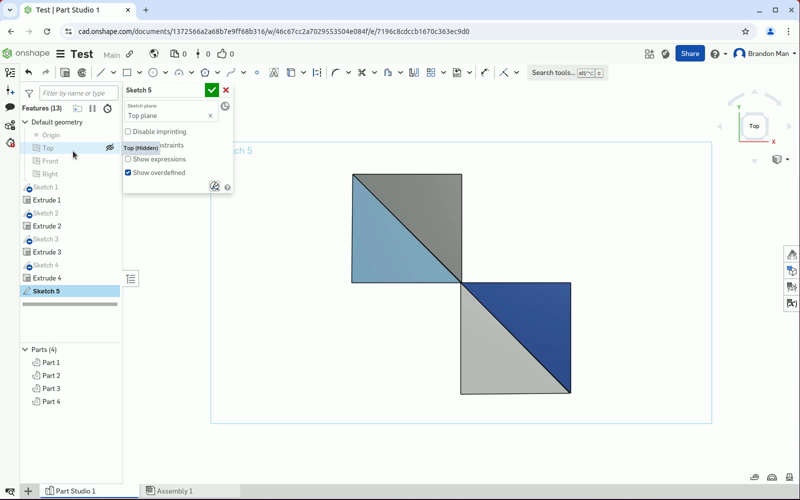
mouse_move(73, 352)
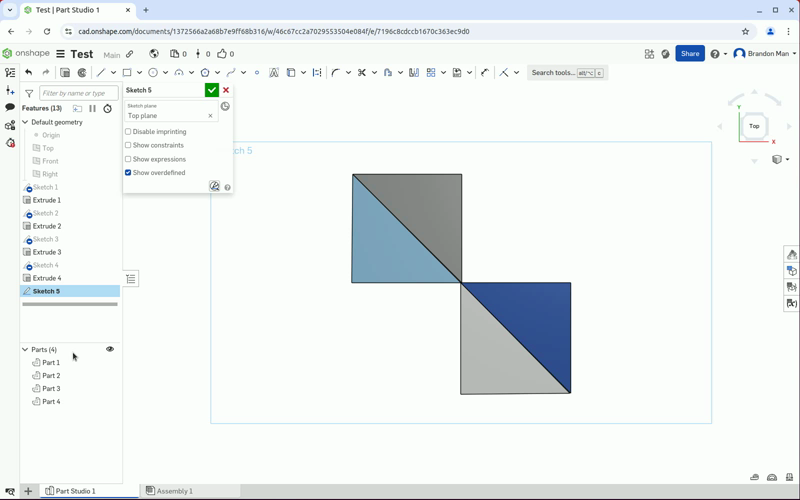
key(y)
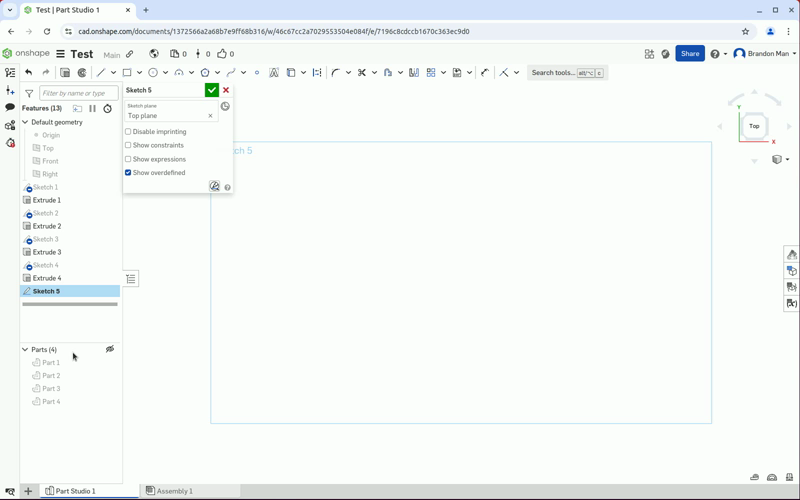
key(l)
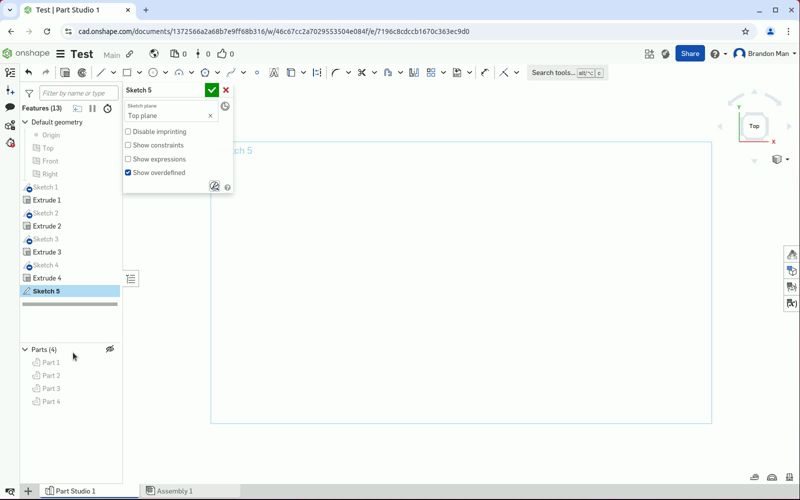
key_down(shift)
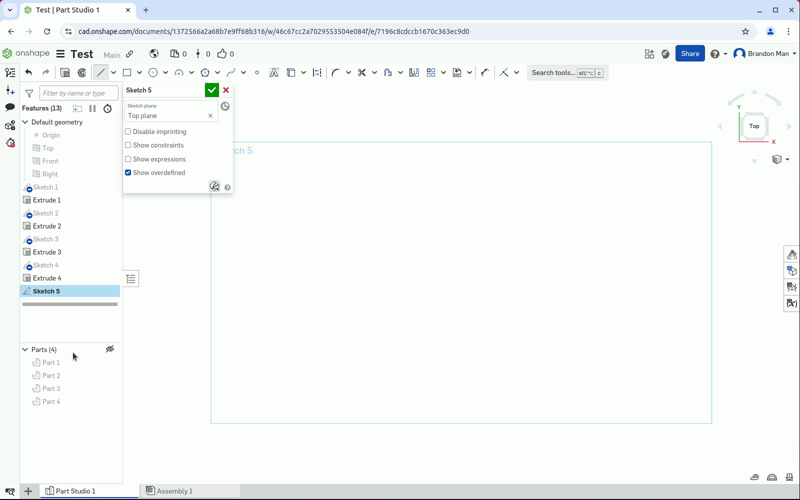
mouse_move(350, 393)
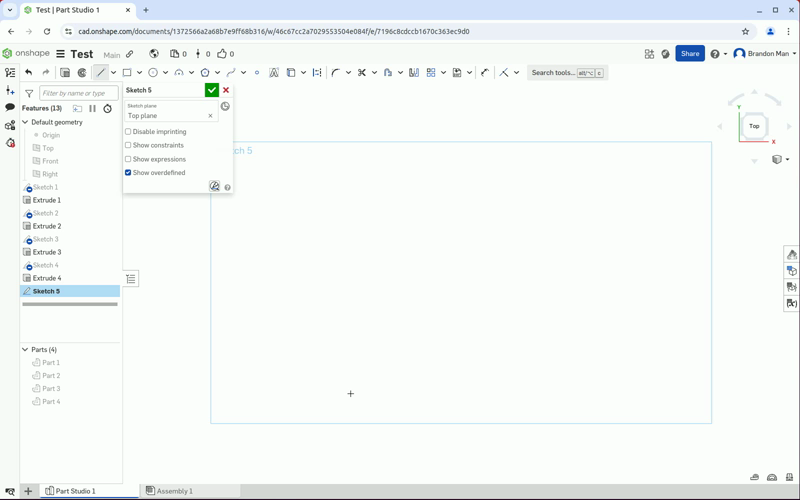
click(350, 393)
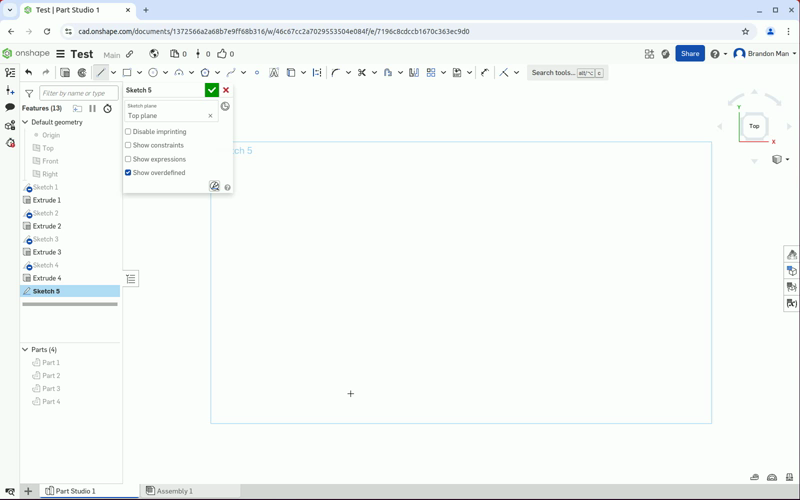
key_up(shift)
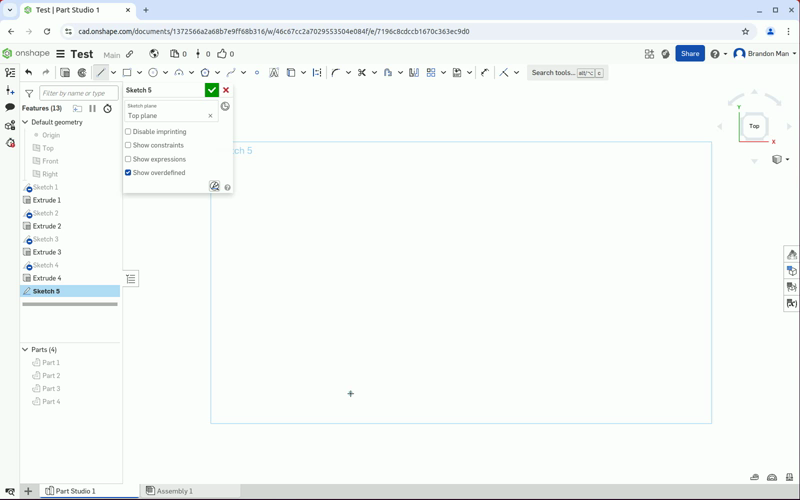
key_down(shift)
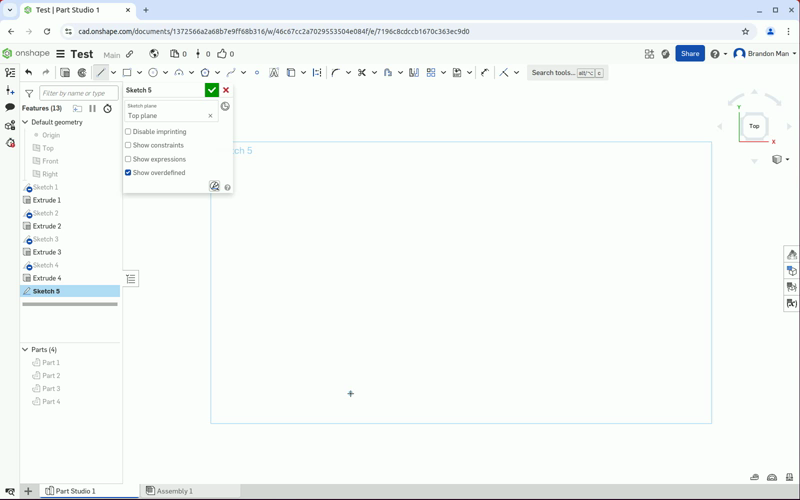
mouse_move(460, 282)
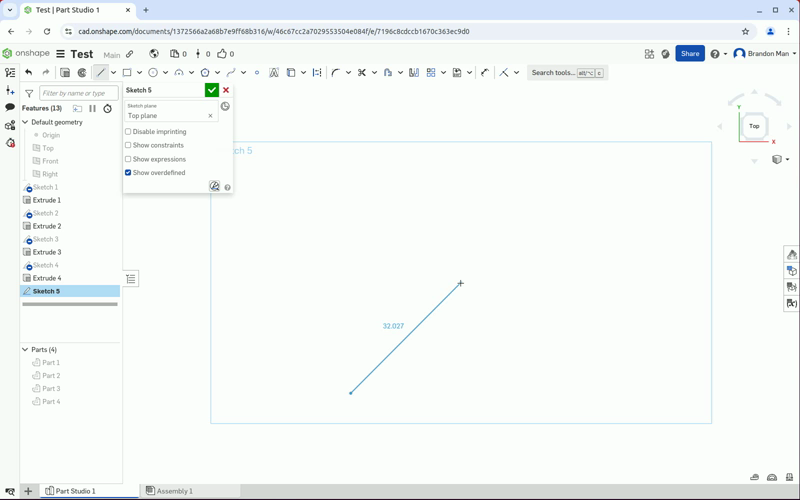
click(460, 282)
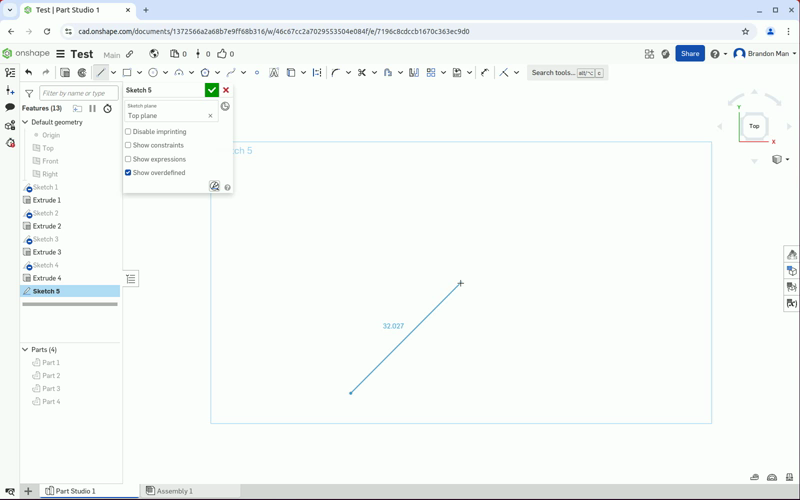
key_up(shift)
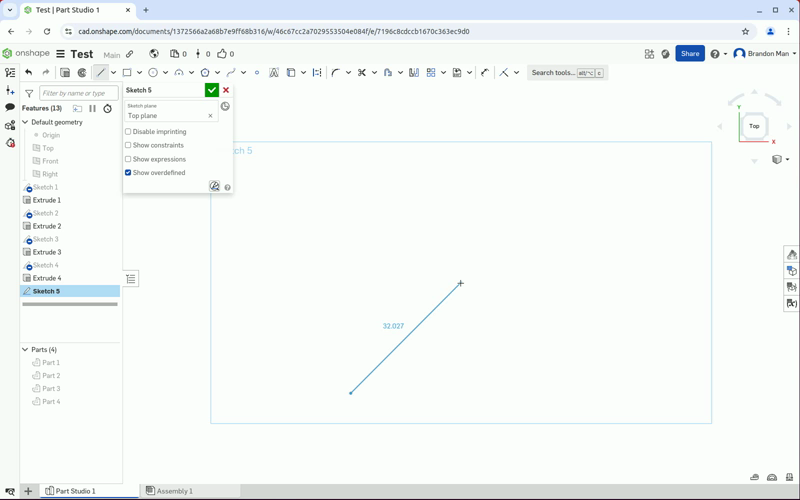
key_down(shift)
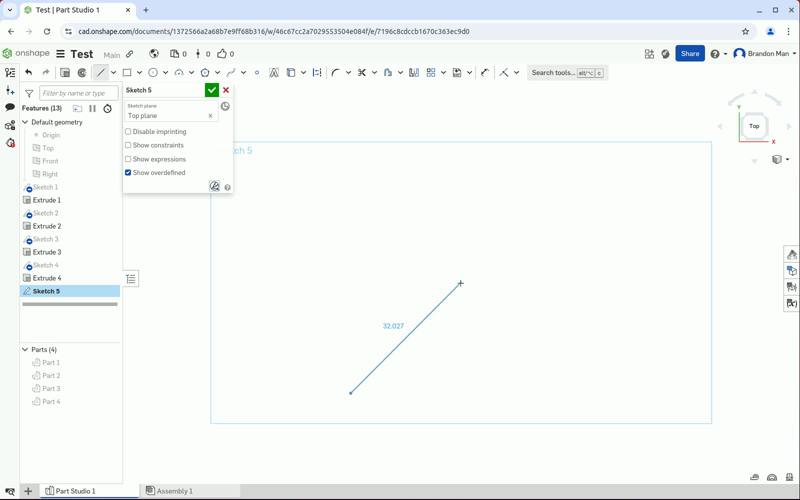
mouse_move(351, 282)
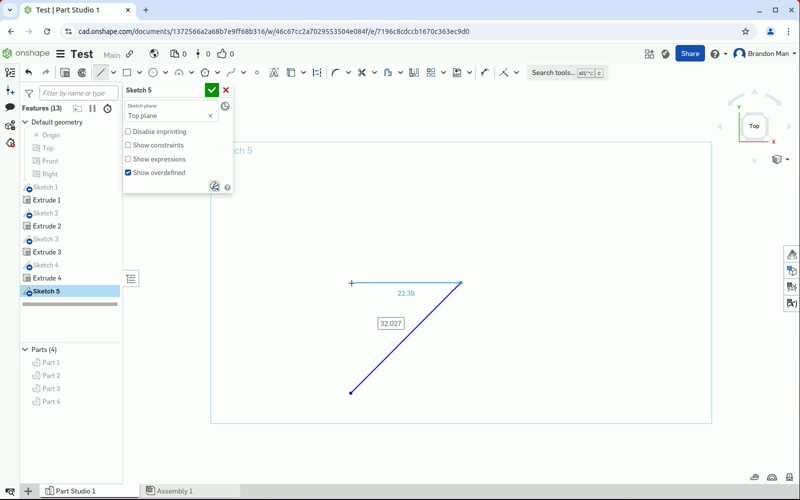
click(351, 282)
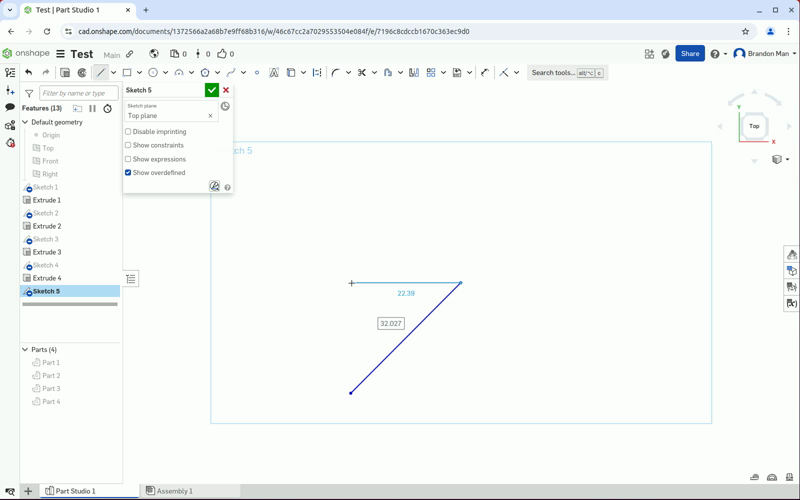
key_up(shift)
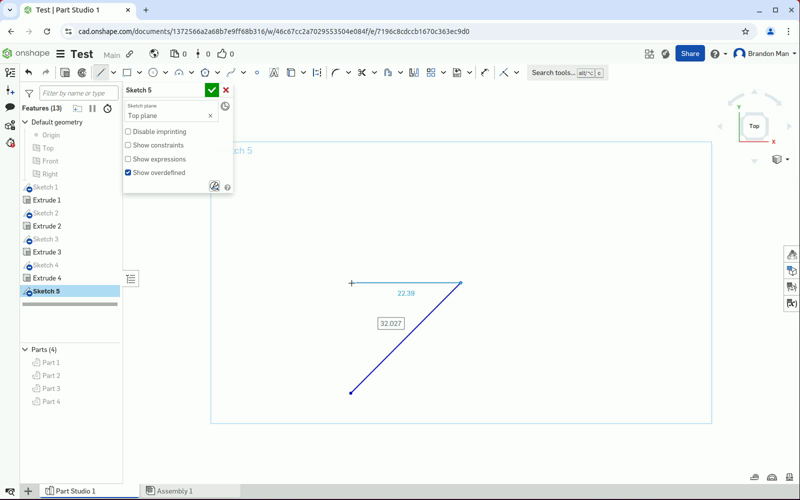
key_down(shift)
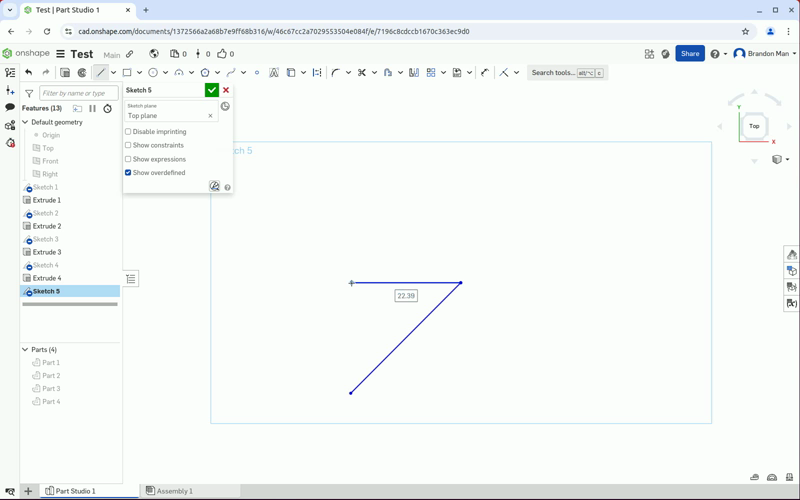
mouse_move(350, 393)
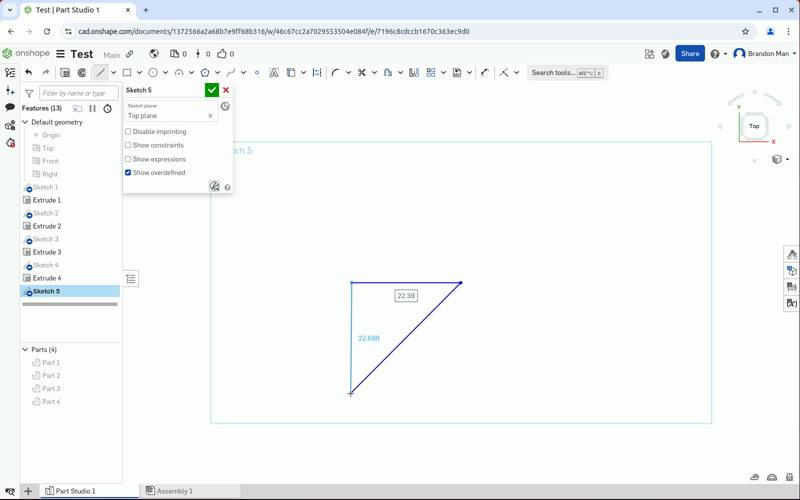
key_up(shift)
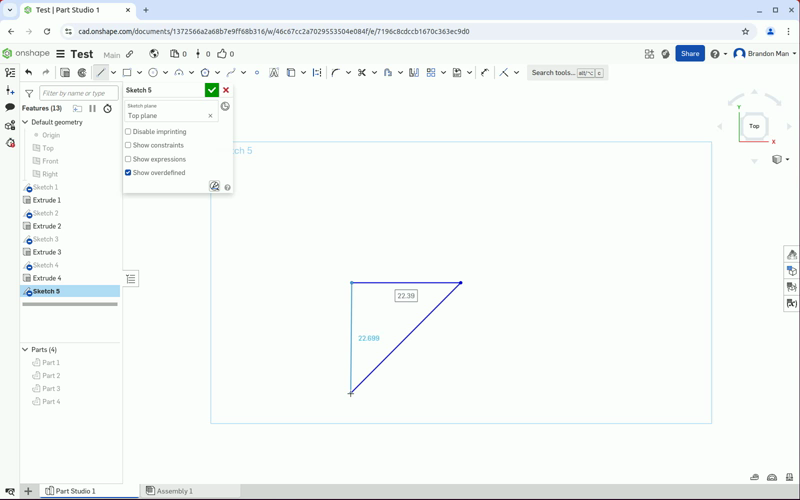
click(350, 393)
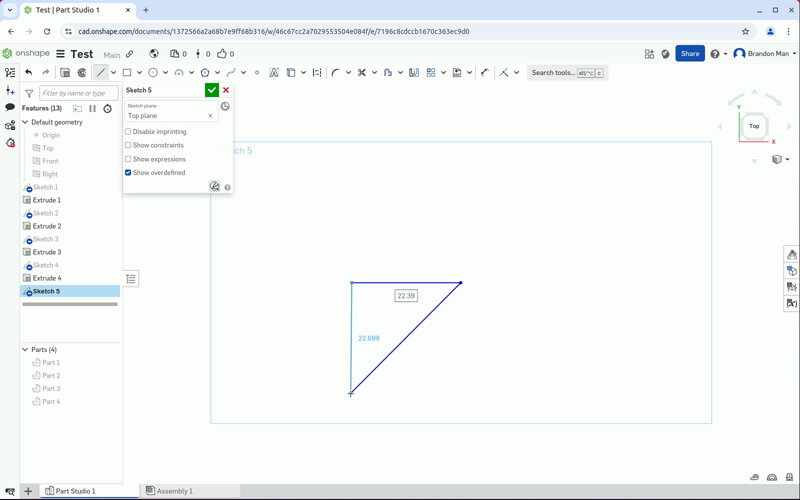
key(esc)
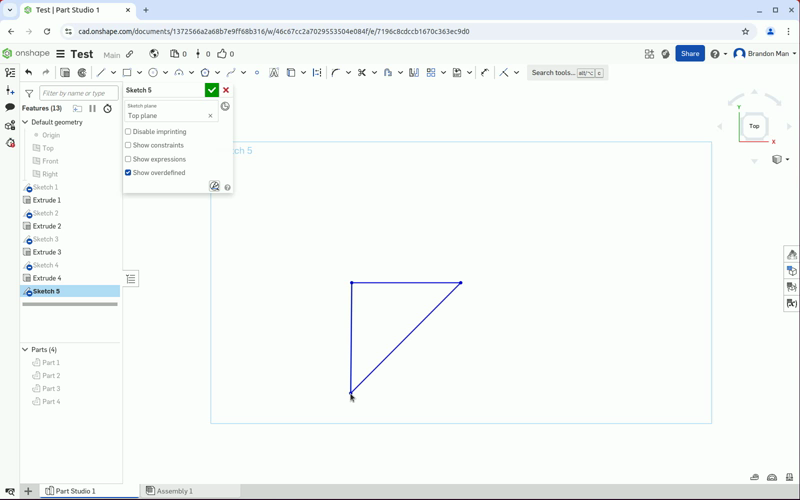
mouse_move(424, 309)
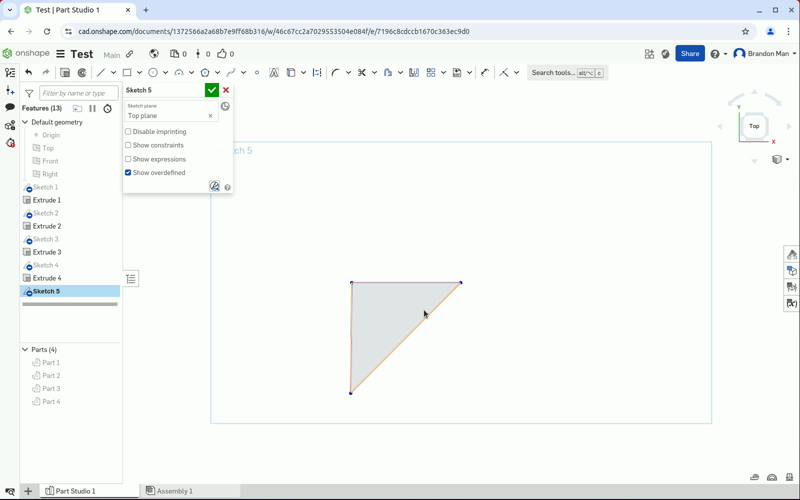
click(424, 309)
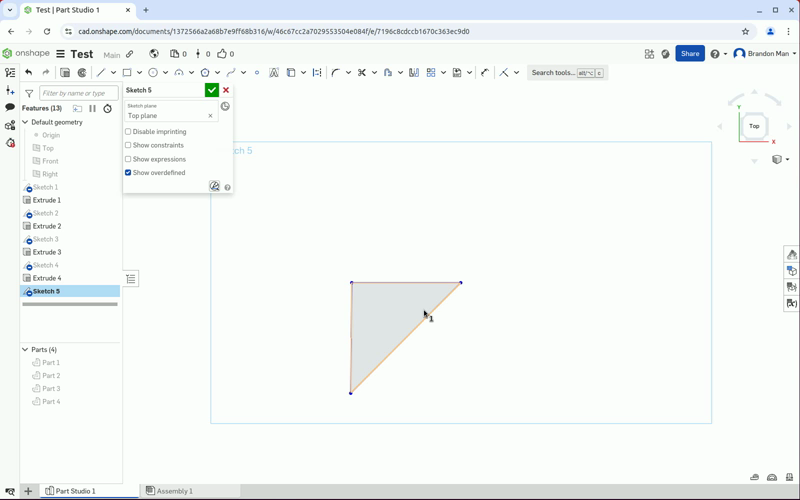
mouse_move(73, 352)
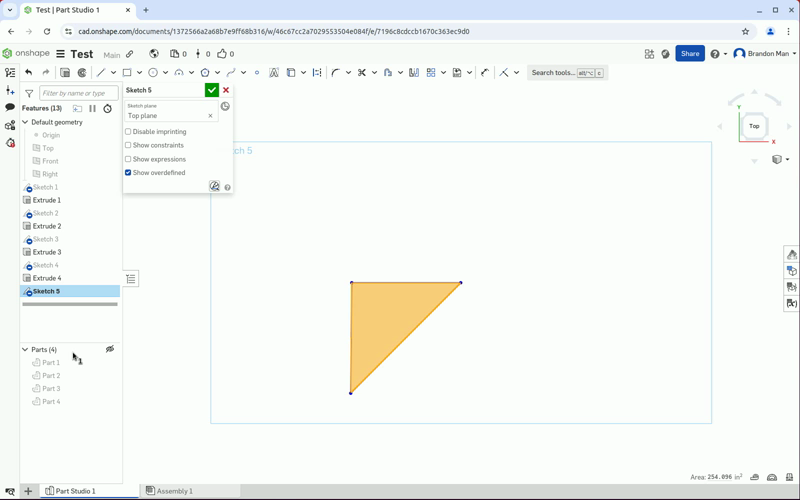
key(shift+y)
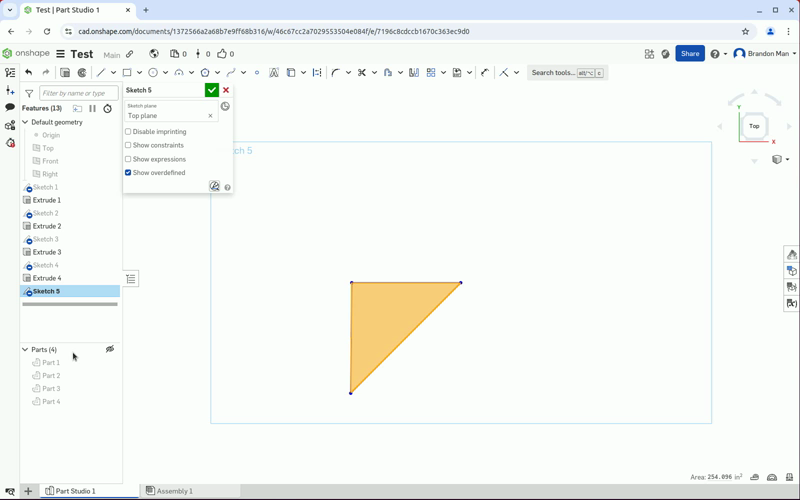
key(shift+e)
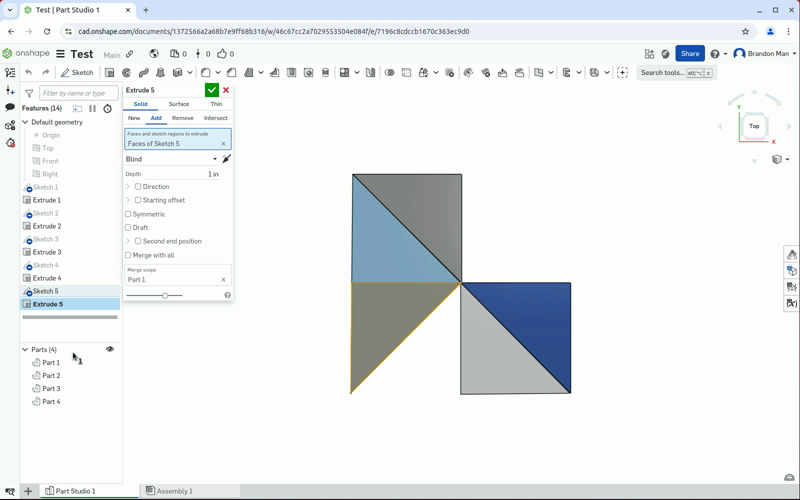
mouse_move(143, 106)
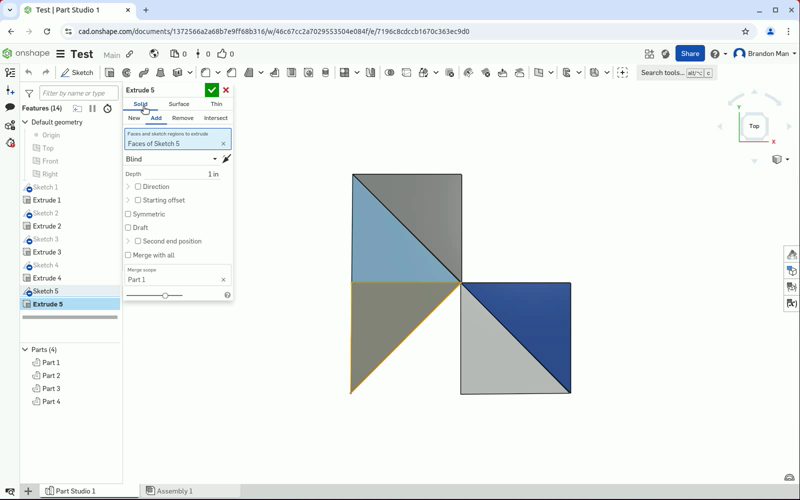
click(143, 106)
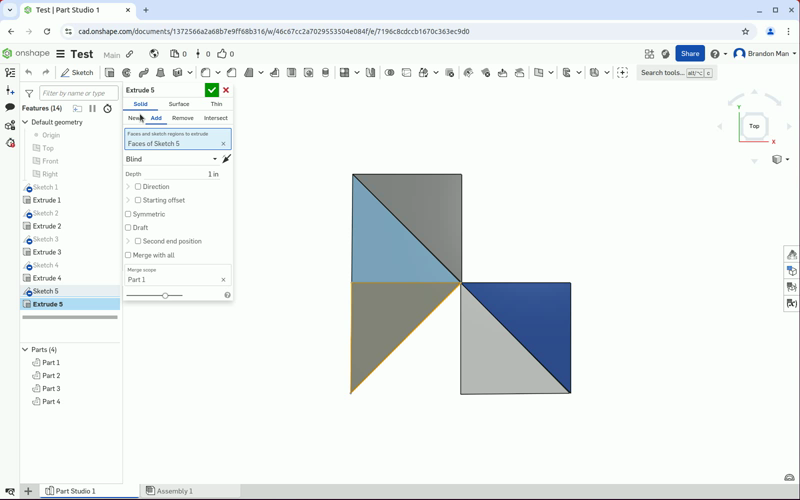
mouse_move(137, 120)
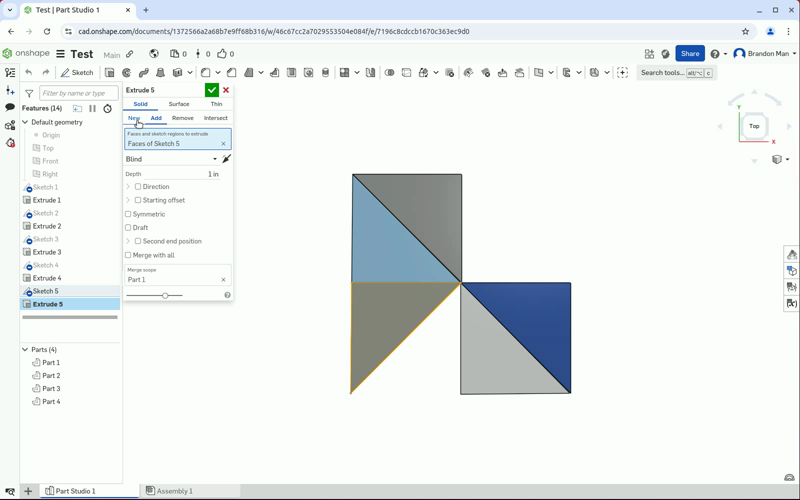
click(137, 120)
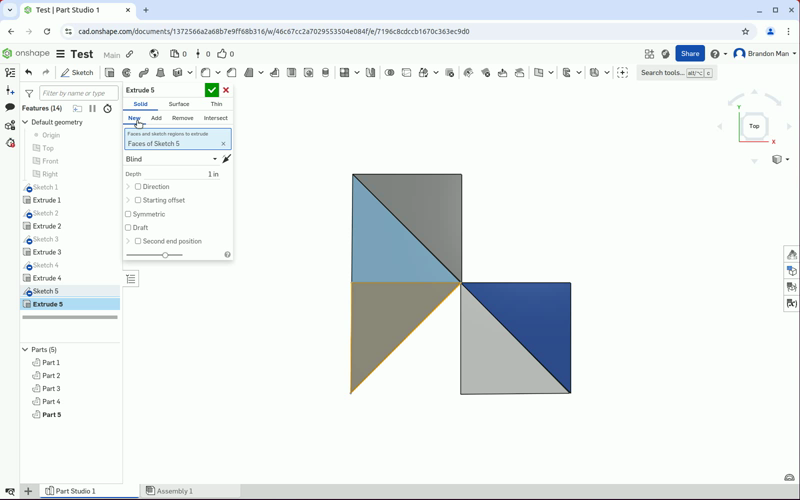
key(tab, 4)
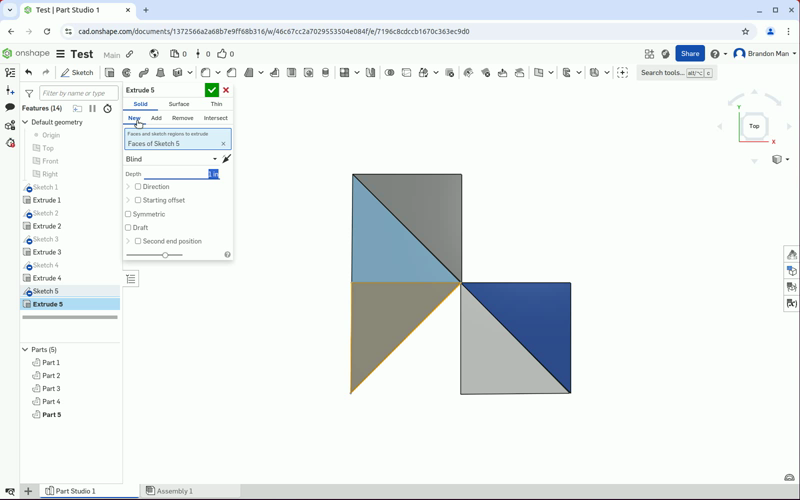
text(22.386)
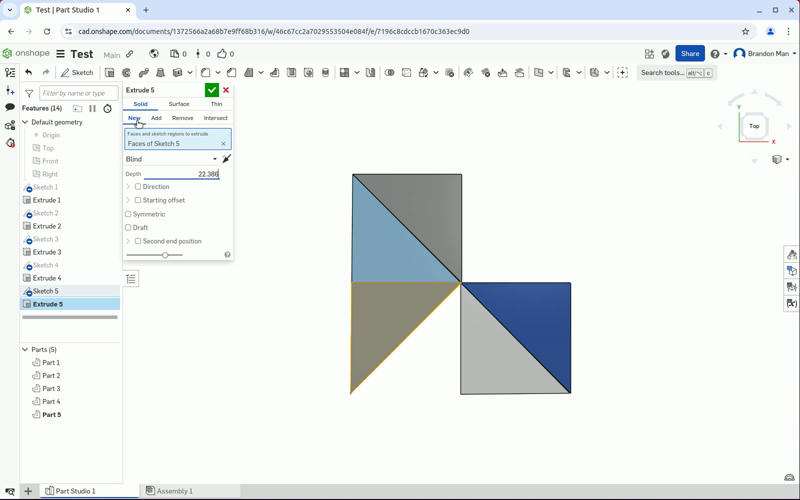
key(enter)
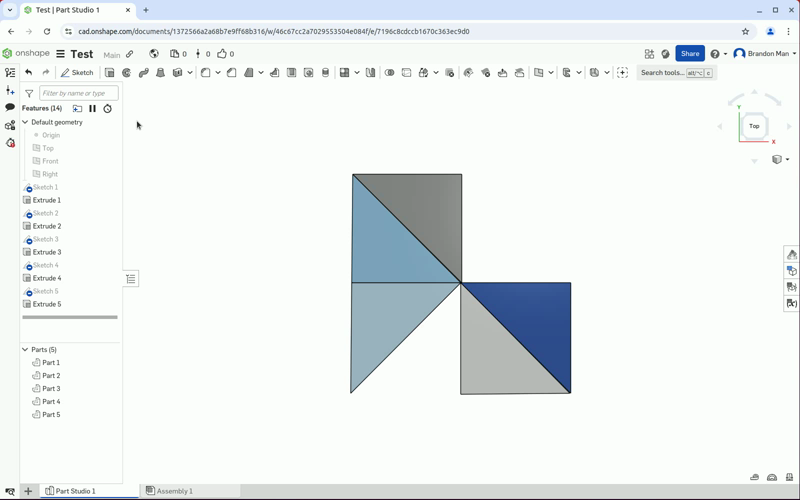
key(shift+h)
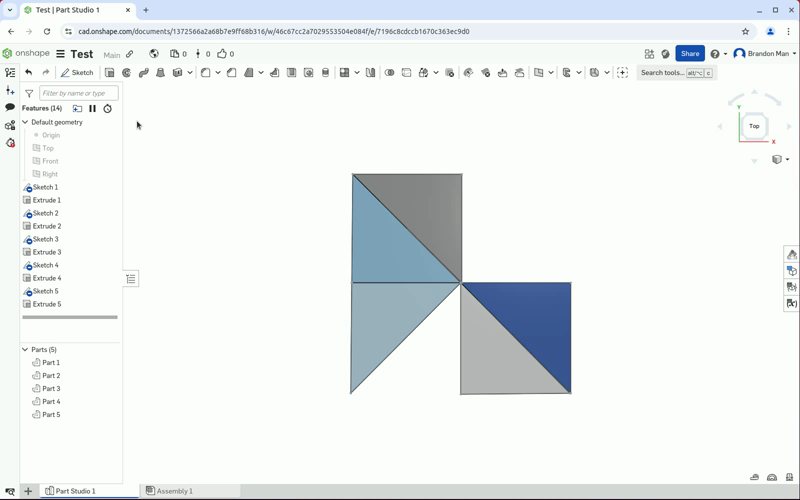
key(shift+h)
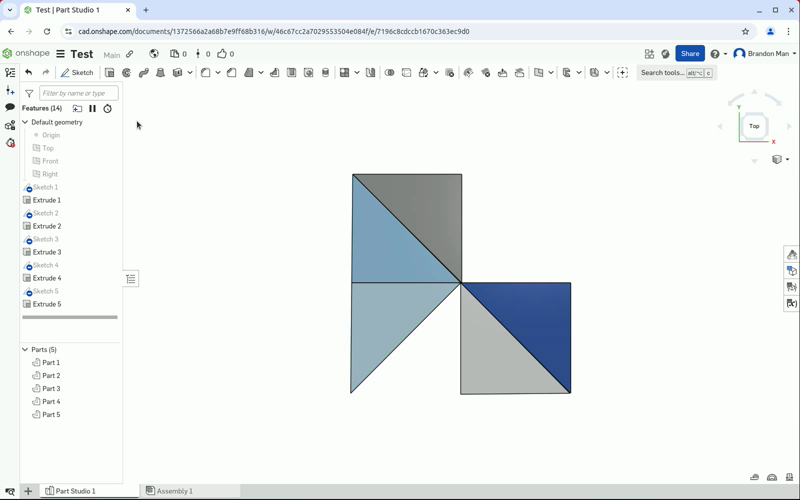
mouse_move(73, 189)
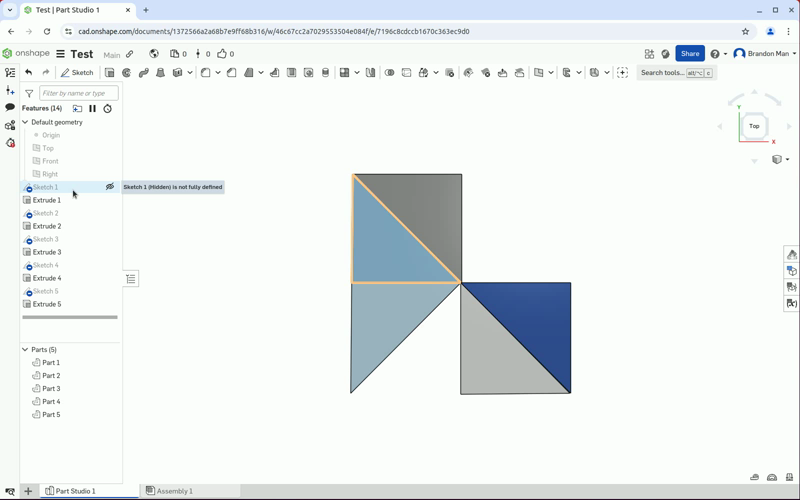
click(73, 189)
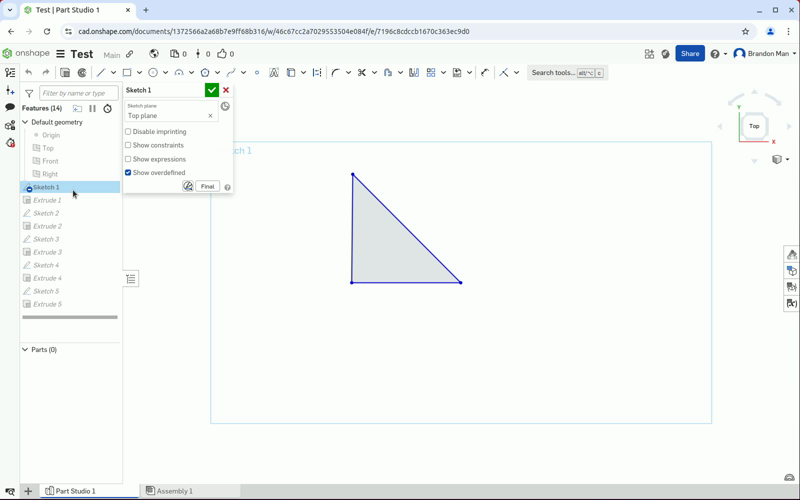
mouse_move(229, 92)
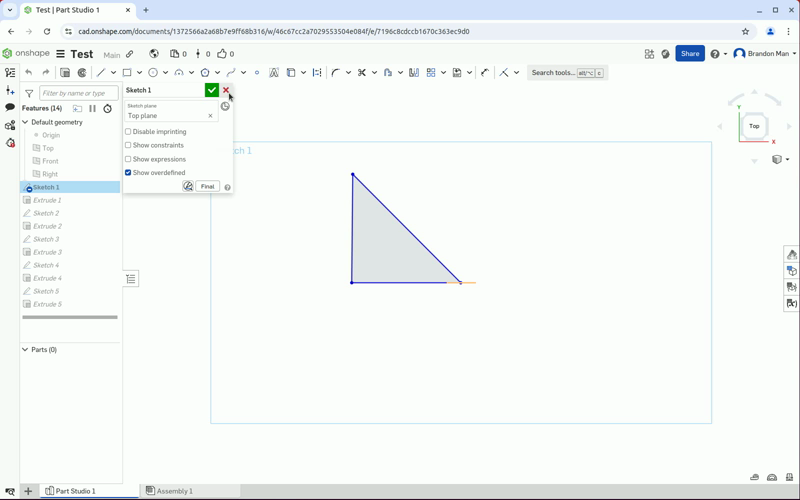
click(229, 92)
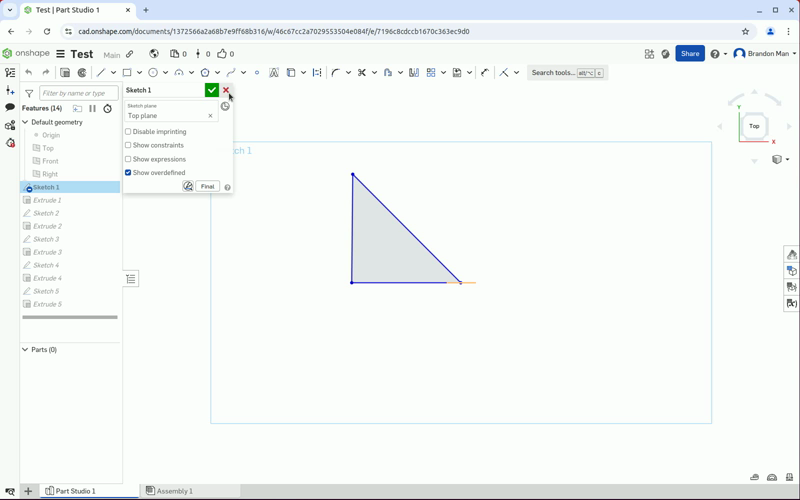
key(shift+s)
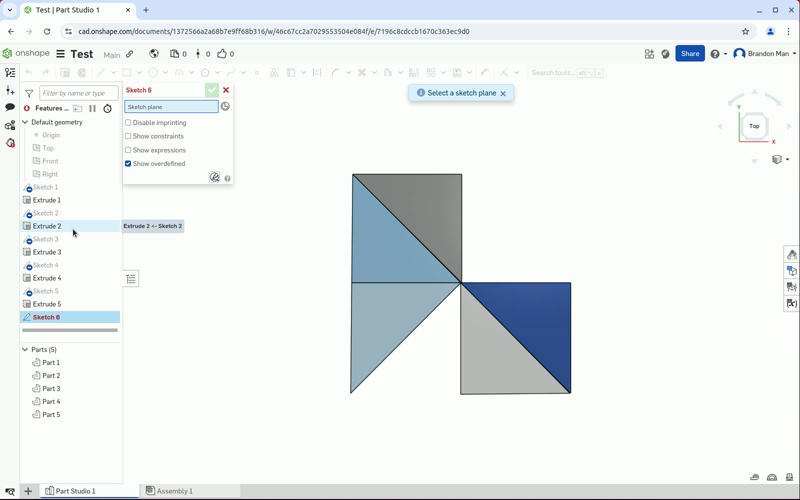
scroll(3)
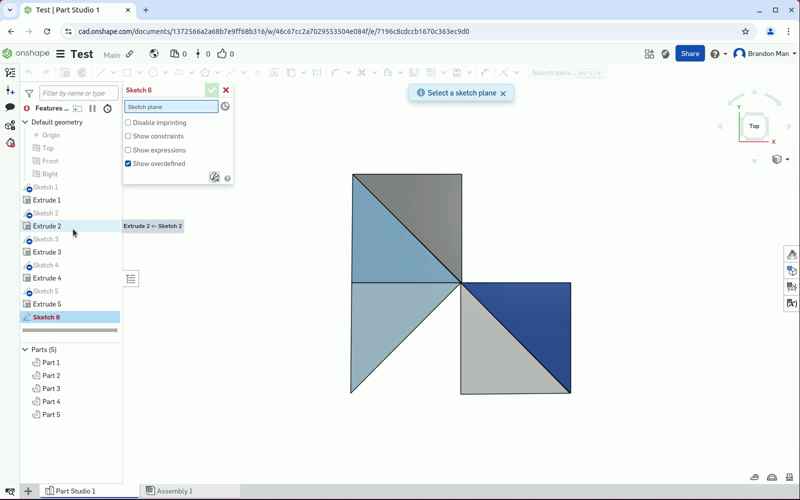
mouse_move(73, 150)
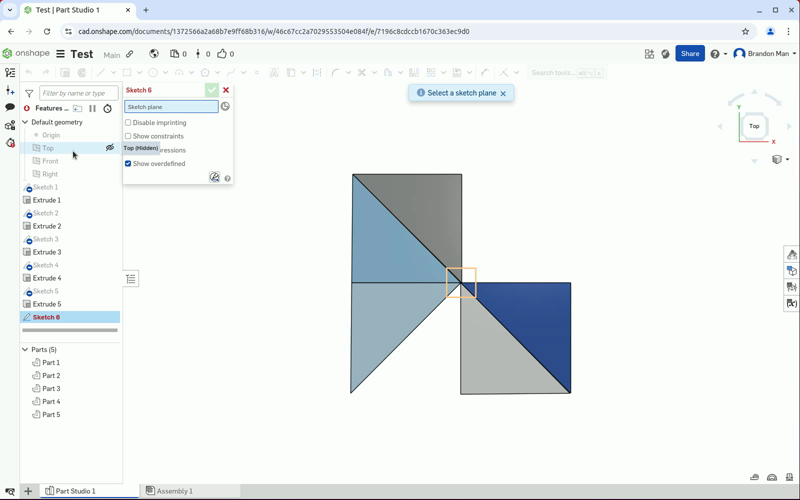
click(73, 150)
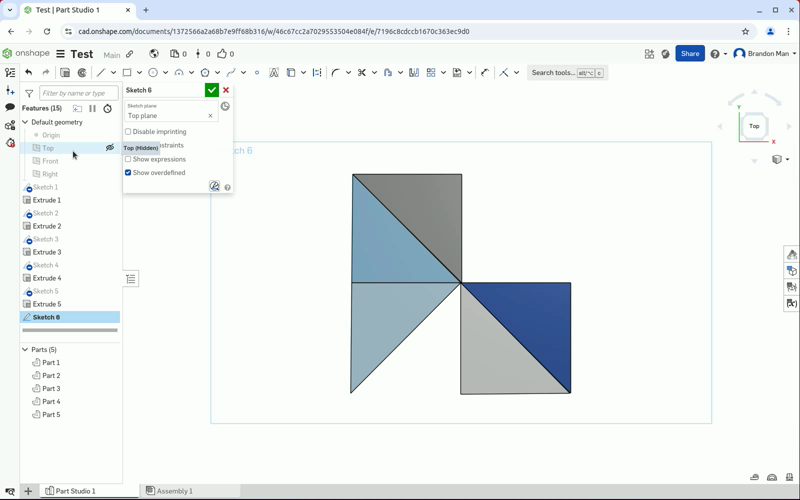
mouse_move(73, 352)
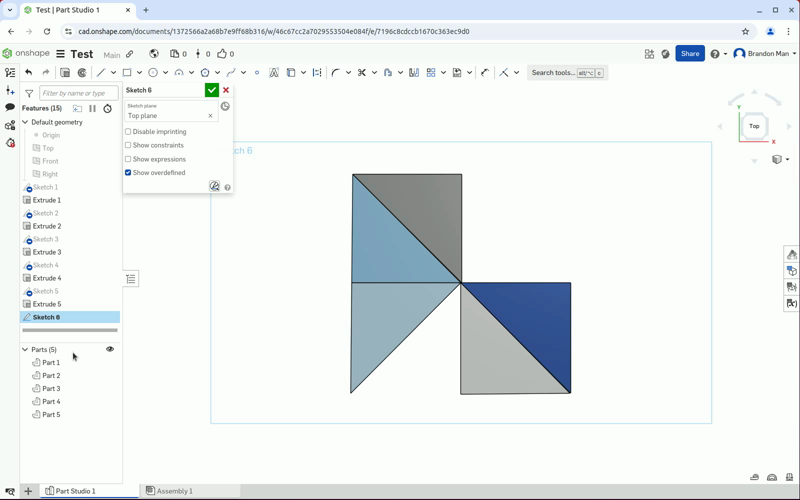
key(y)
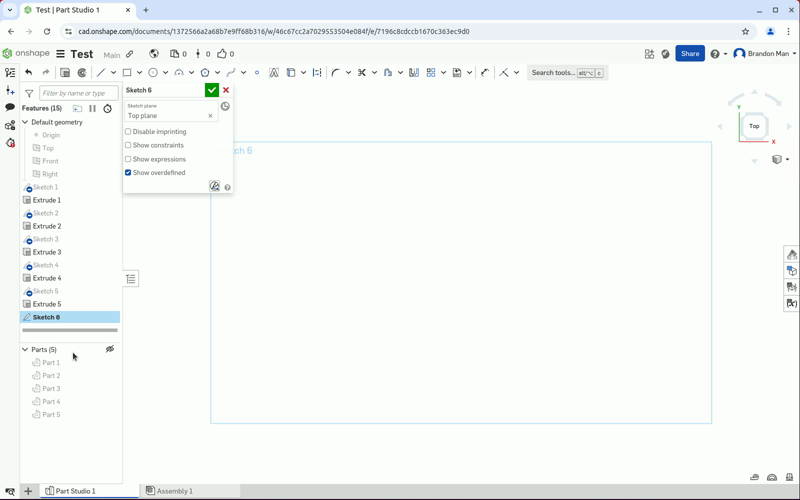
key(l)
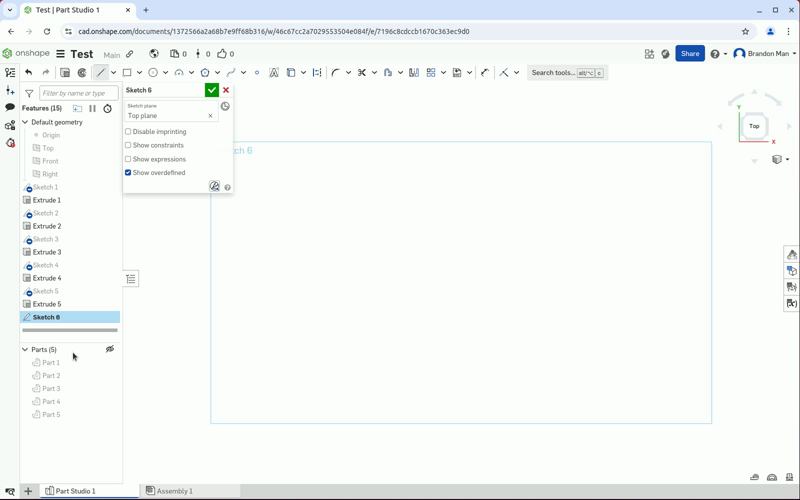
key_down(shift)
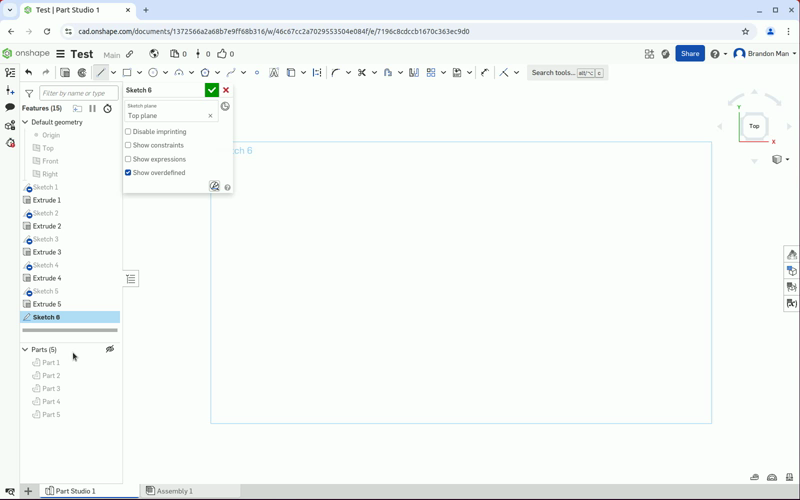
mouse_move(350, 393)
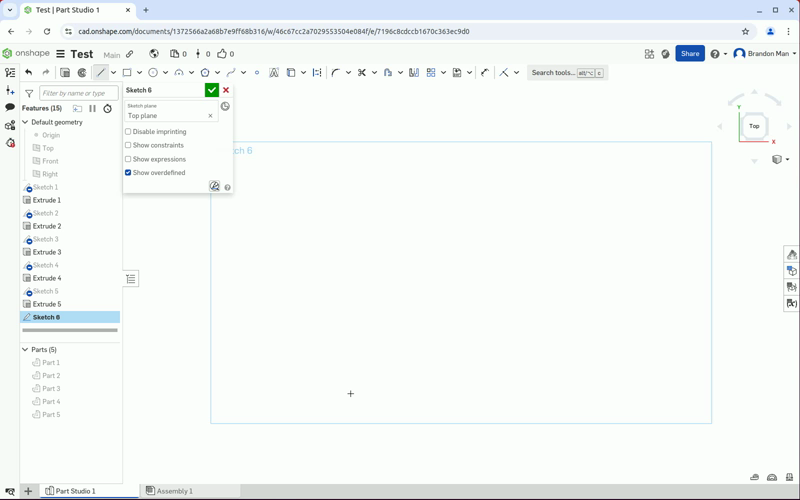
click(350, 393)
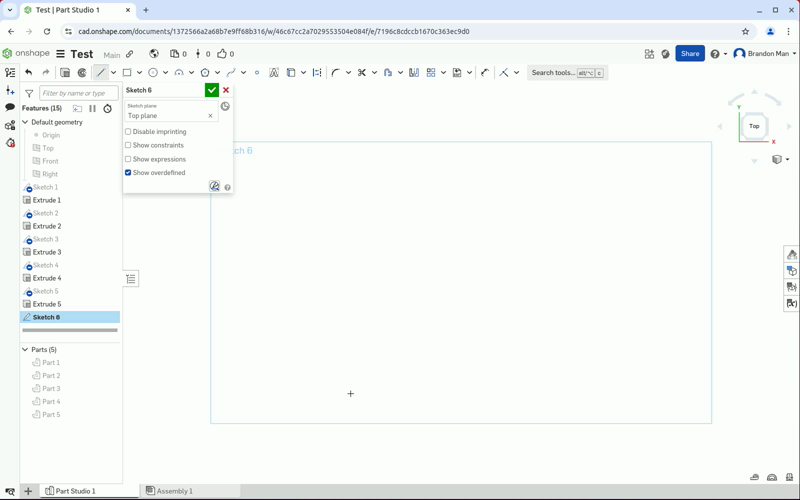
key_up(shift)
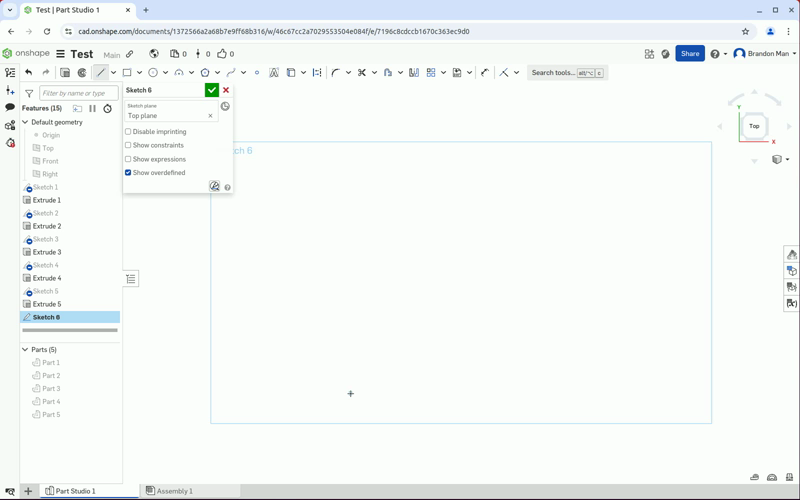
key_down(shift)
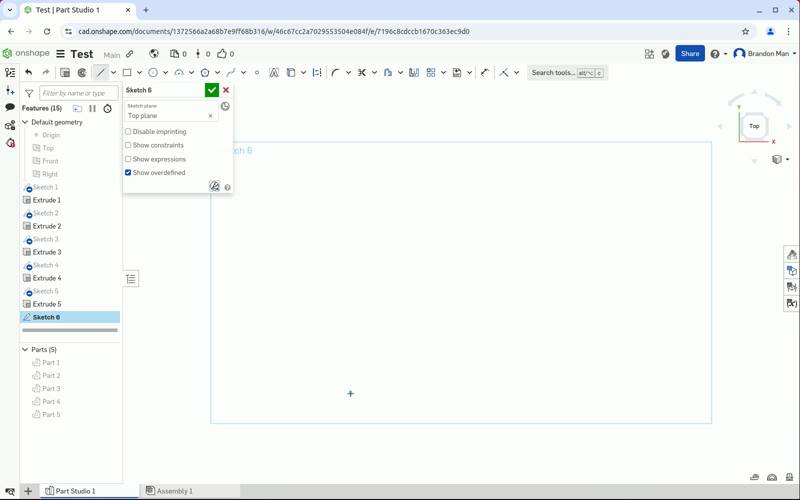
mouse_move(460, 394)
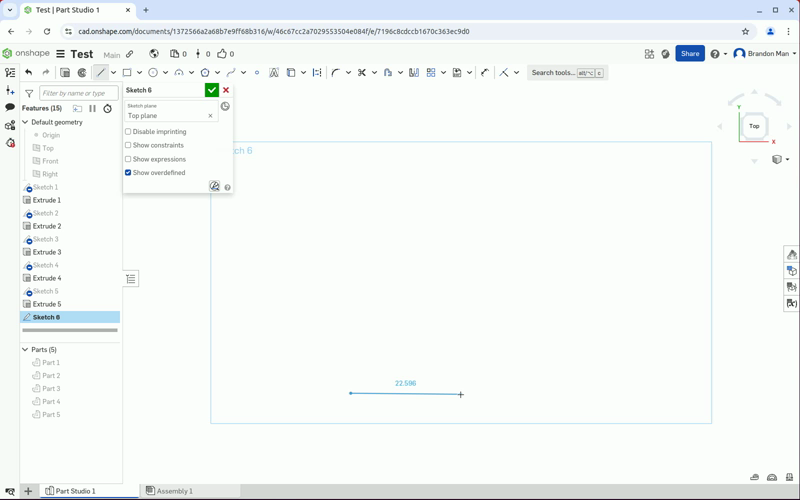
click(460, 394)
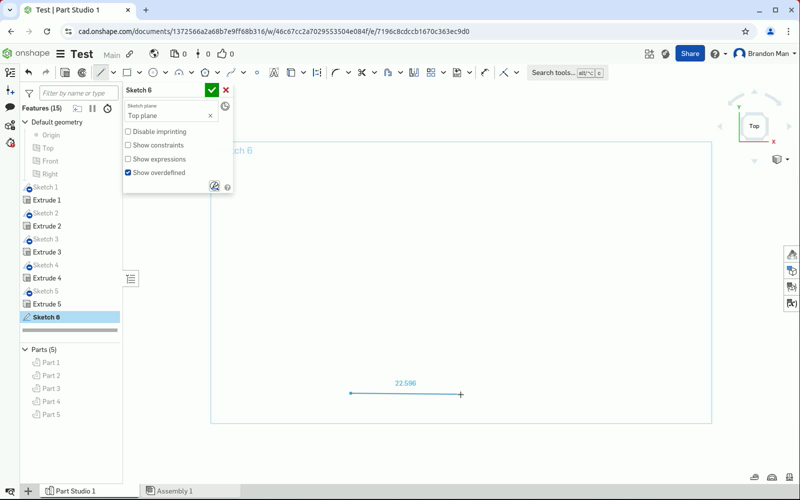
key_up(shift)
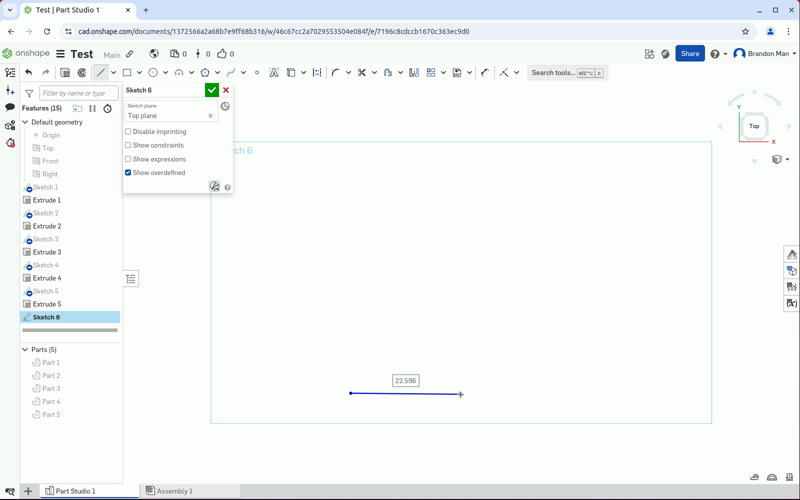
key_down(shift)
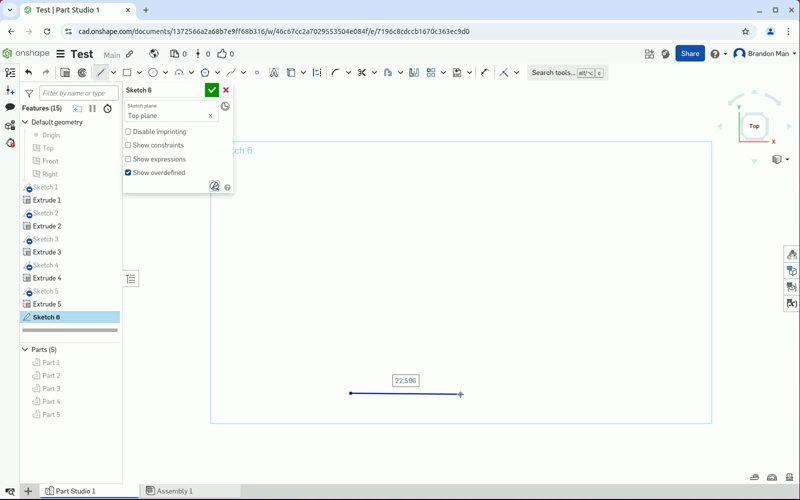
mouse_move(460, 282)
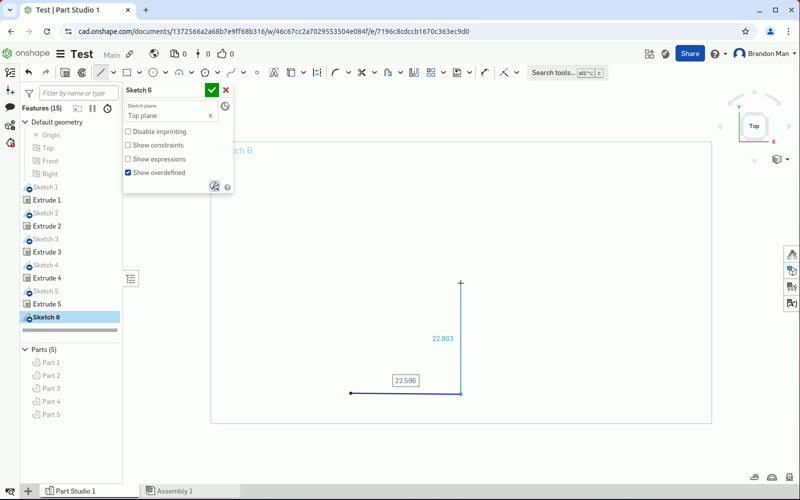
click(460, 282)
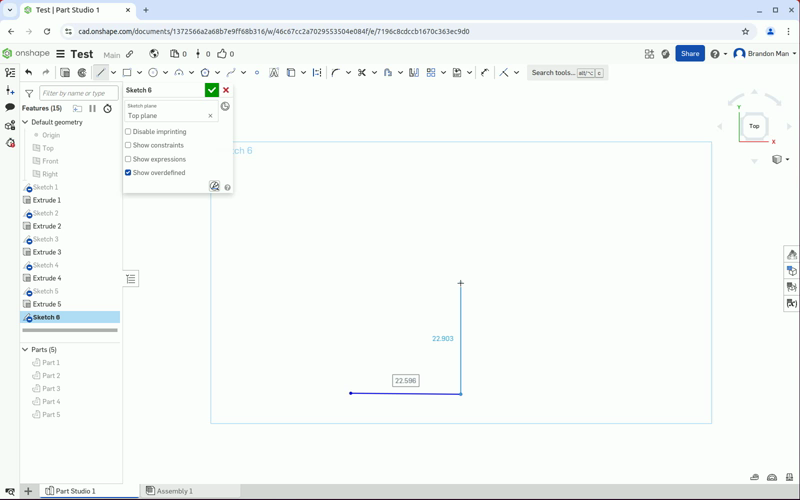
key_up(shift)
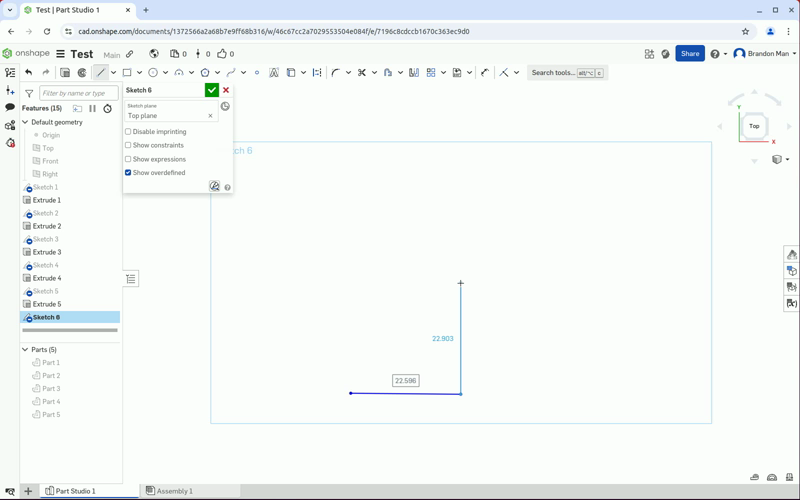
key_down(shift)
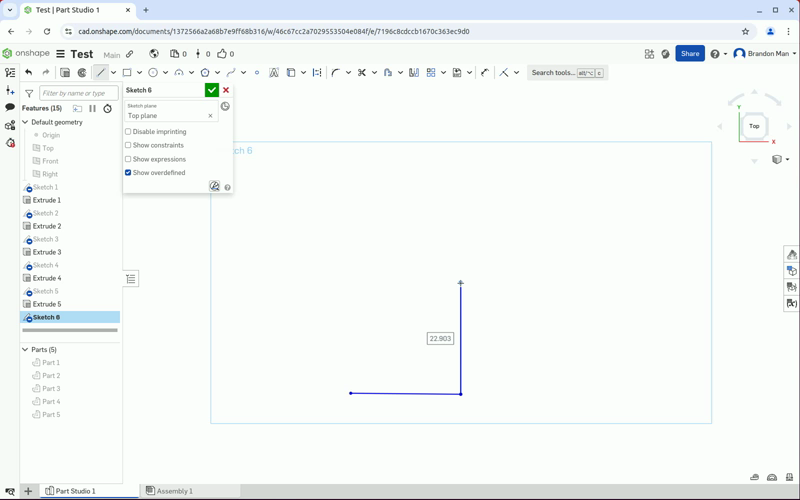
mouse_move(350, 393)
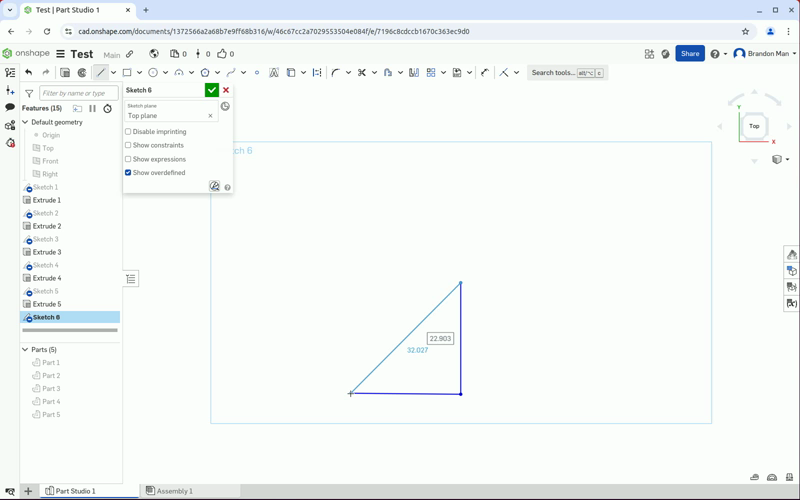
key_up(shift)
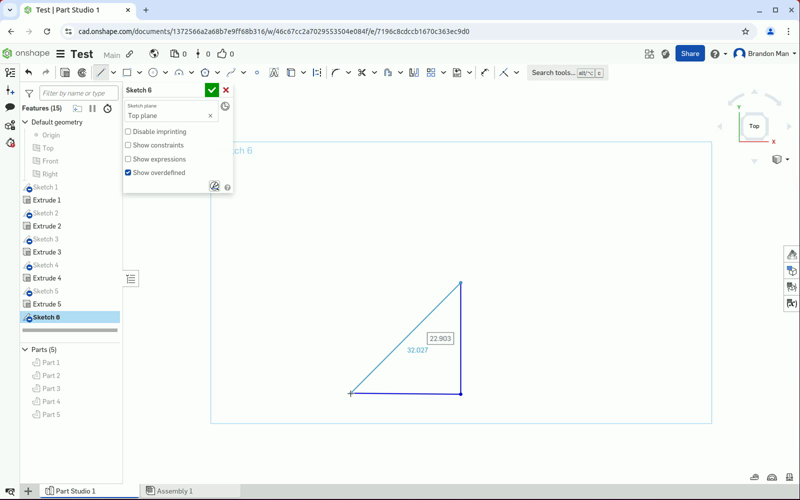
click(350, 393)
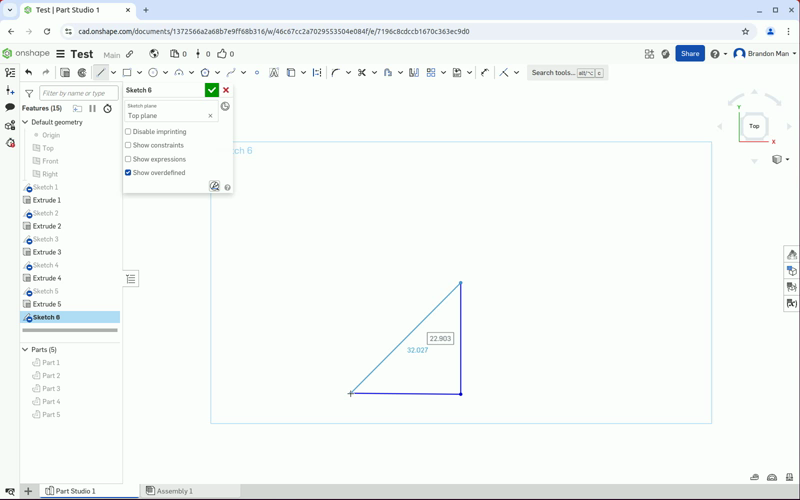
key(esc)
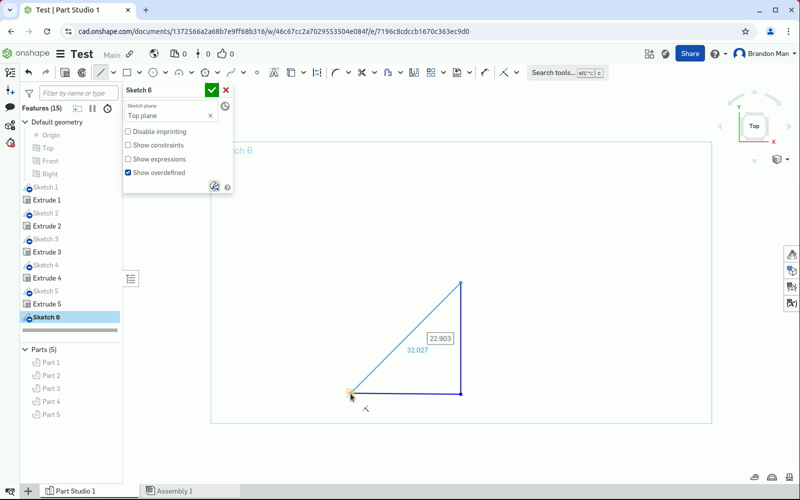
mouse_move(429, 367)
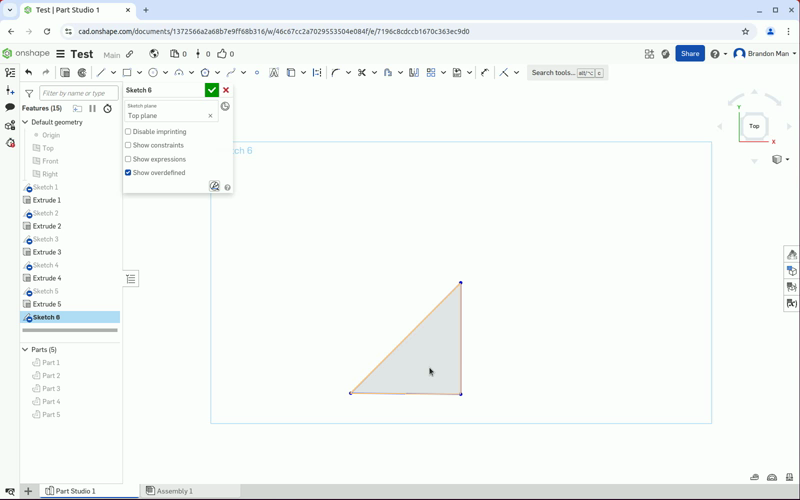
click(429, 367)
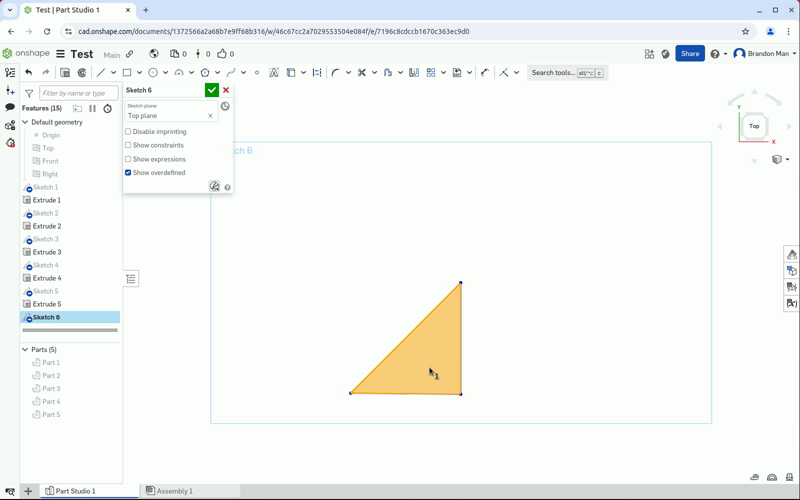
mouse_move(73, 352)
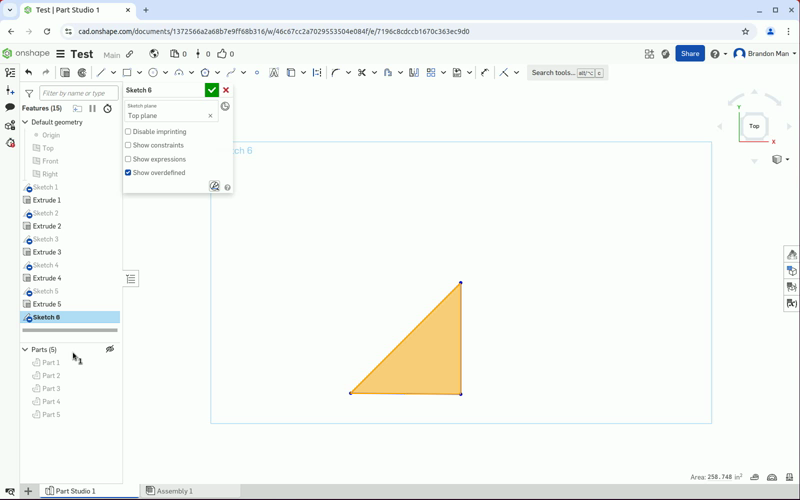
key(shift+y)
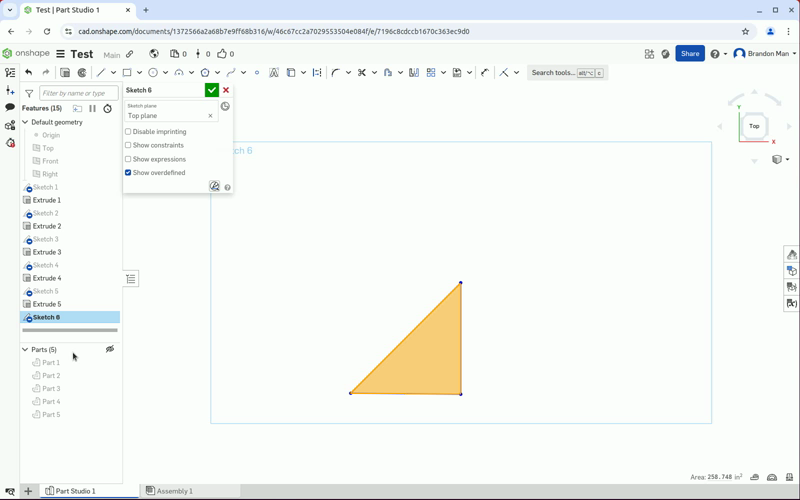
key(shift+e)
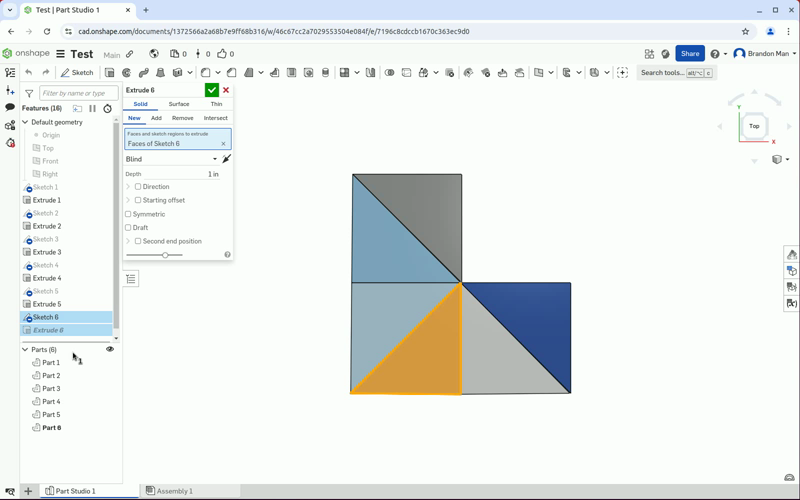
mouse_move(143, 106)
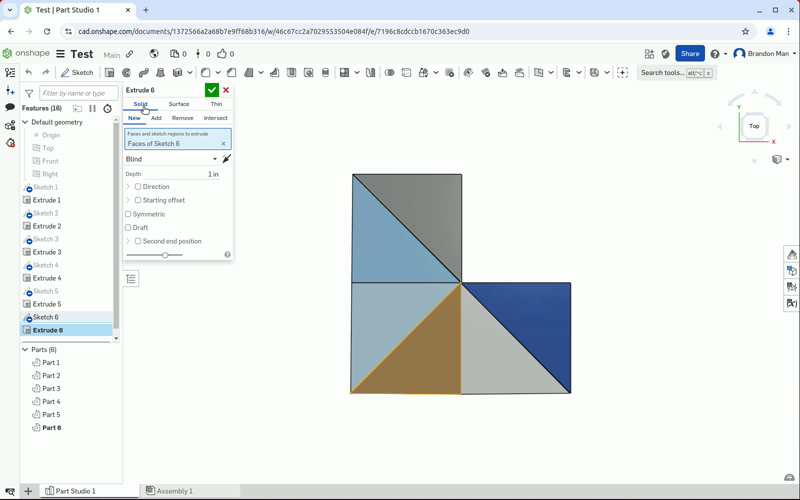
click(143, 106)
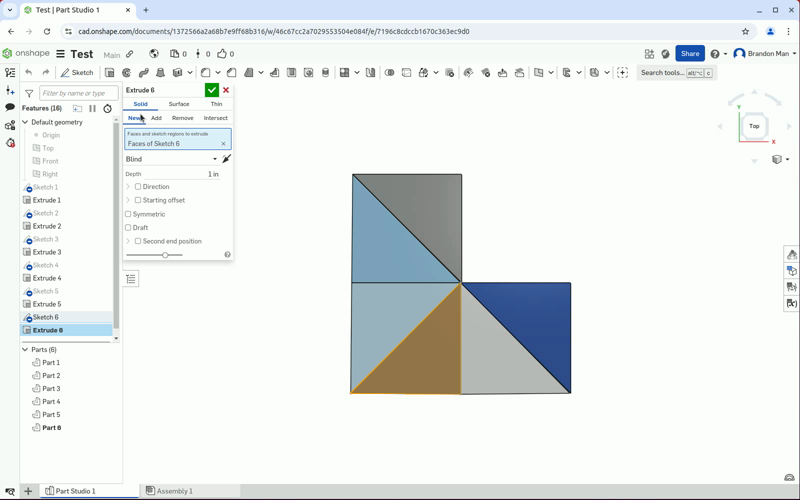
mouse_move(137, 120)
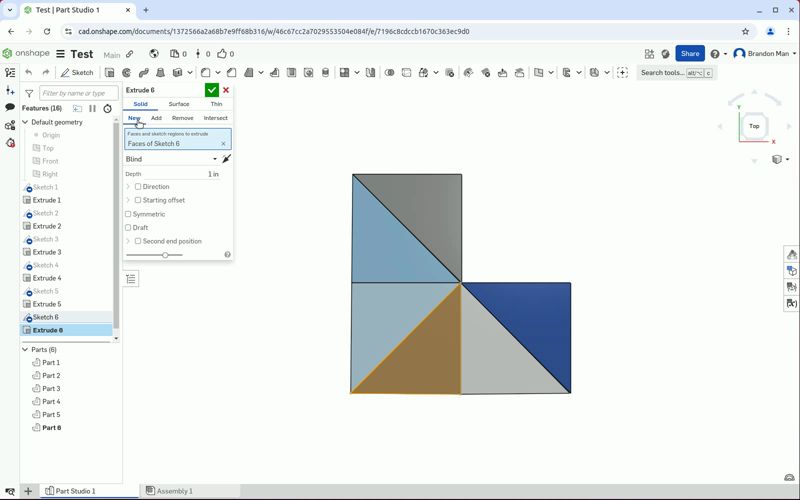
click(137, 120)
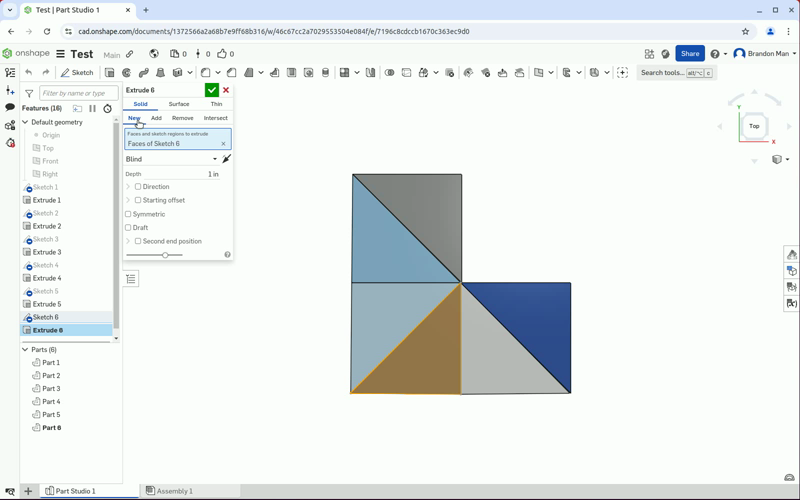
key(tab, 4)
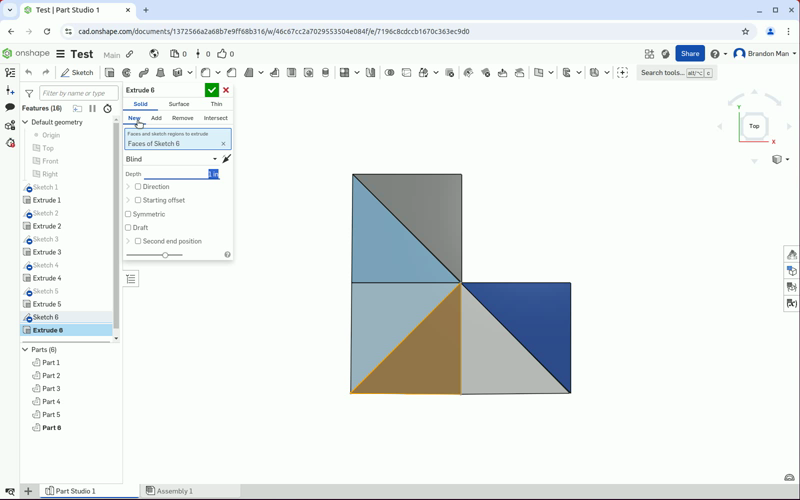
text(22.386)
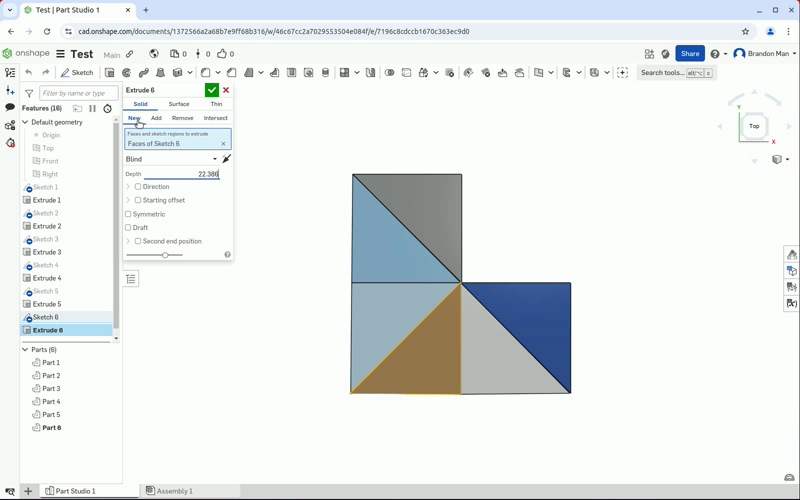
key(enter)
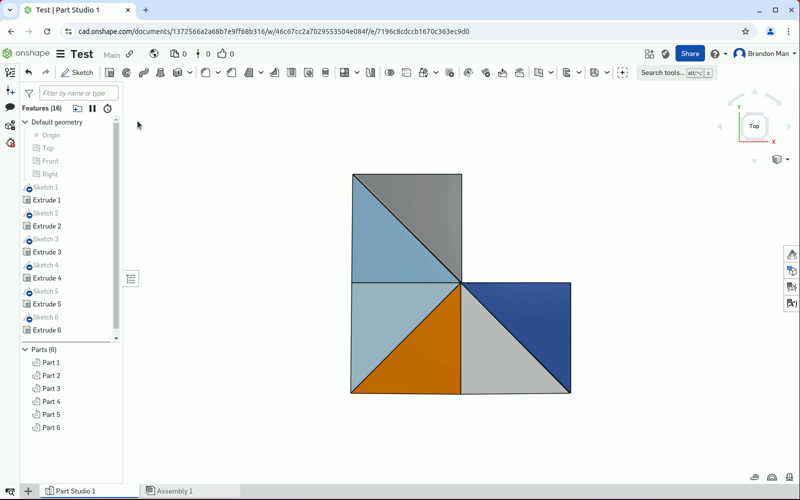
key(shift+h)
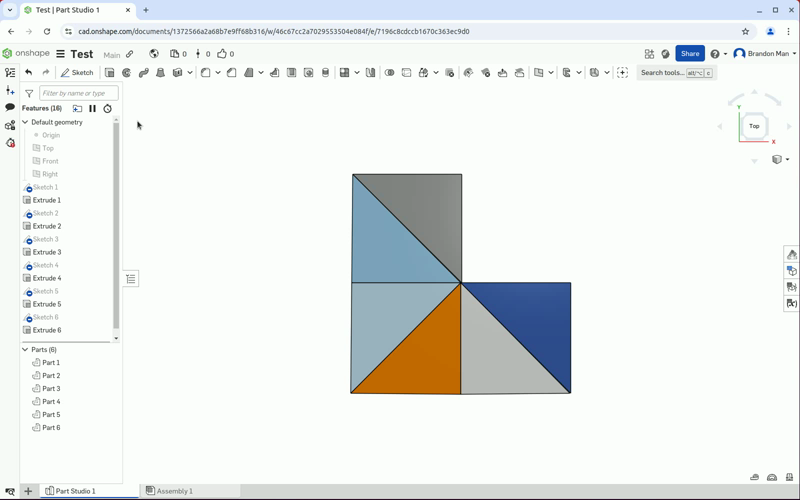
key(shift+h)
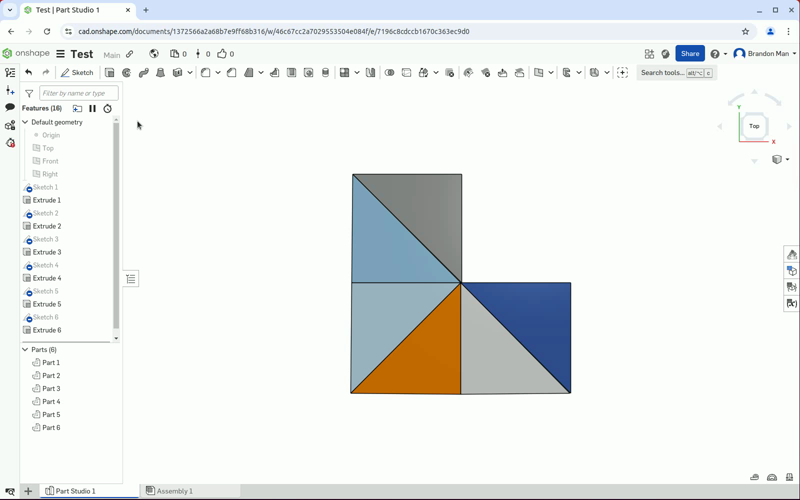
mouse_move(69, 189)
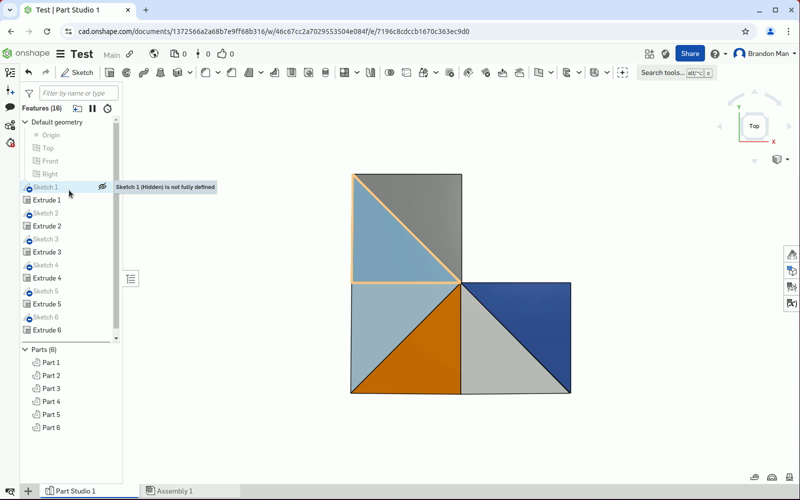
click(69, 189)
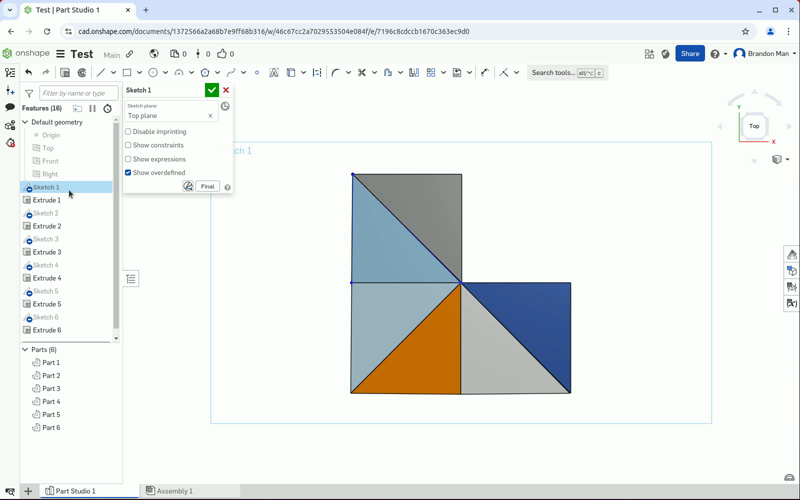
mouse_move(229, 92)
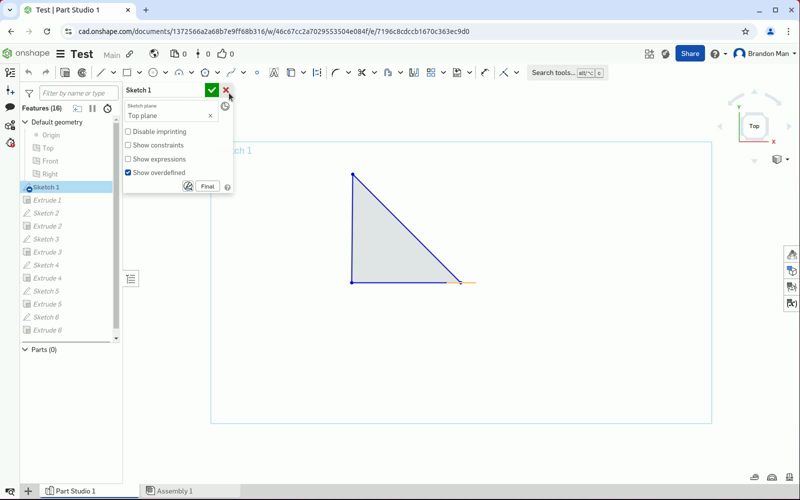
click(229, 92)
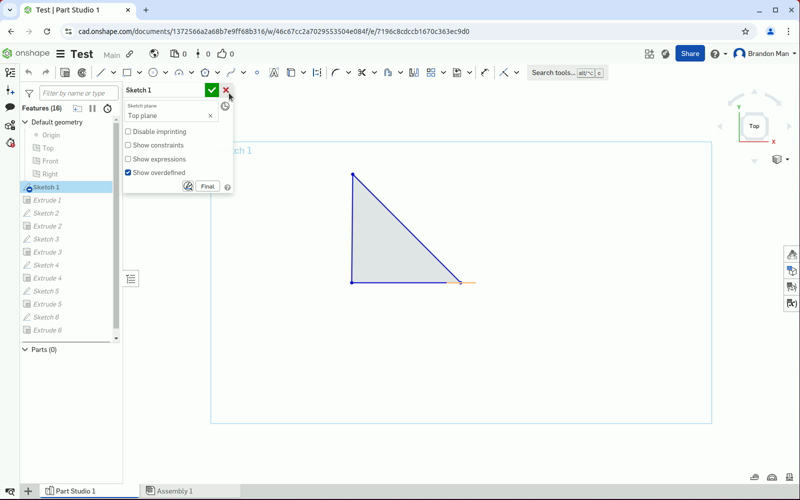
key(shift+s)
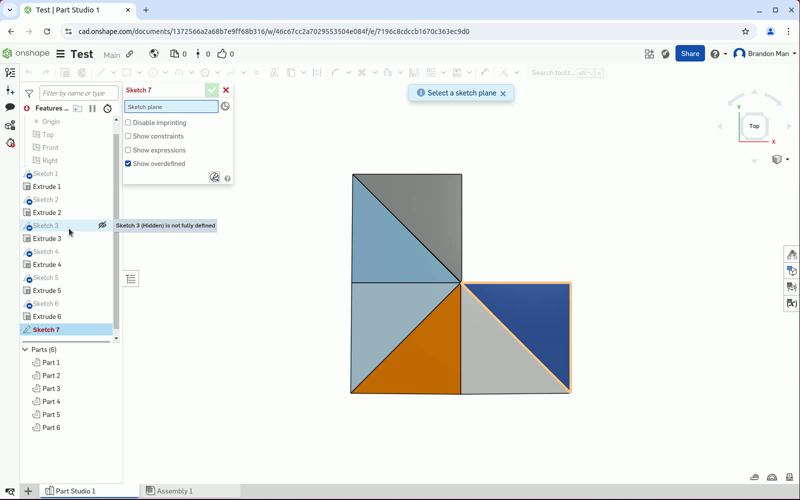
scroll(3)
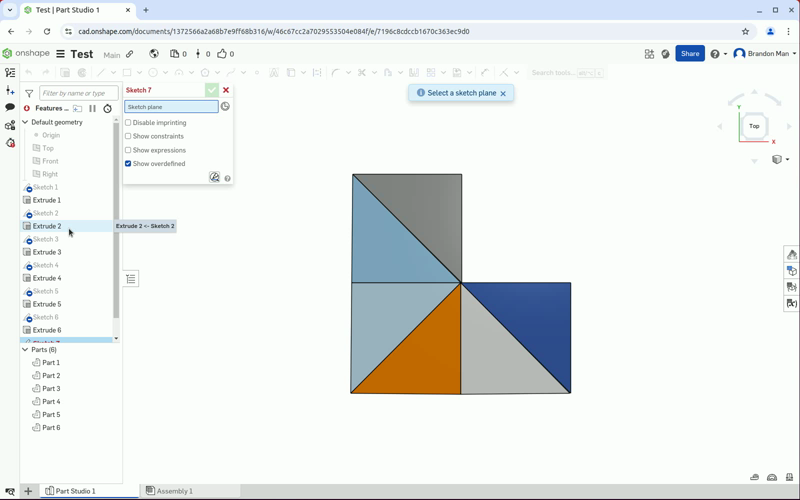
mouse_move(69, 150)
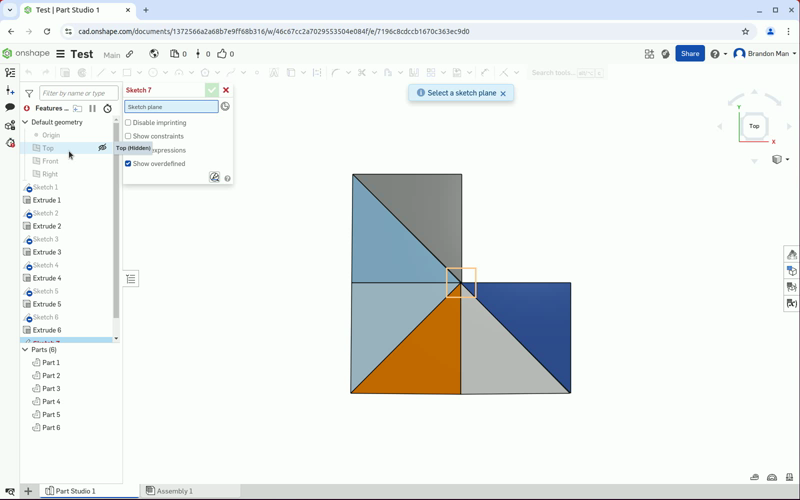
click(69, 150)
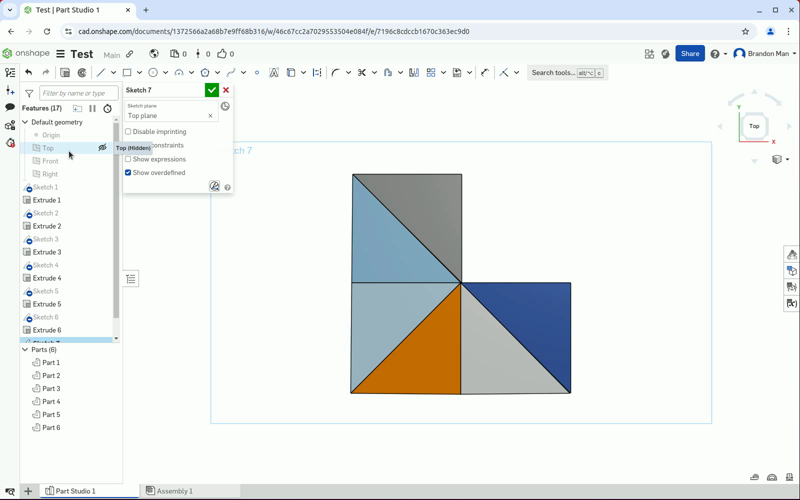
mouse_move(73, 352)
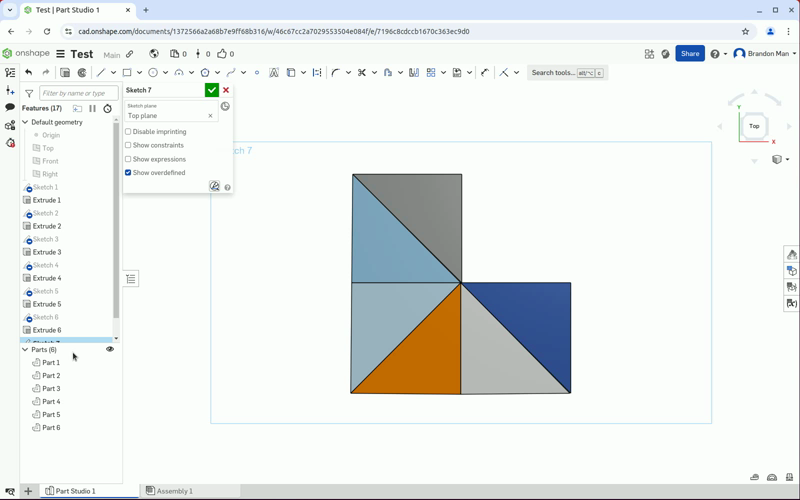
key(y)
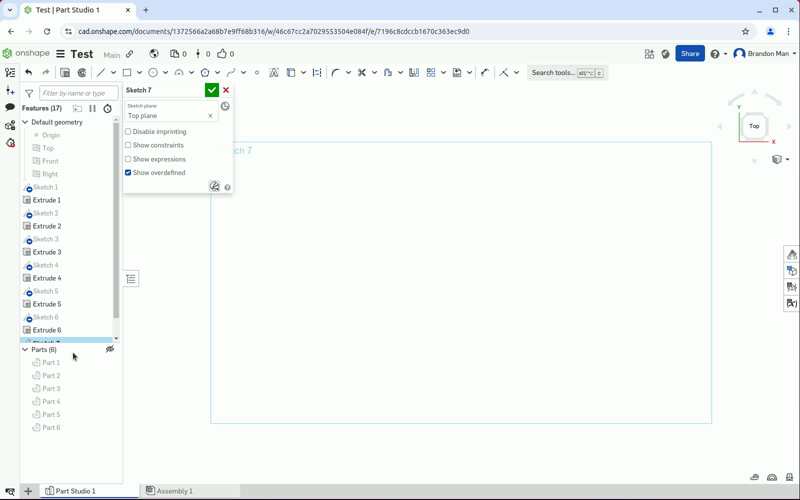
key(l)
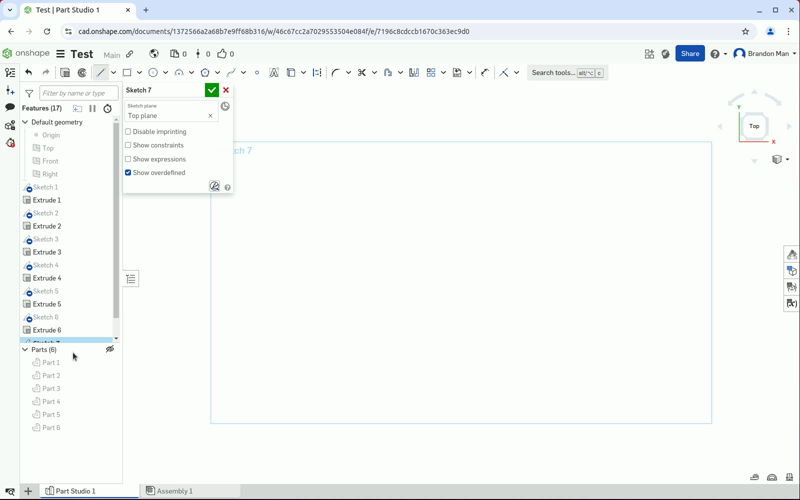
key_down(shift)
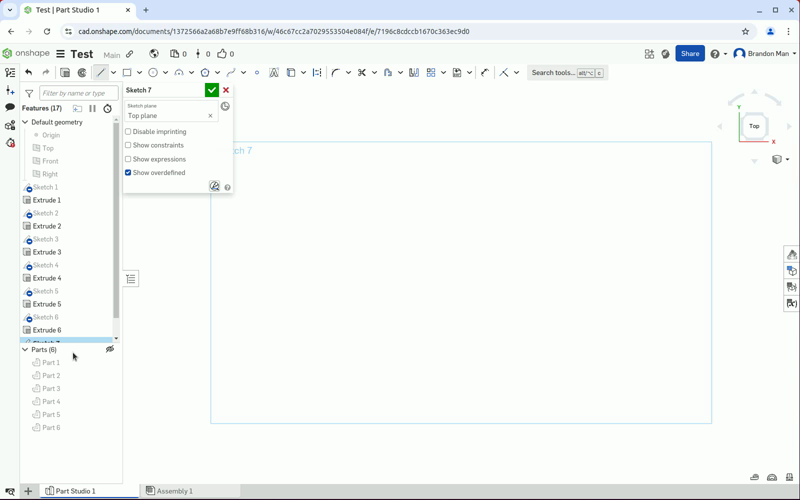
mouse_move(460, 282)
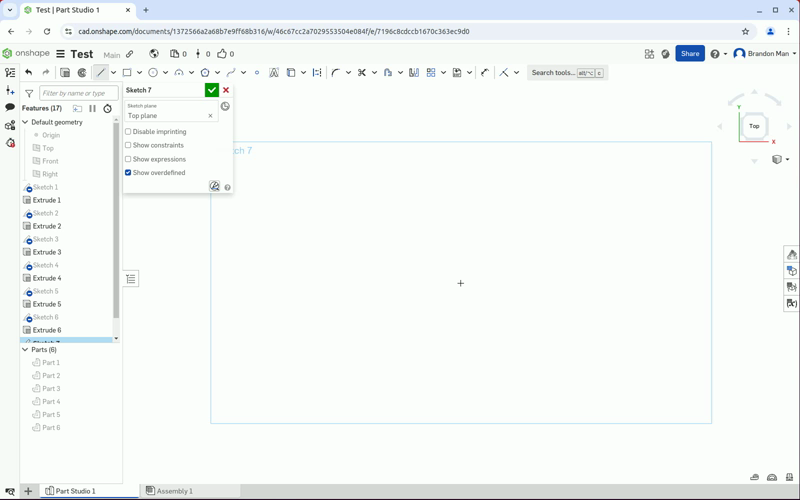
click(460, 282)
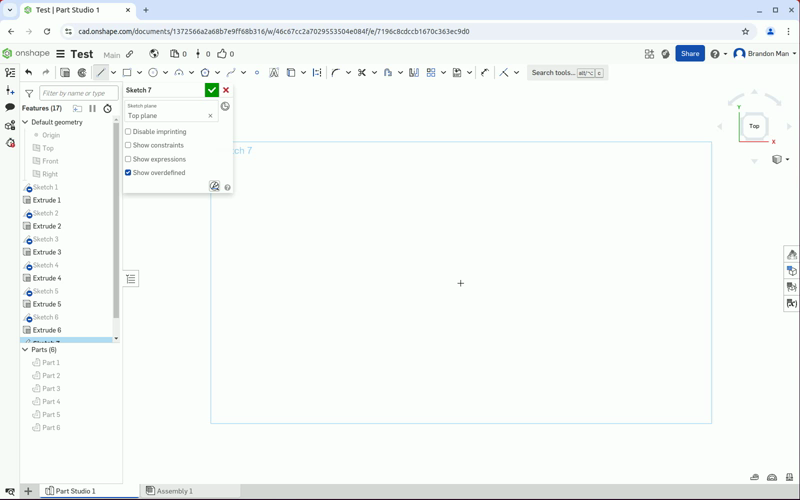
key_up(shift)
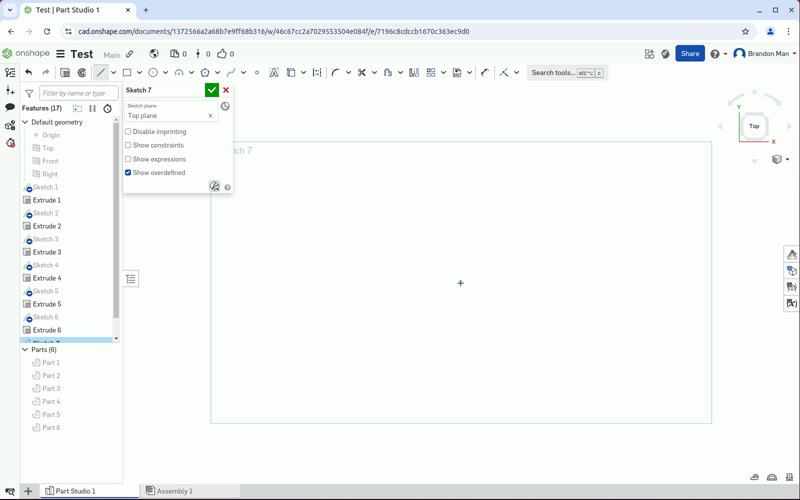
key_down(shift)
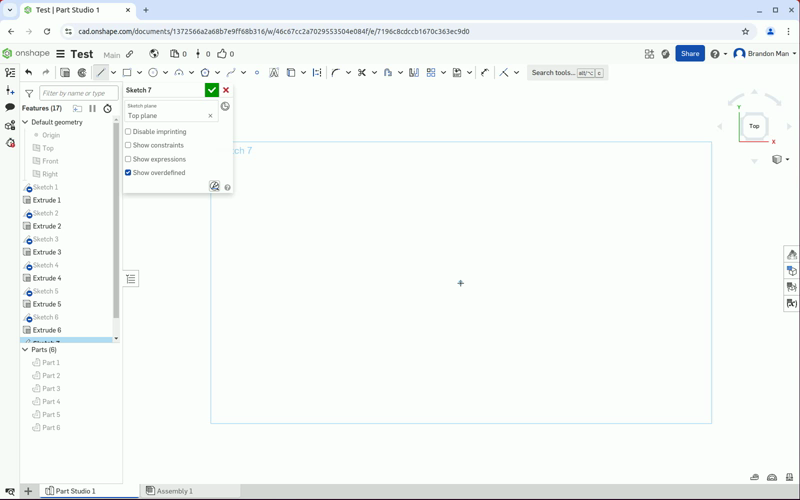
mouse_move(569, 282)
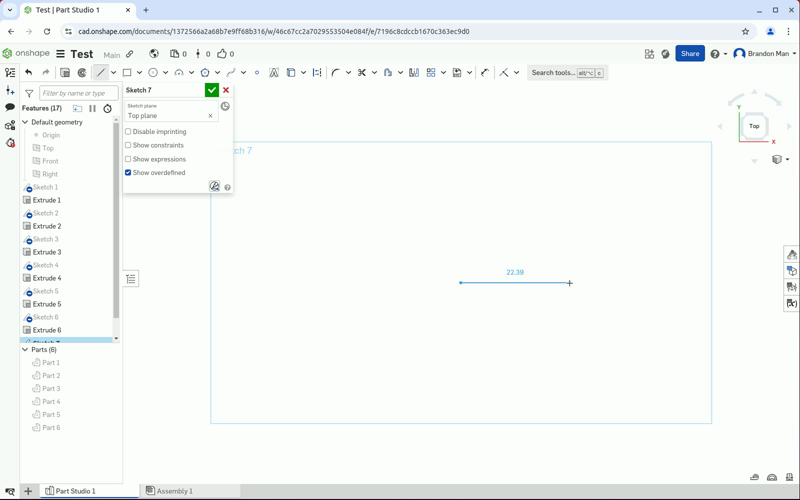
click(569, 282)
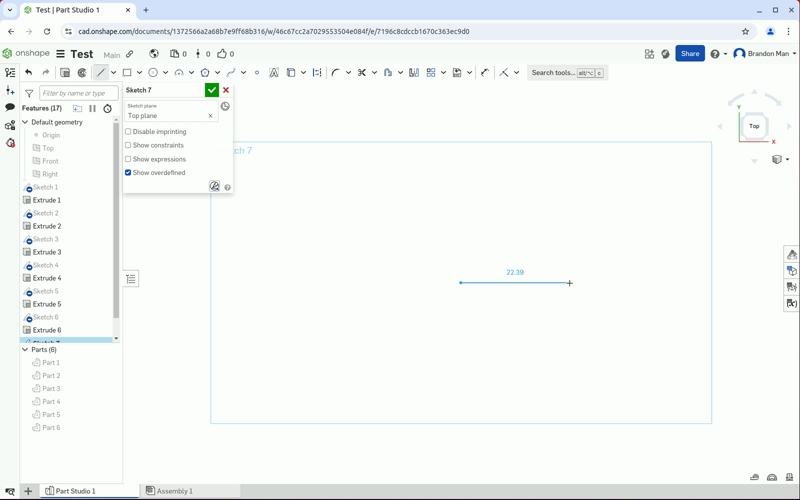
key_up(shift)
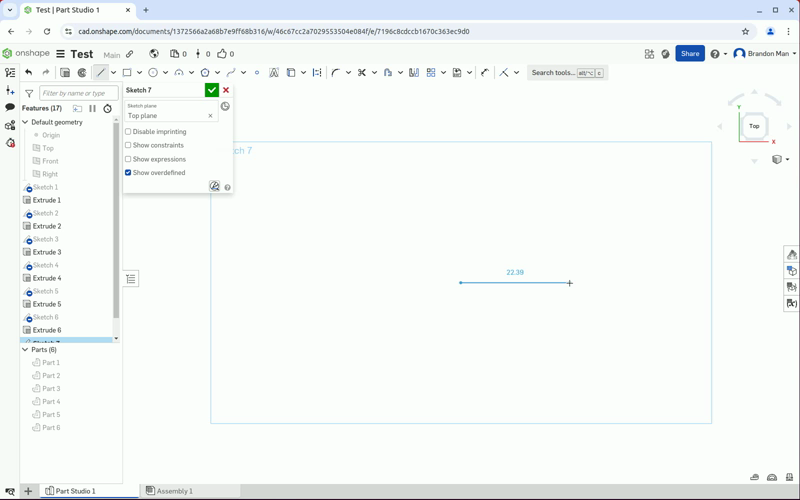
key_down(shift)
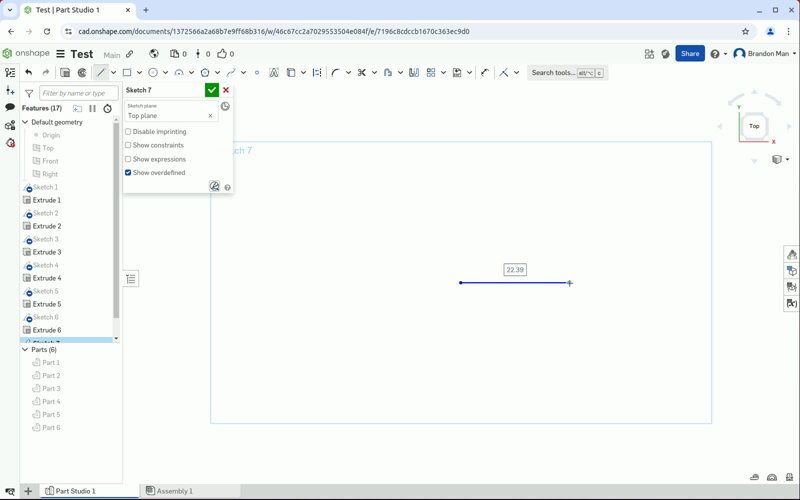
mouse_move(569, 174)
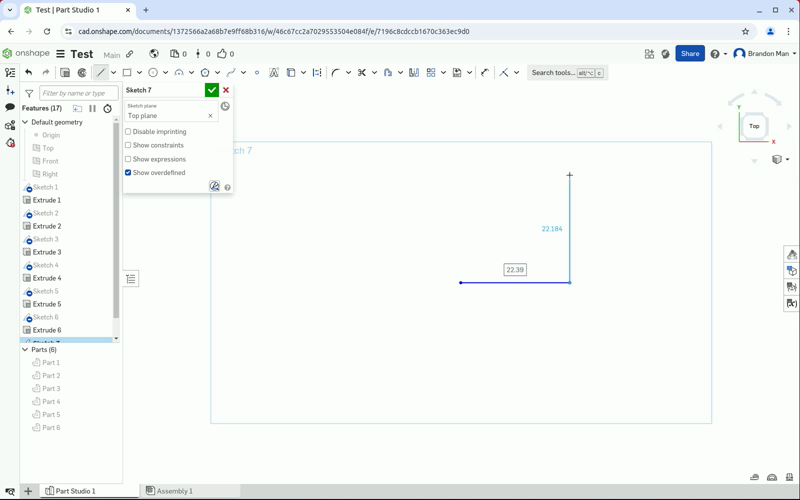
click(569, 174)
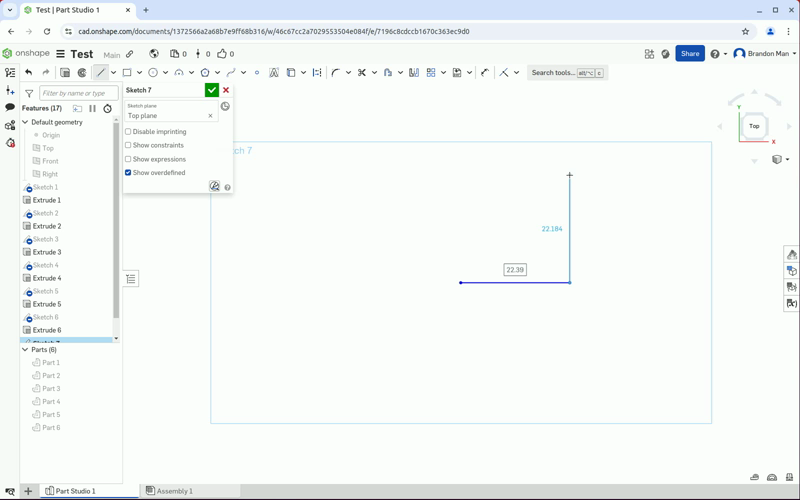
key_up(shift)
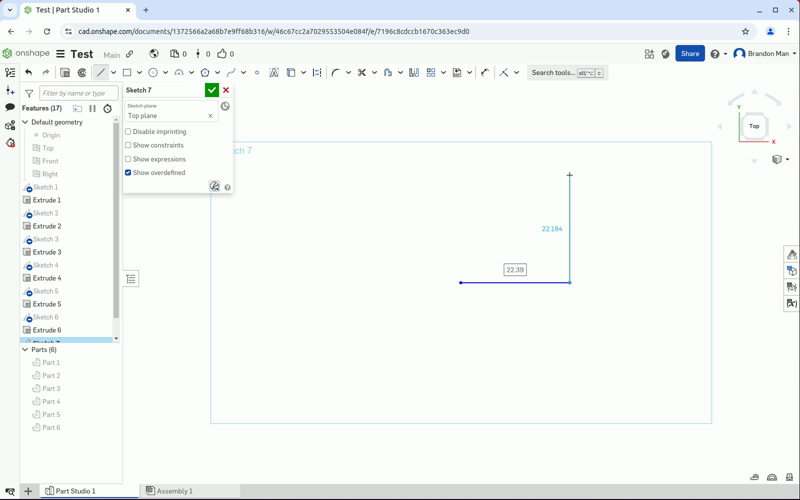
key_down(shift)
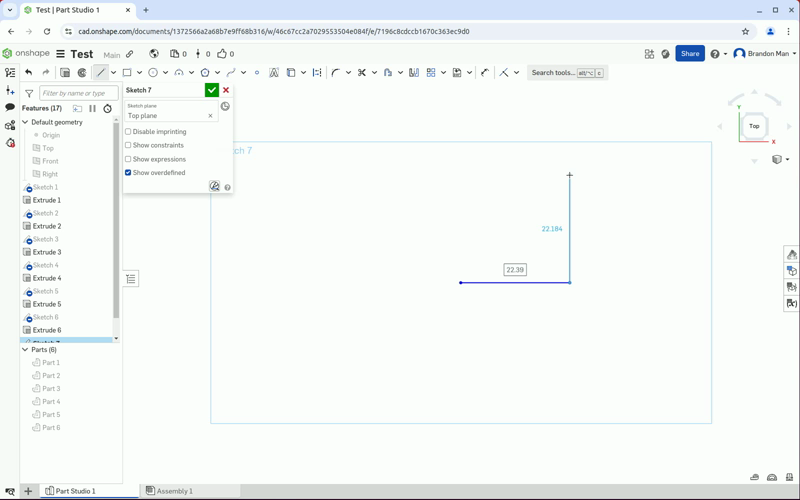
mouse_move(460, 282)
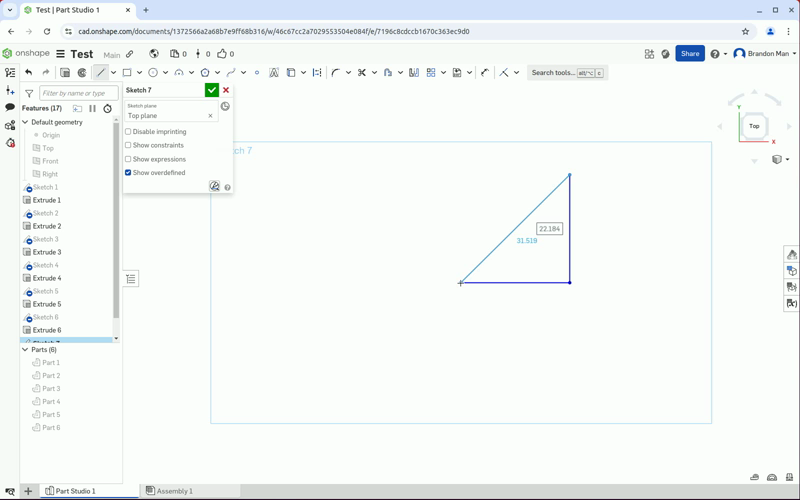
key_up(shift)
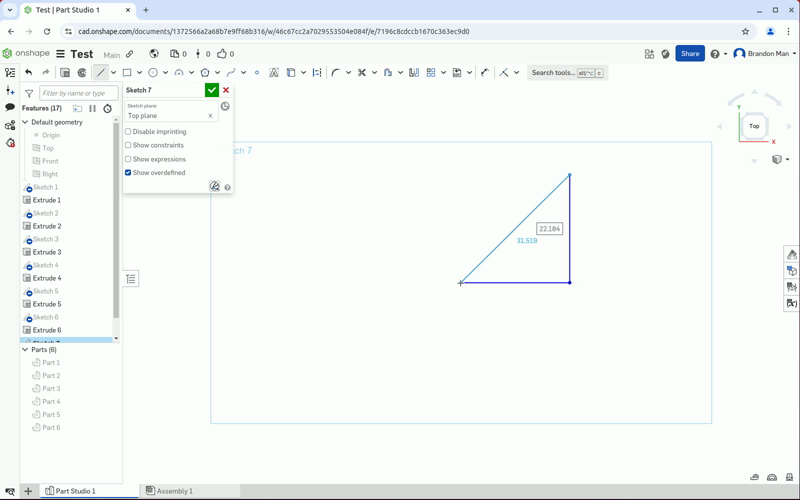
click(460, 282)
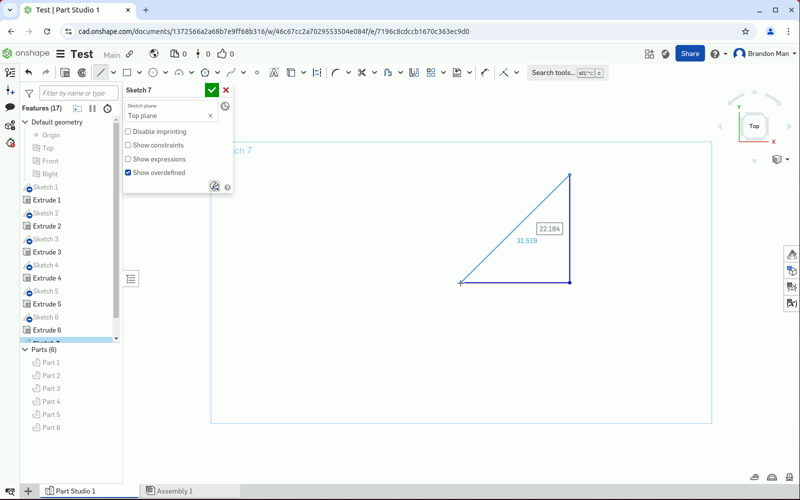
key(esc)
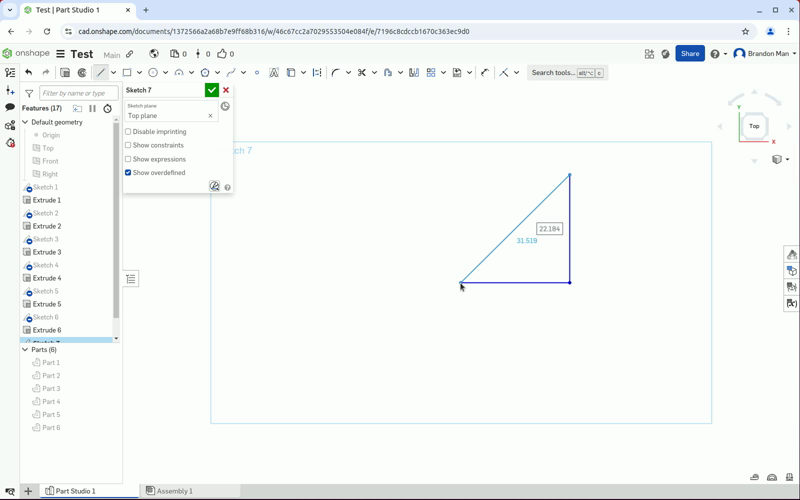
mouse_move(562, 266)
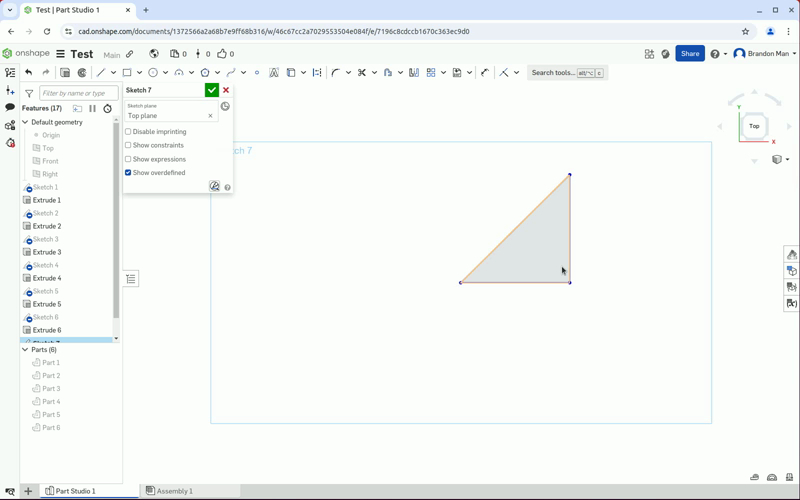
click(562, 266)
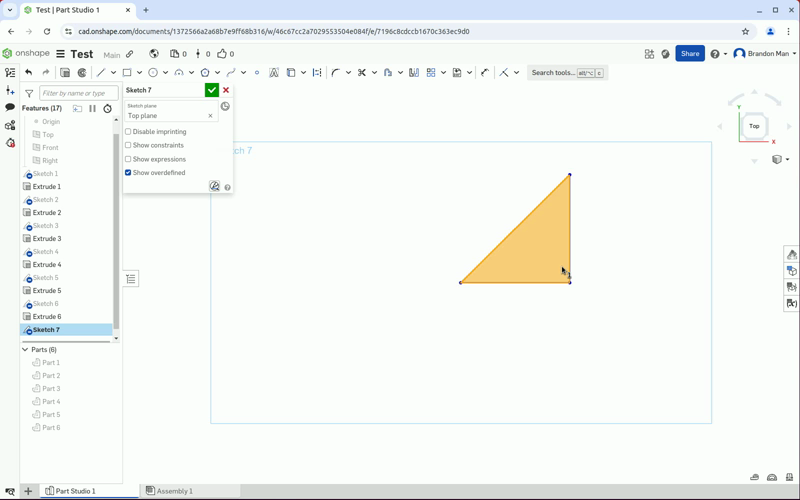
mouse_move(73, 352)
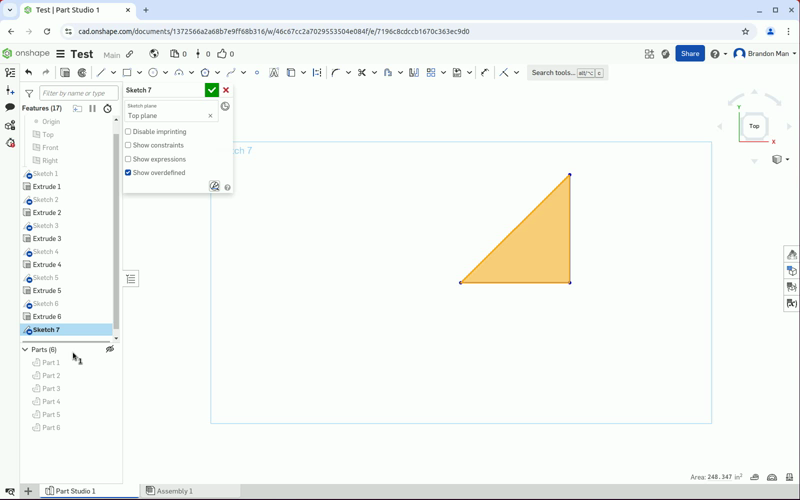
key(shift+y)
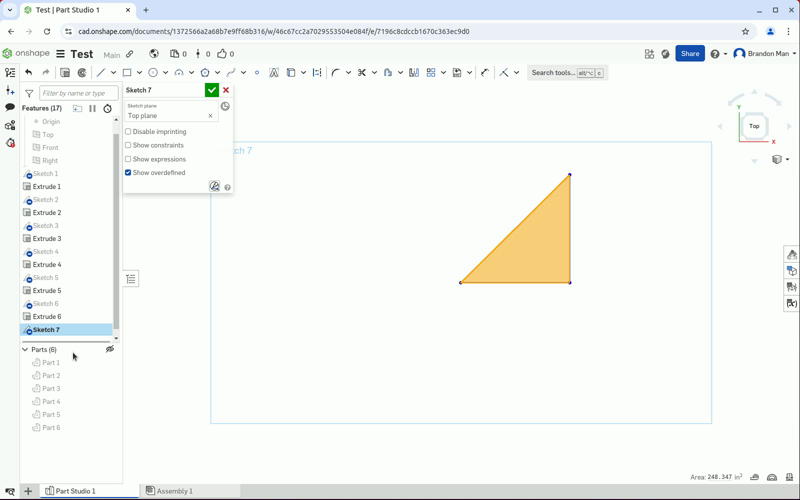
key(shift+e)
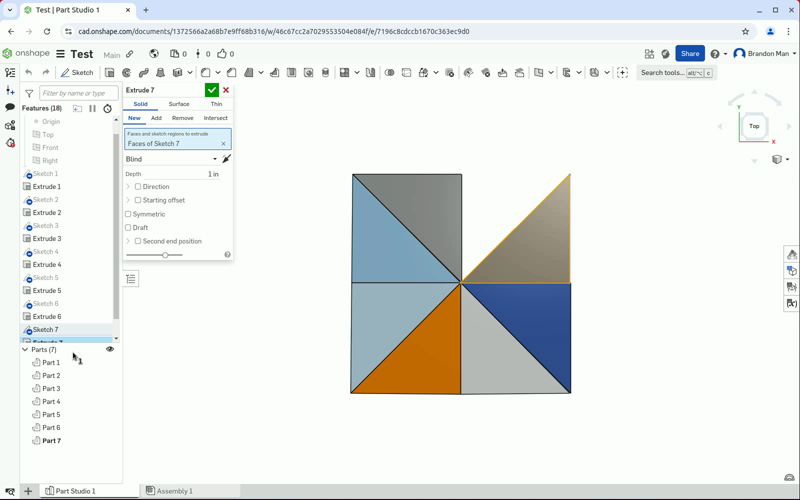
mouse_move(143, 106)
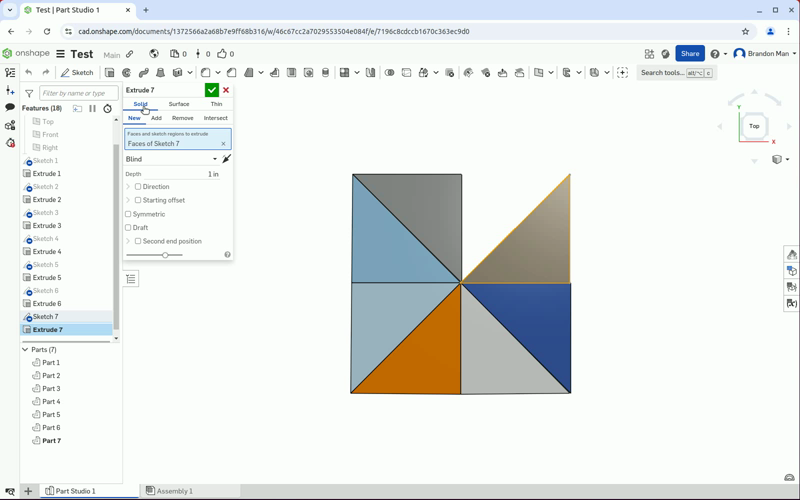
click(143, 106)
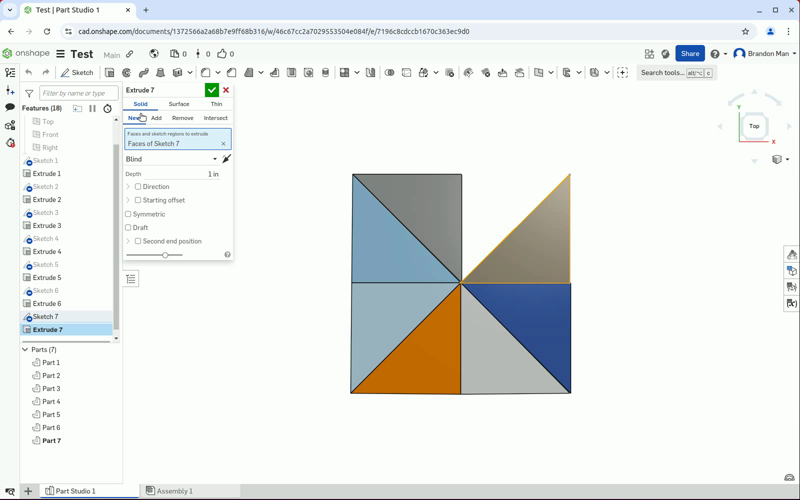
mouse_move(137, 120)
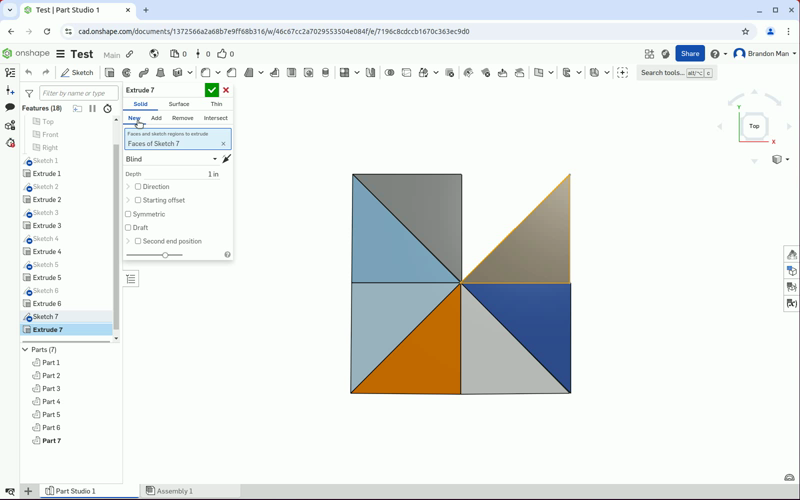
click(137, 120)
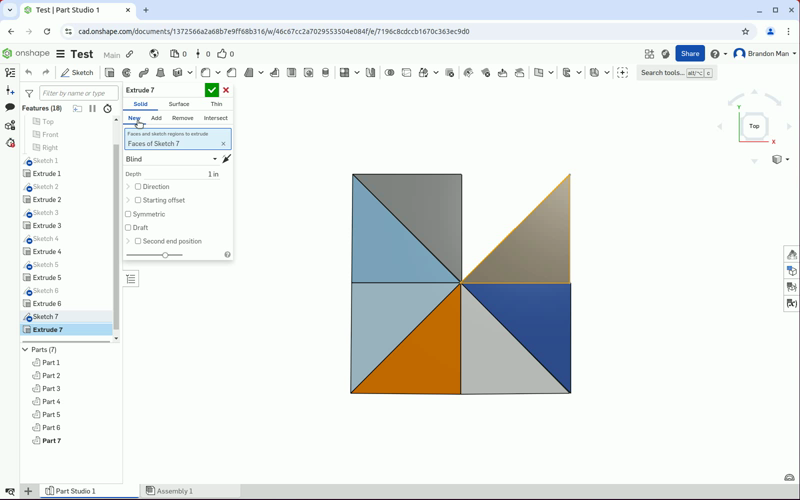
key(tab, 4)
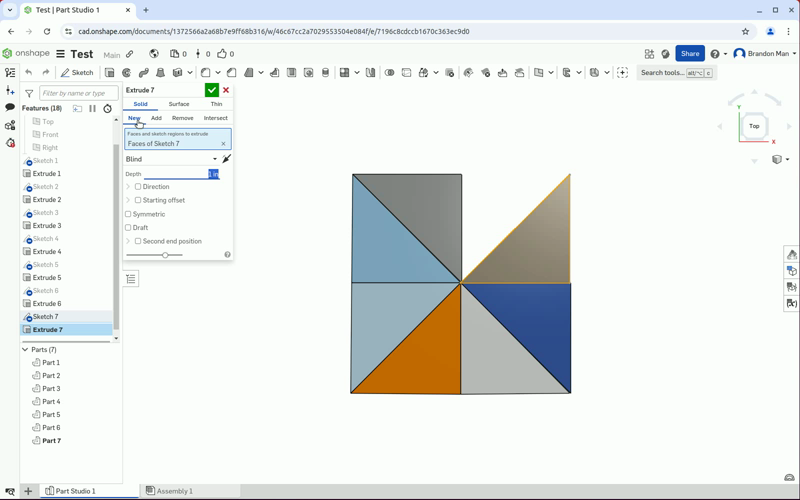
text(22.386)
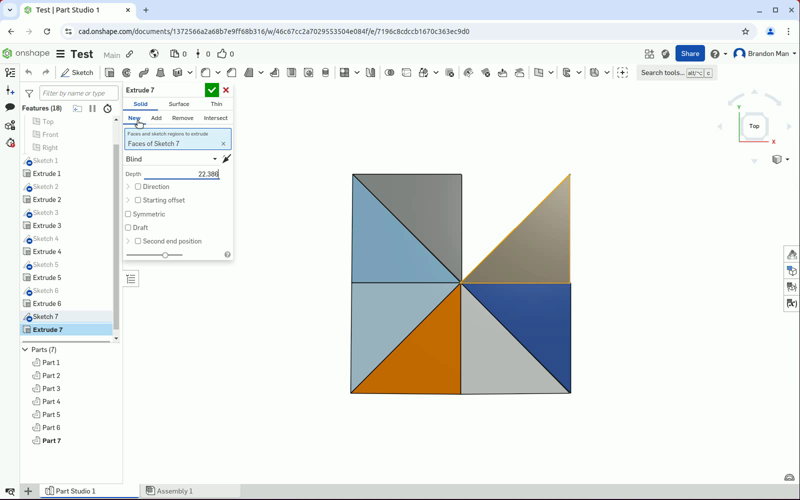
key(enter)
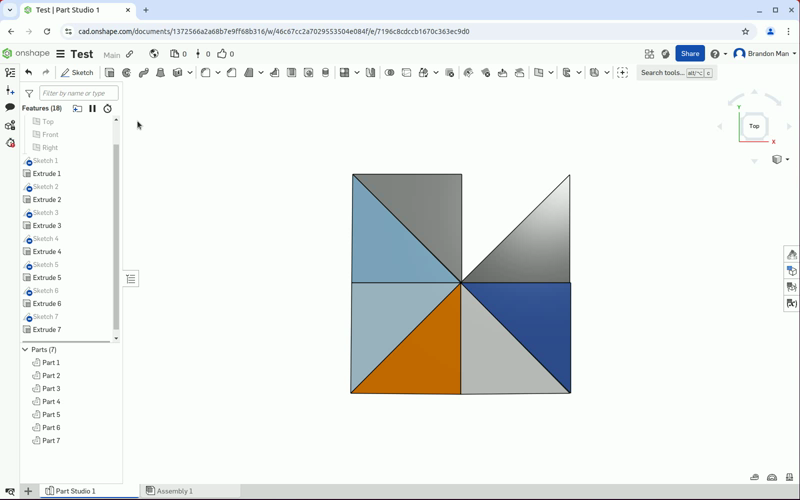
key(shift+h)
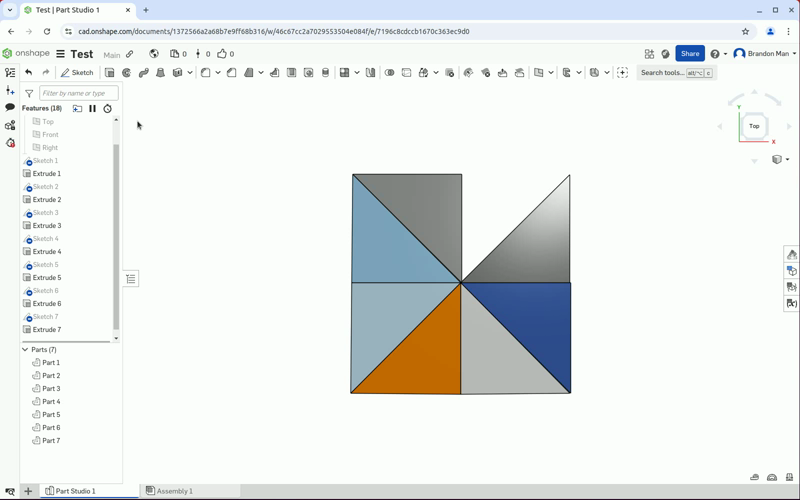
key(shift+h)
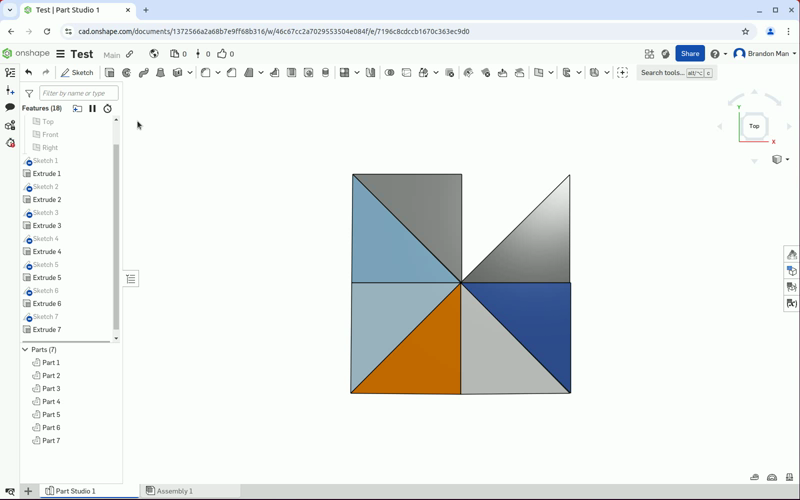
mouse_move(69, 163)
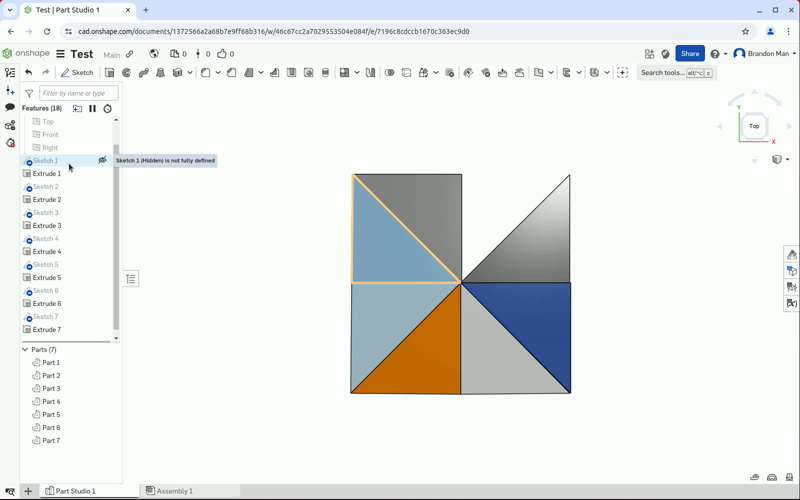
click(69, 163)
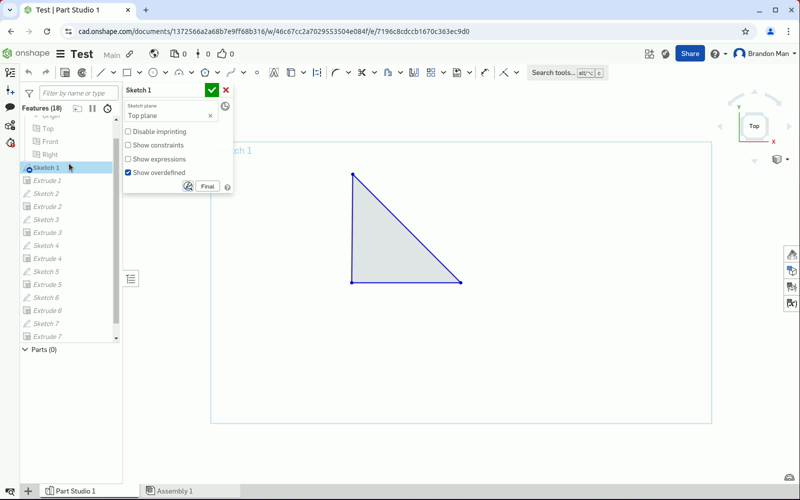
mouse_move(229, 92)
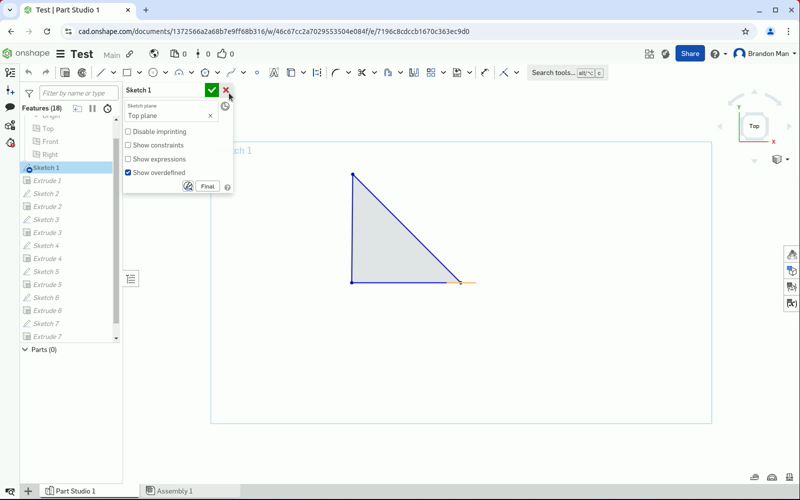
click(229, 92)
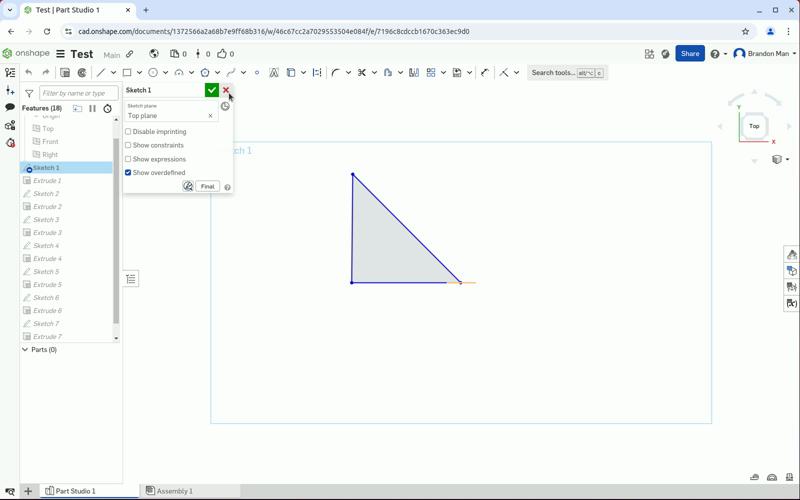
key(shift+s)
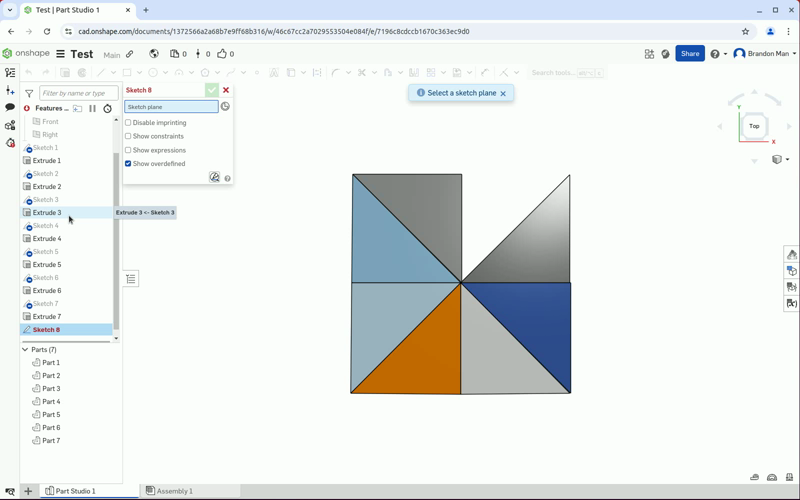
scroll(3)
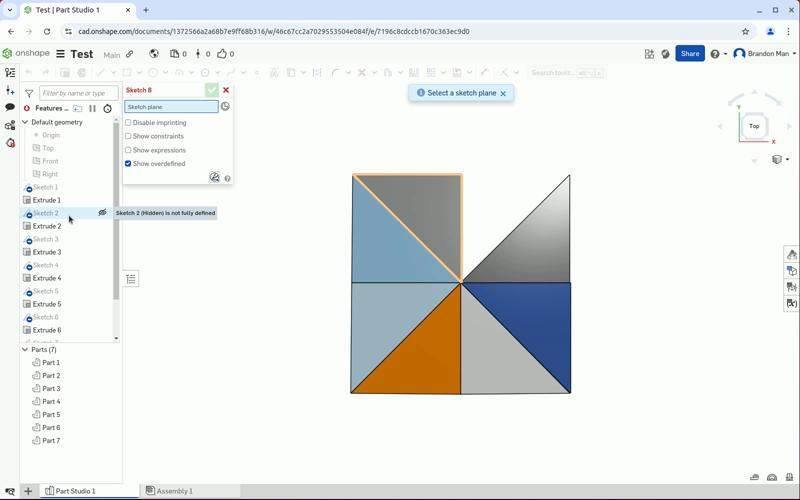
mouse_move(69, 150)
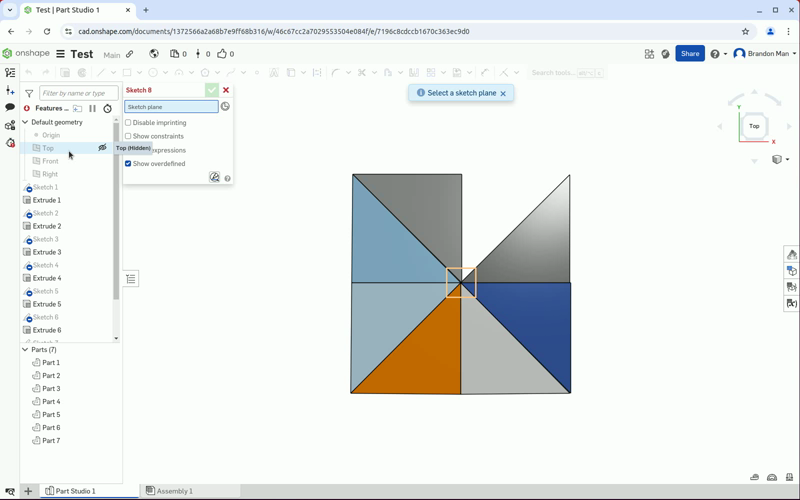
click(69, 150)
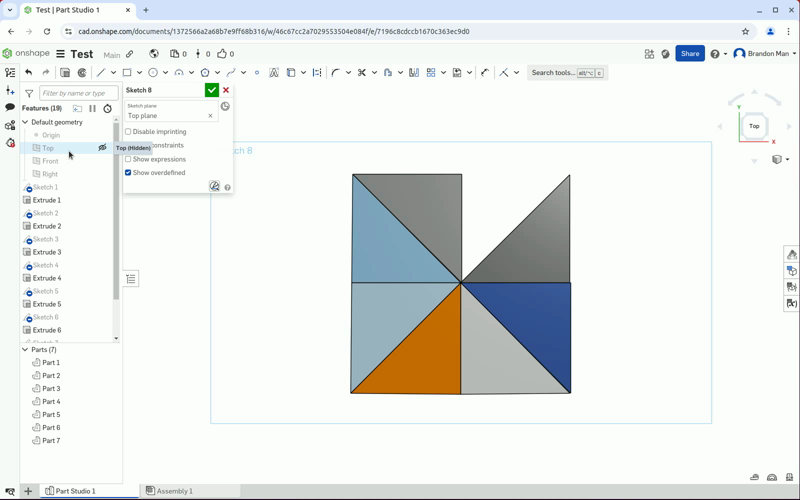
mouse_move(73, 352)
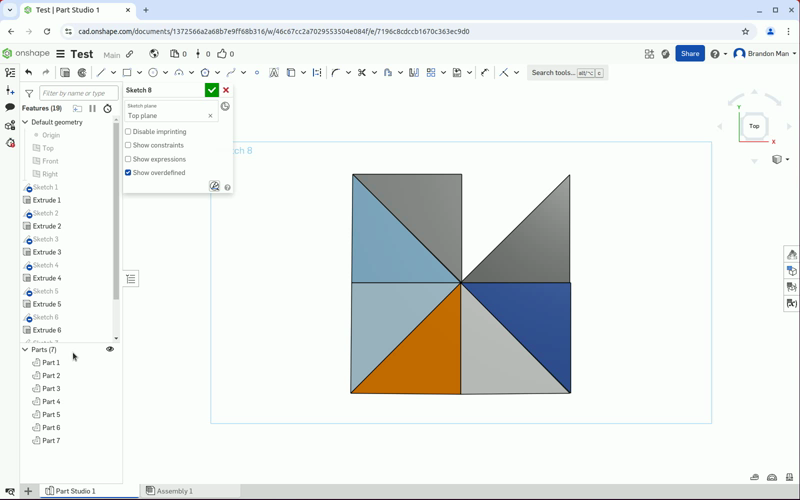
key(y)
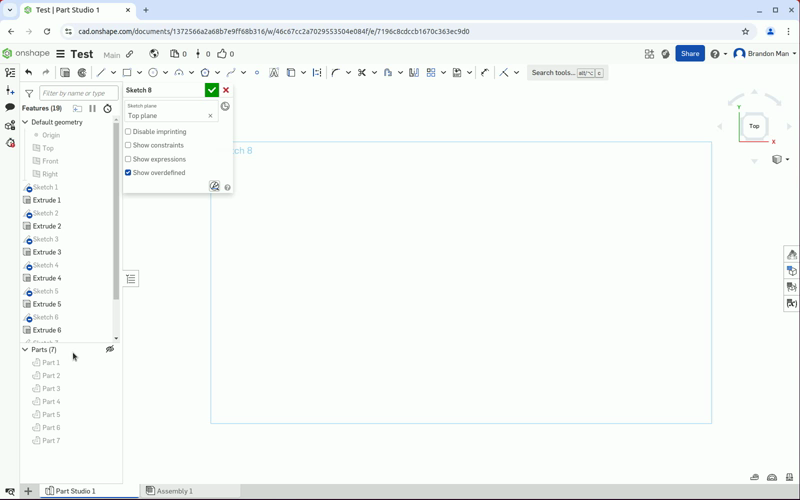
key(l)
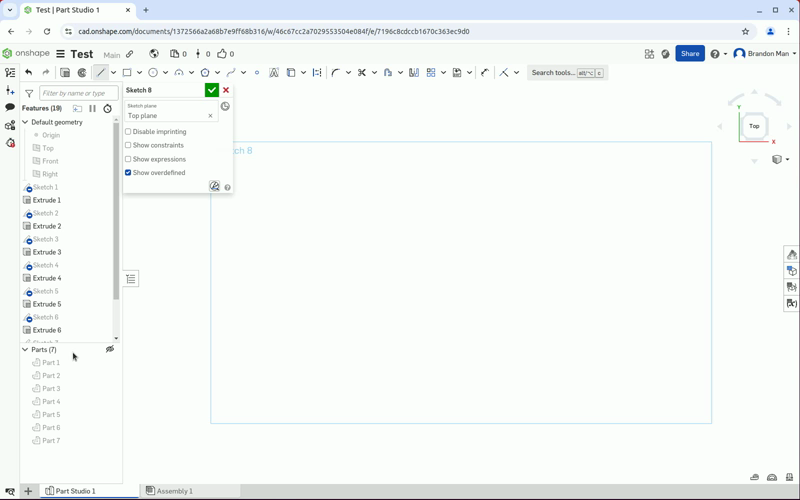
key_down(shift)
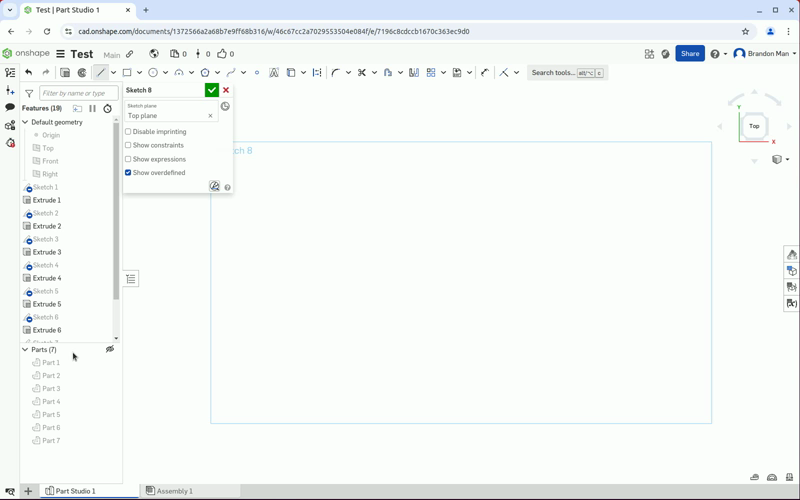
mouse_move(460, 282)
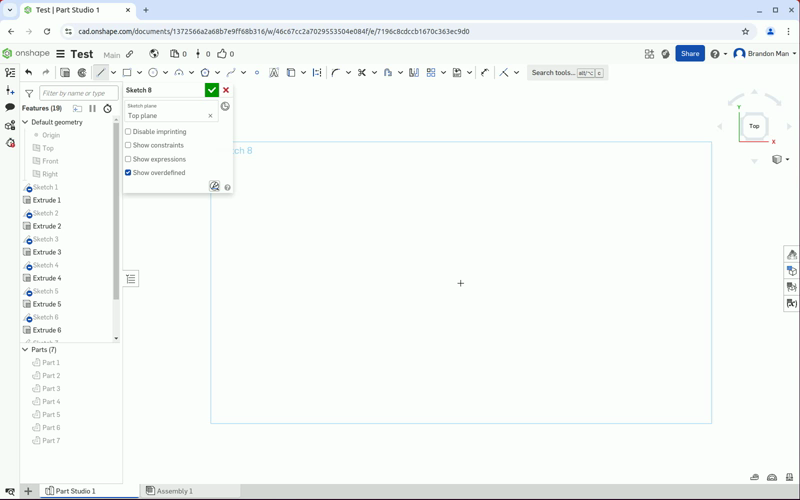
click(460, 282)
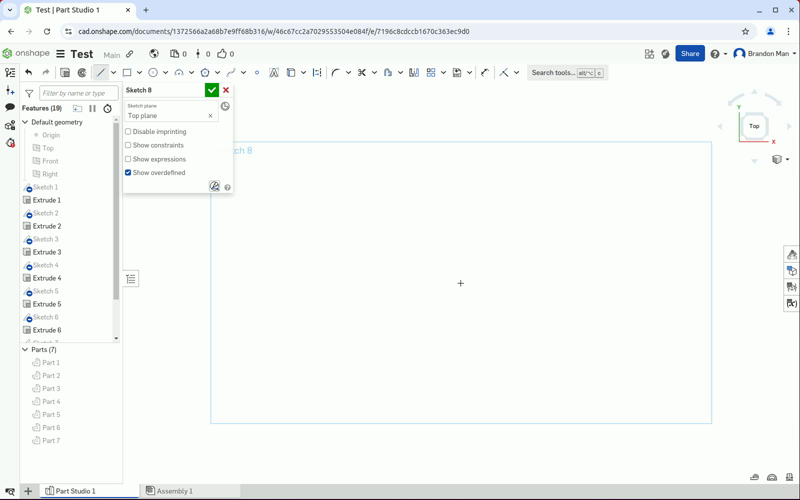
key_up(shift)
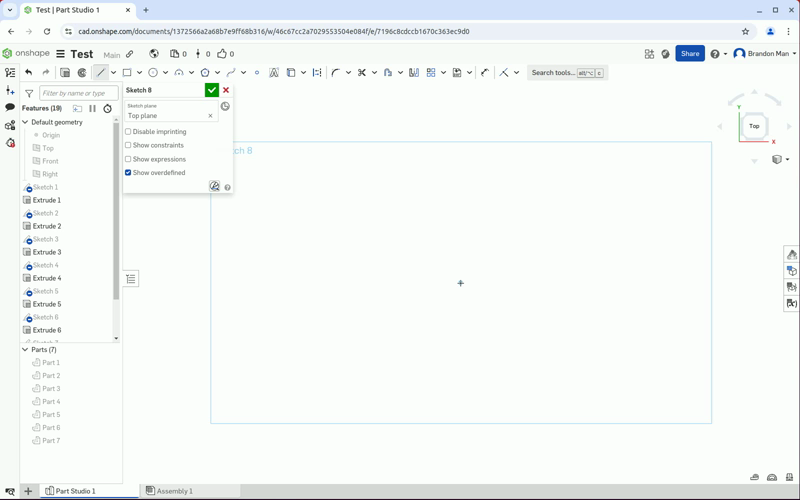
key_down(shift)
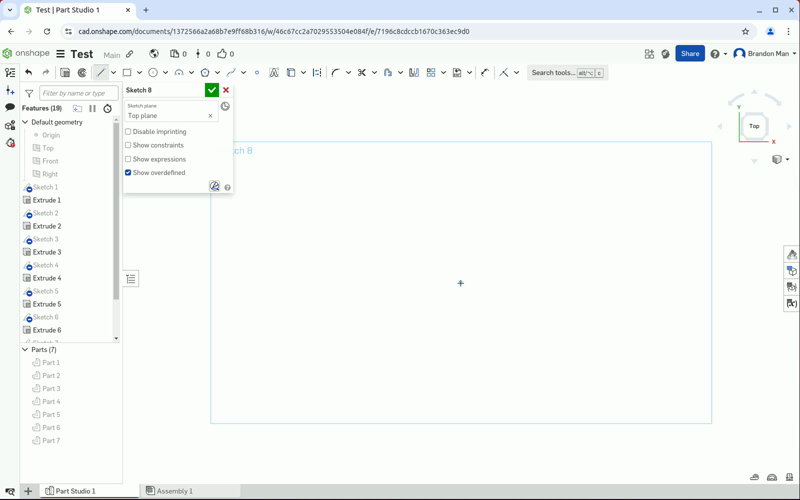
mouse_move(569, 174)
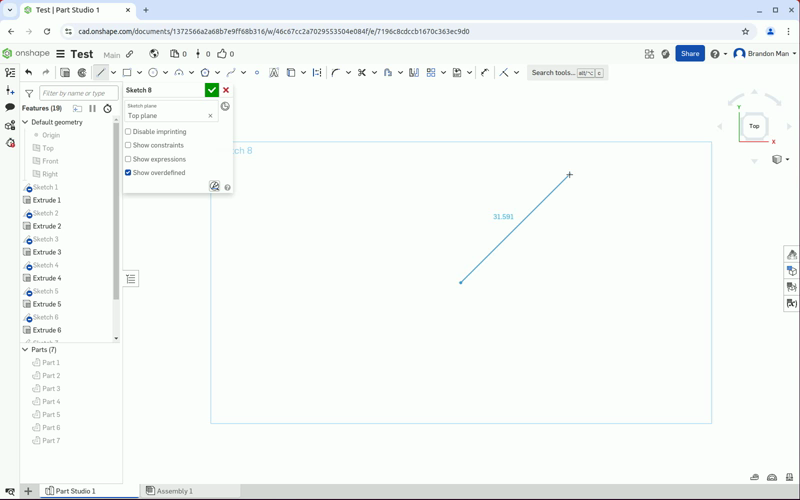
click(569, 174)
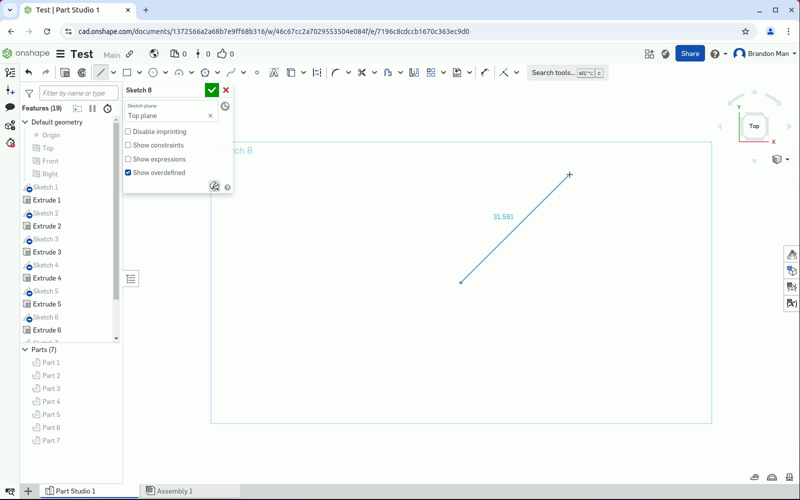
key_up(shift)
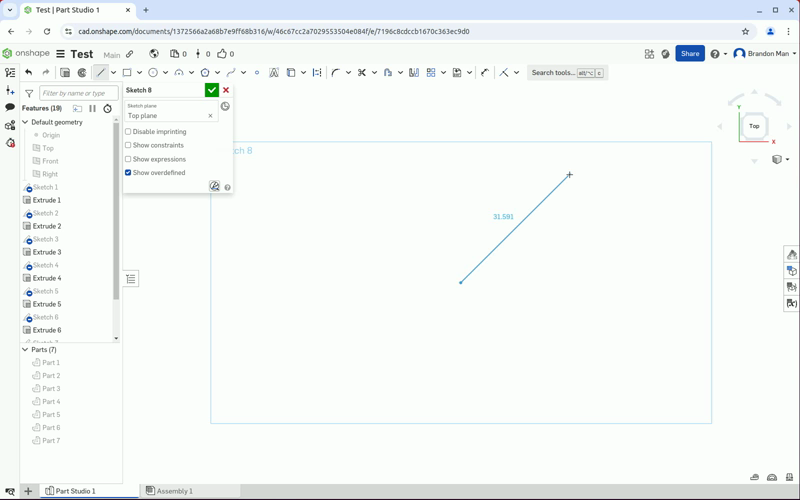
key_down(shift)
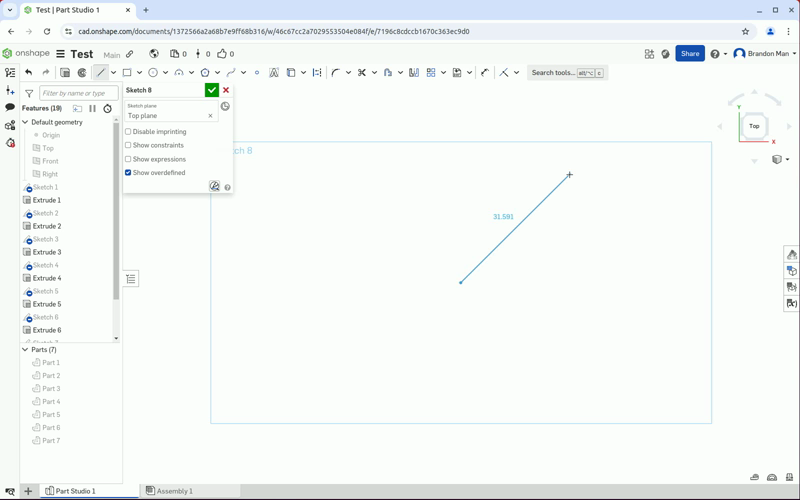
mouse_move(460, 174)
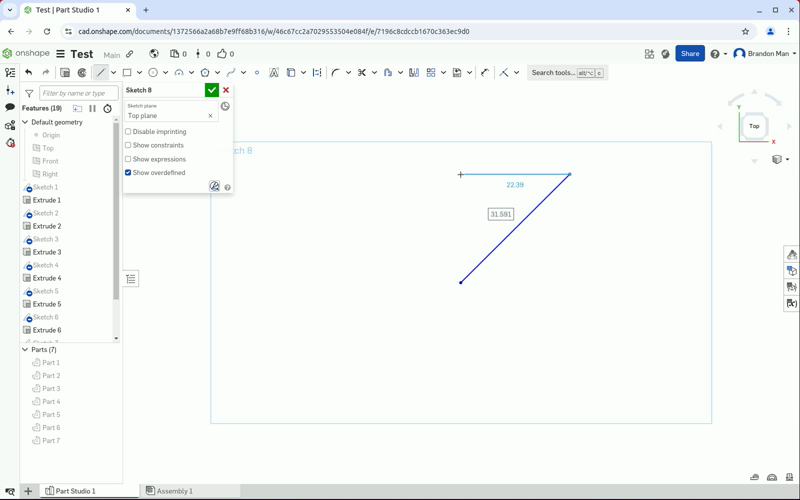
click(460, 174)
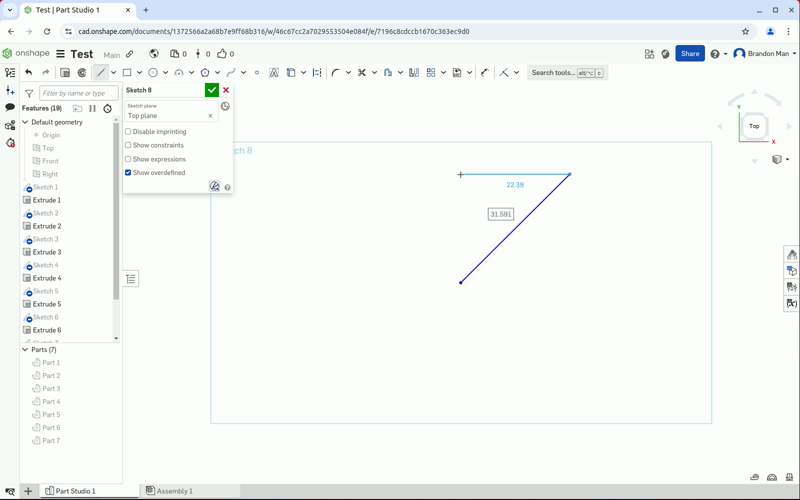
key_up(shift)
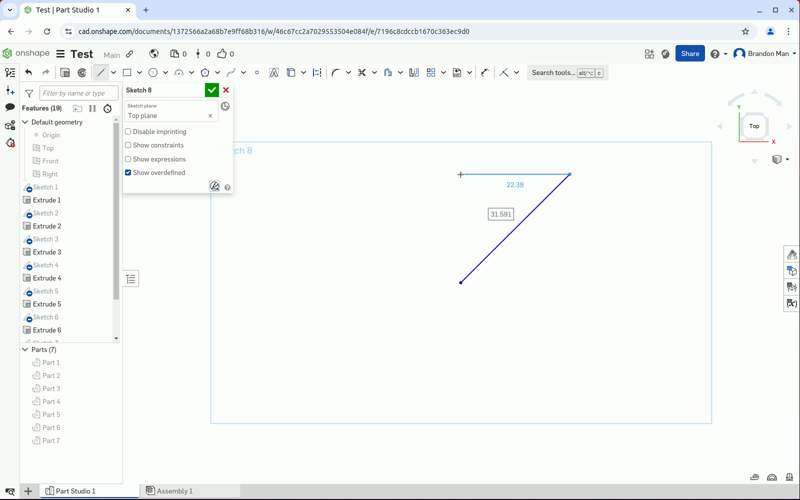
key_down(shift)
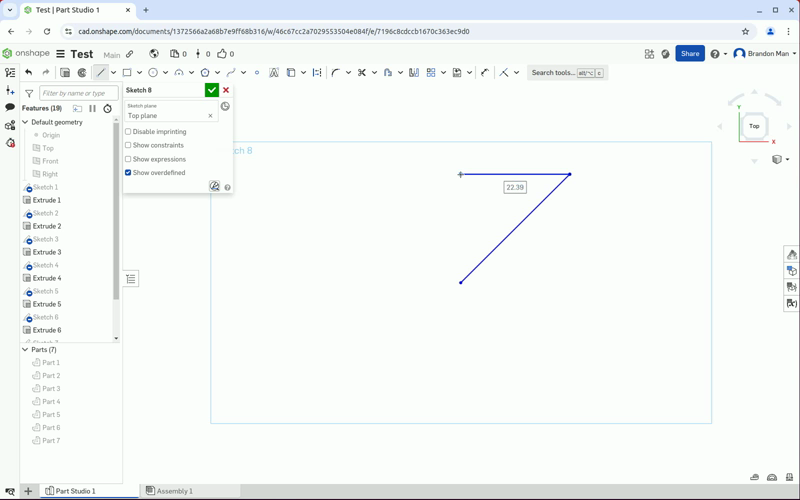
mouse_move(460, 282)
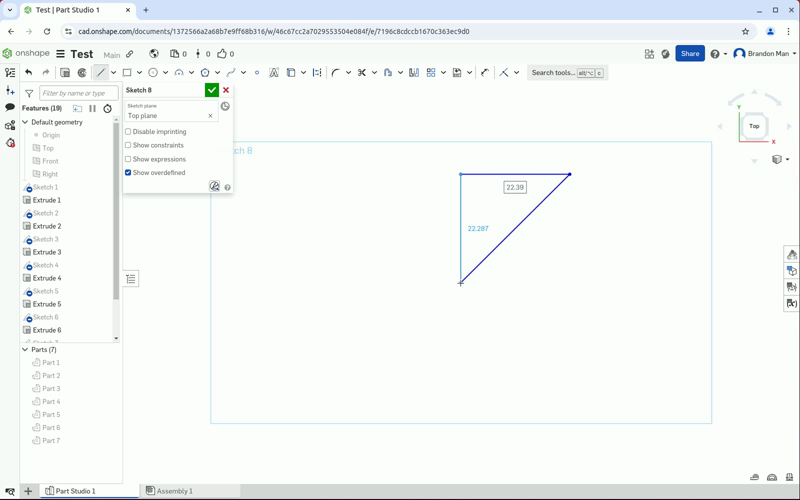
key_up(shift)
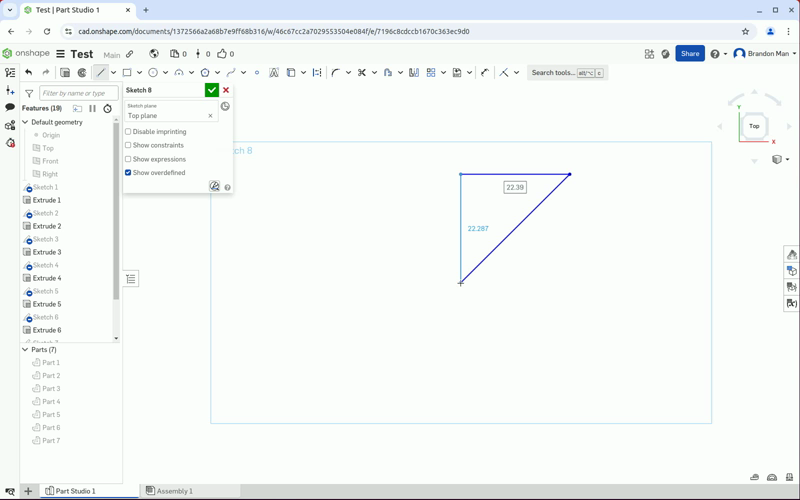
click(460, 282)
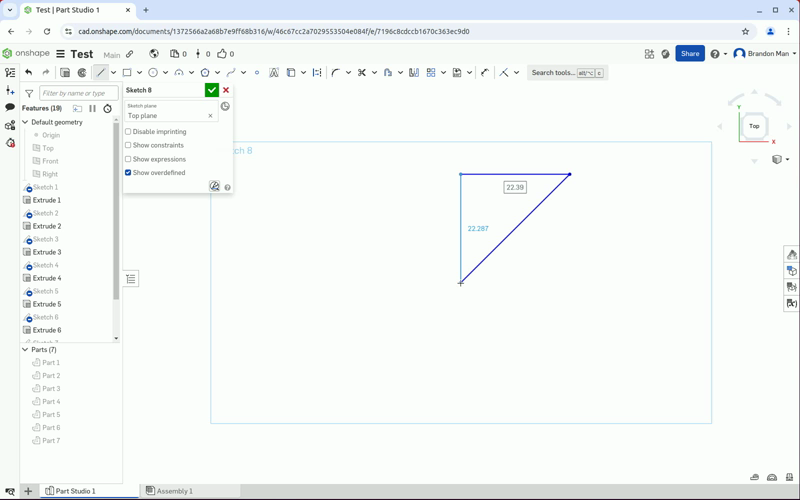
key(esc)
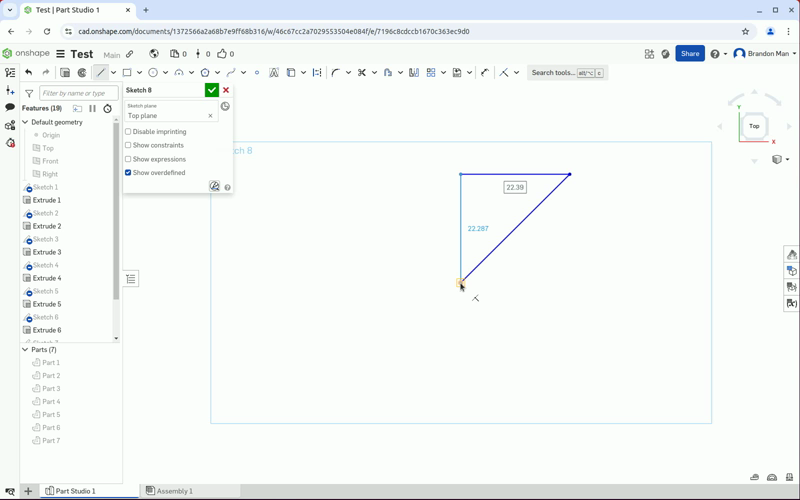
mouse_move(479, 212)
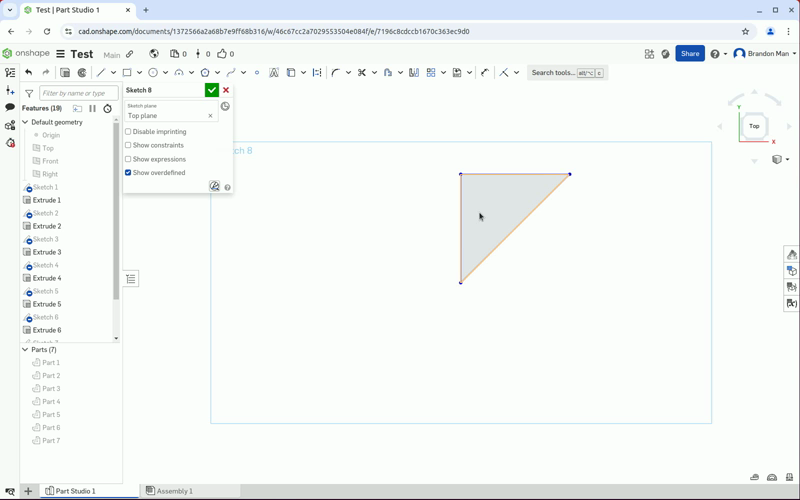
click(479, 212)
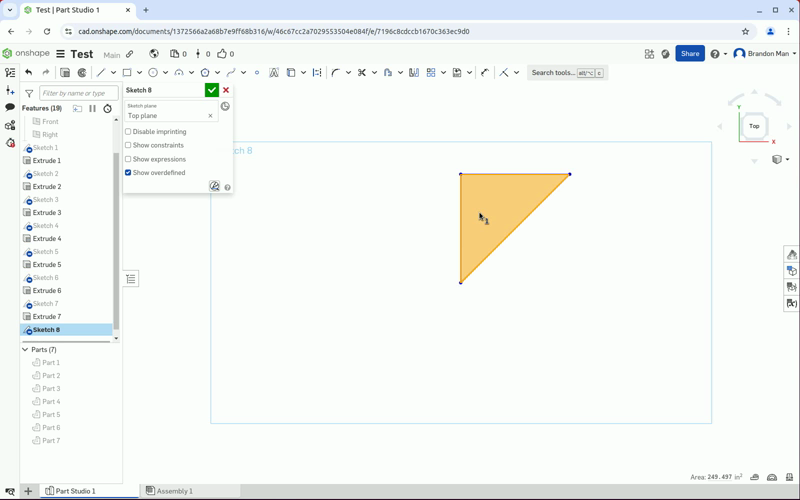
mouse_move(73, 352)
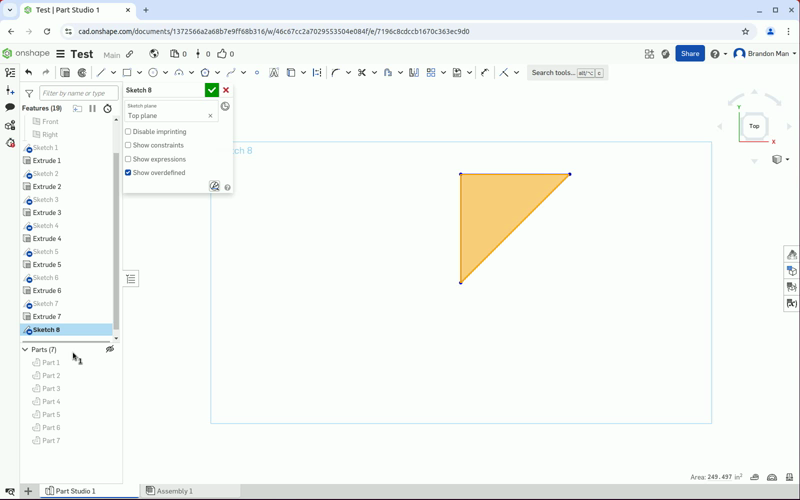
key(shift+y)
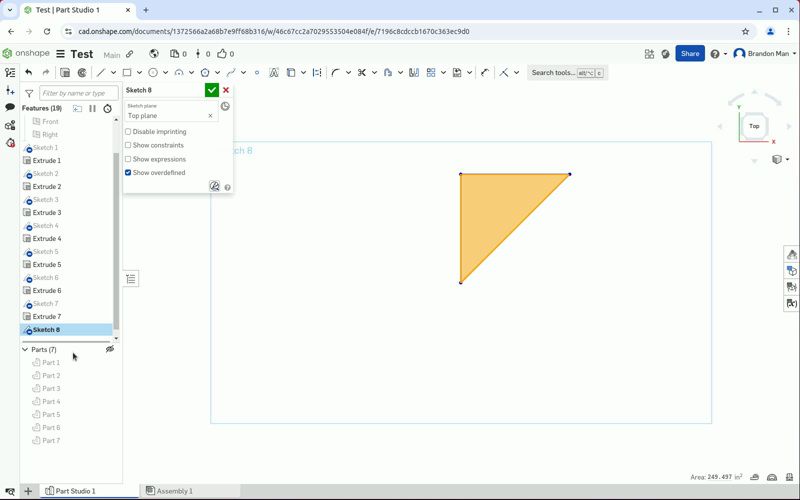
key(shift+e)
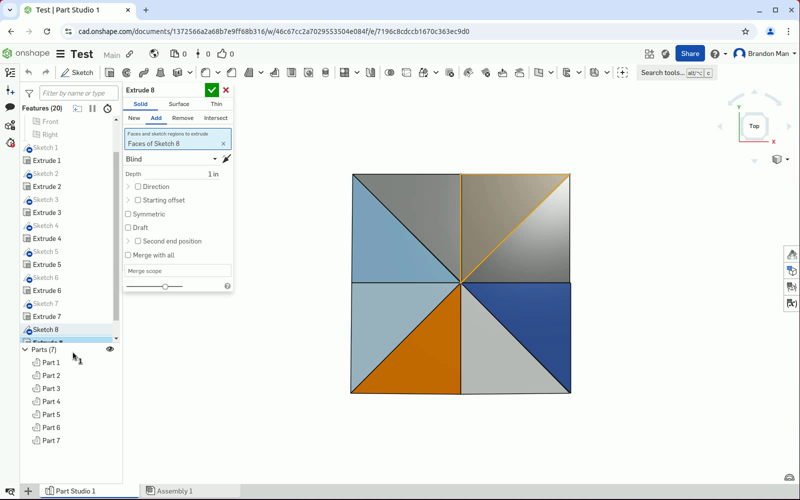
mouse_move(143, 106)
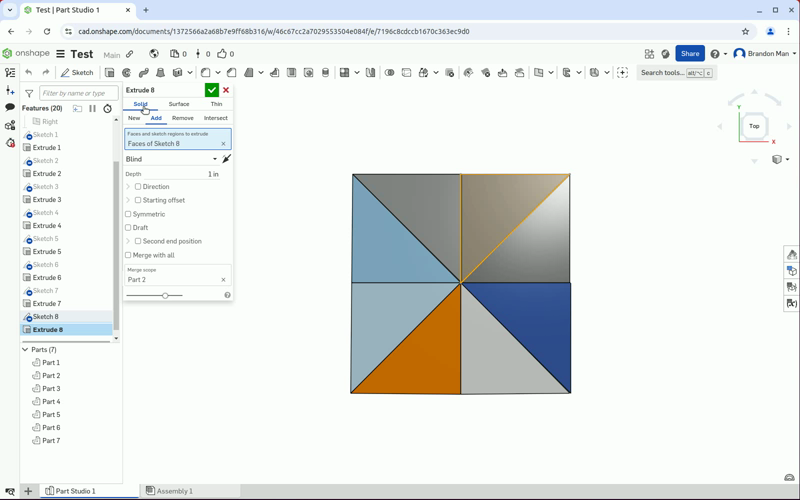
click(143, 106)
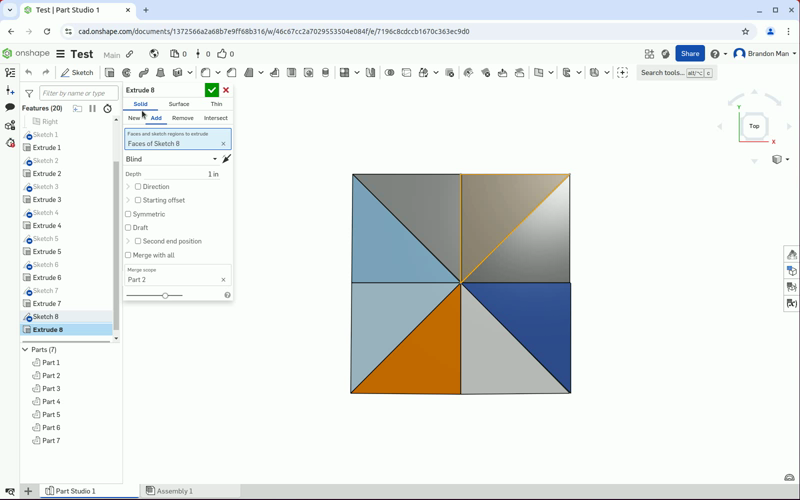
mouse_move(137, 120)
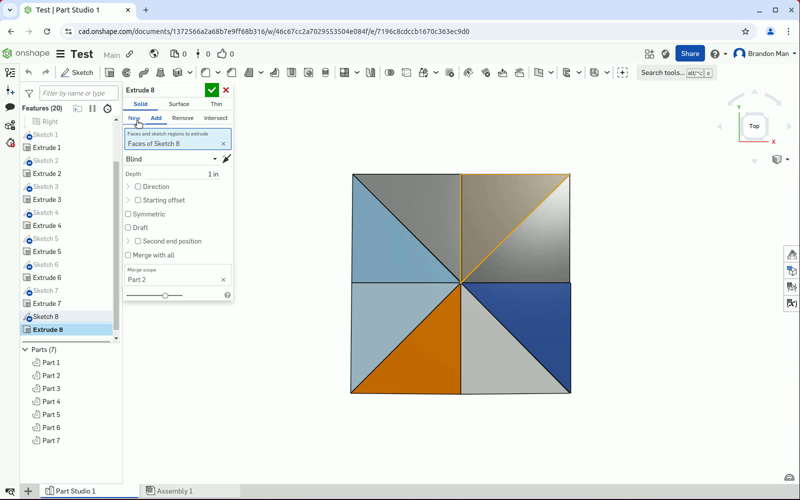
click(137, 120)
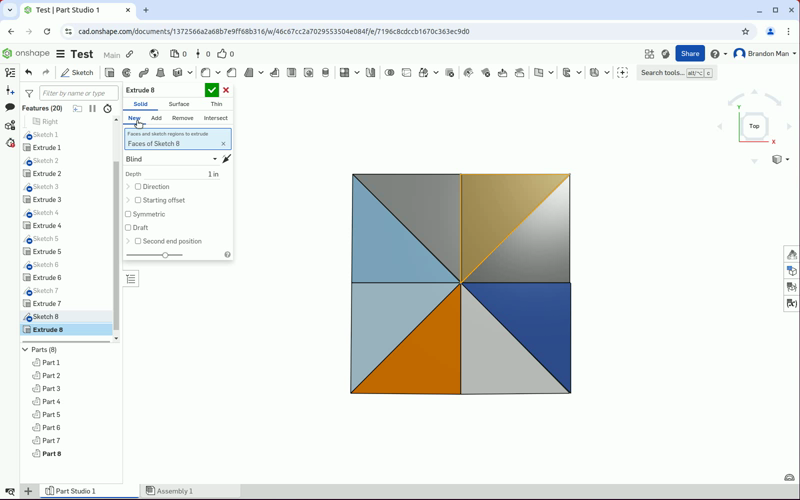
key(tab, 4)
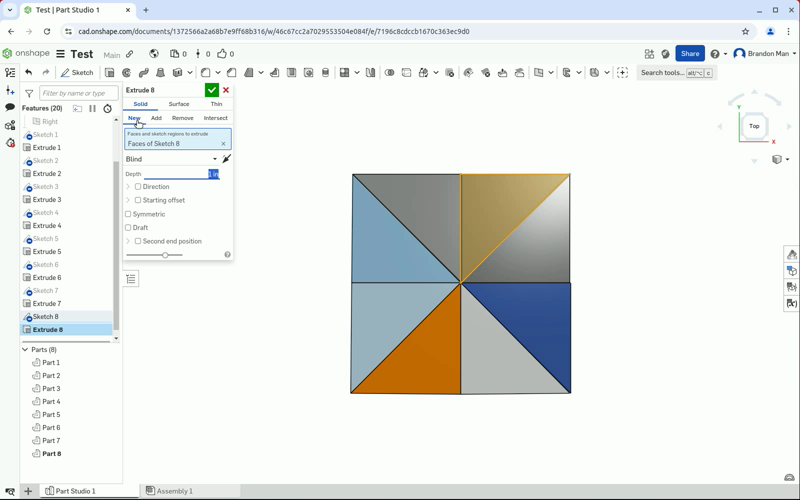
text(22.386)
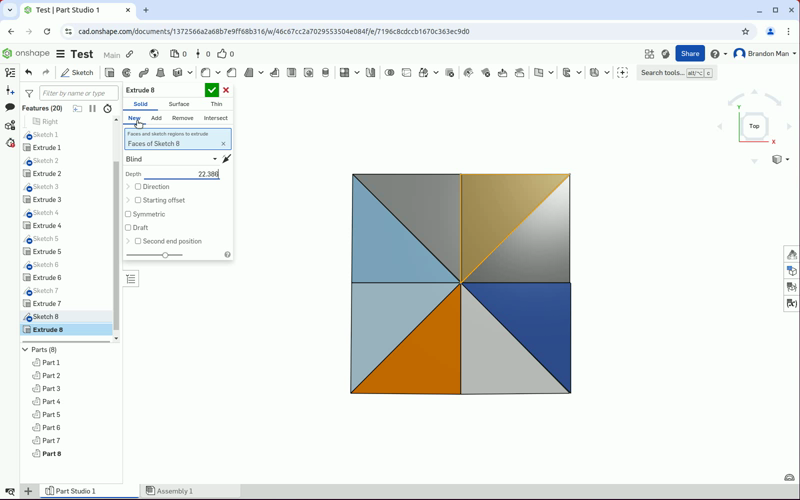
key(enter)
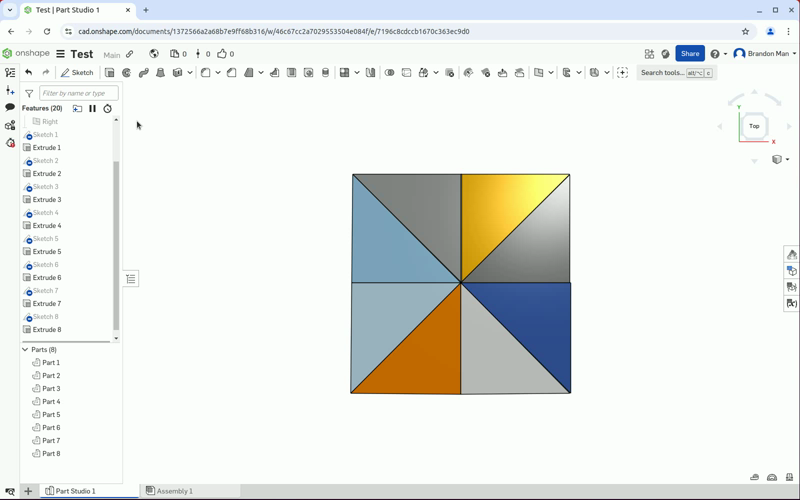
key(shift+h)
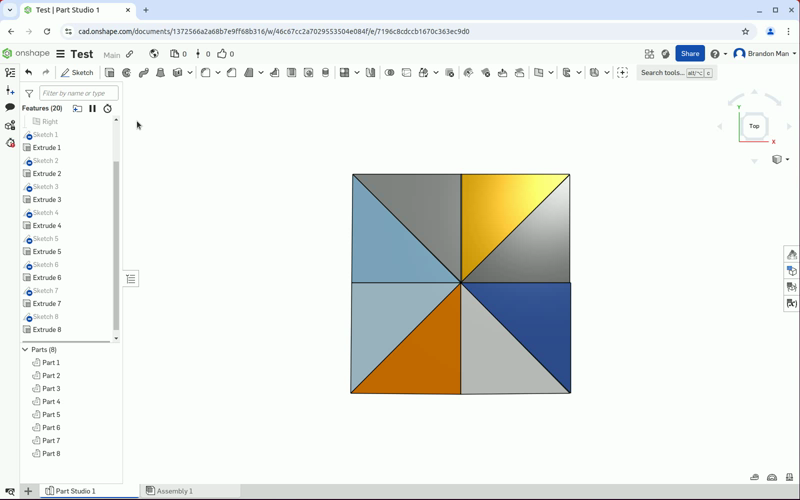
key(shift+h)
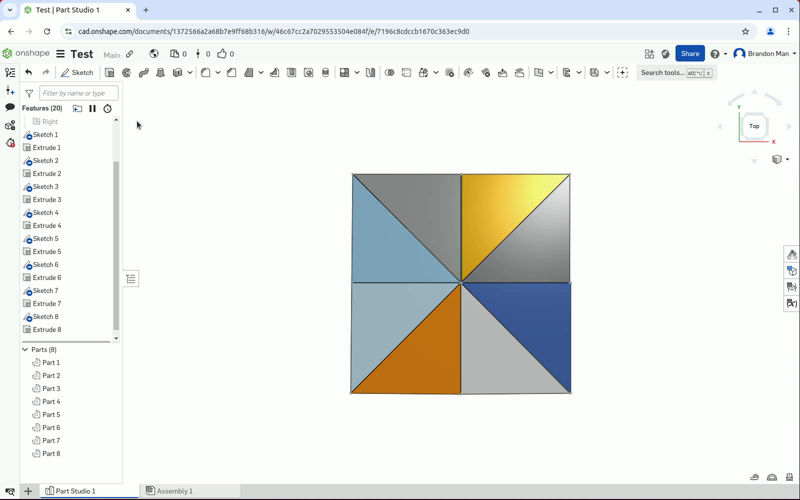
key(shift+7)
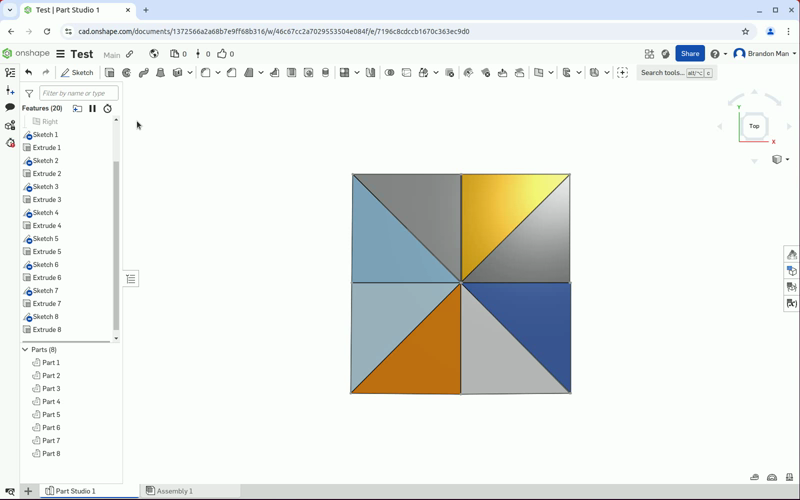
key(up, 3)
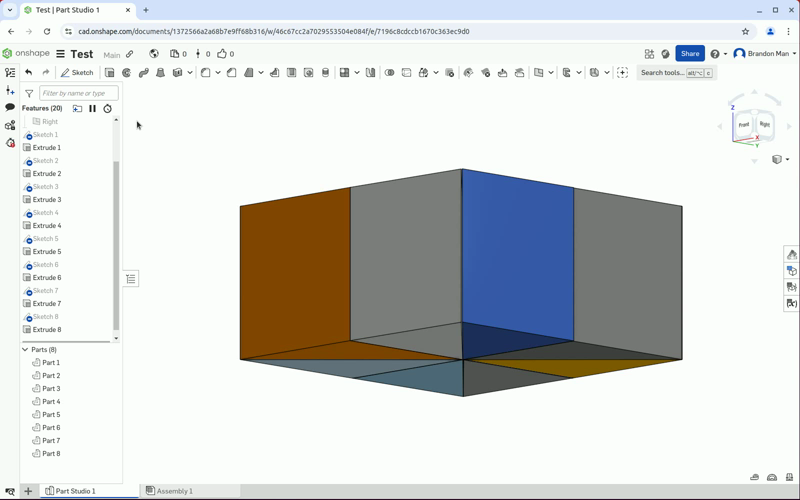
key(left, 3)
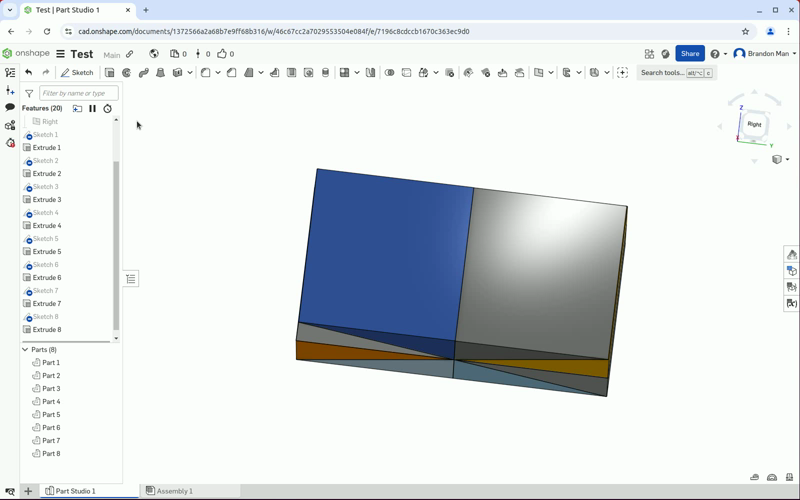
key(right, 3)
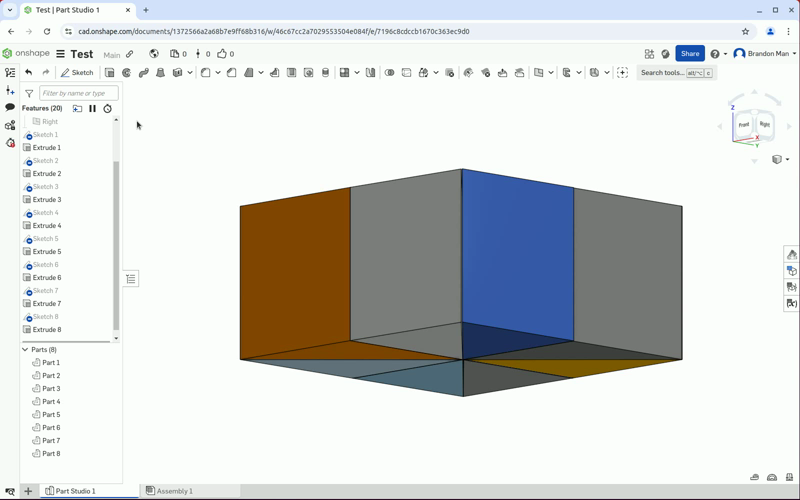
key(down, 3)
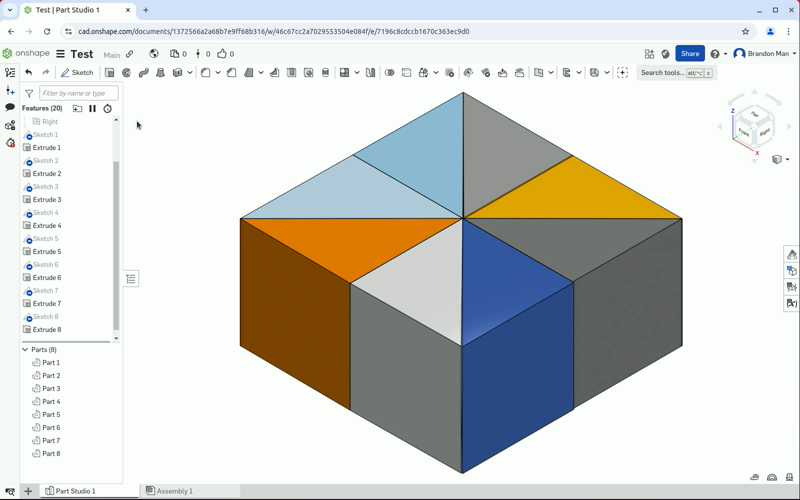
mouse_move(69, 137)
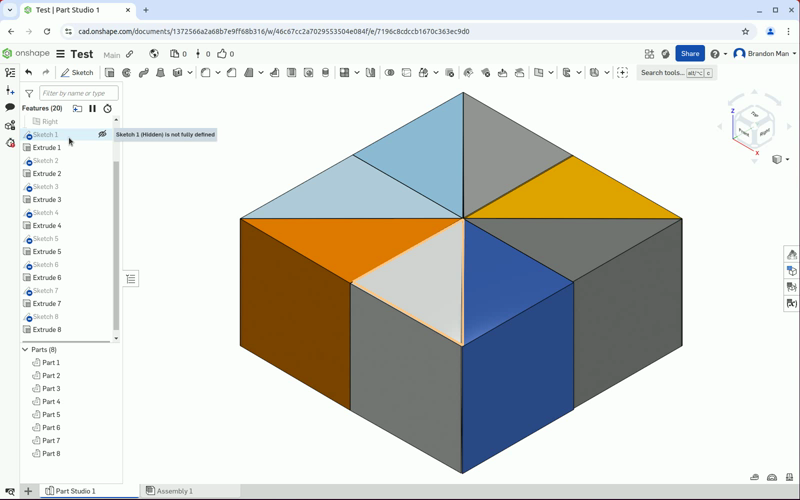
click(69, 137)